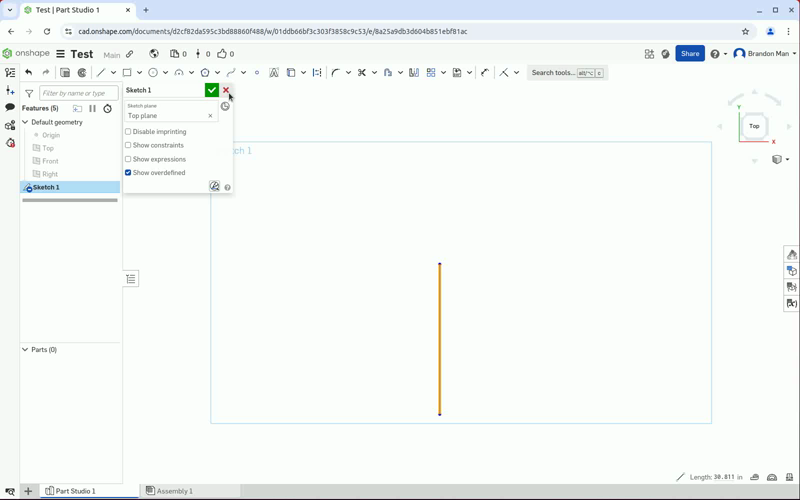
key(shift+h)
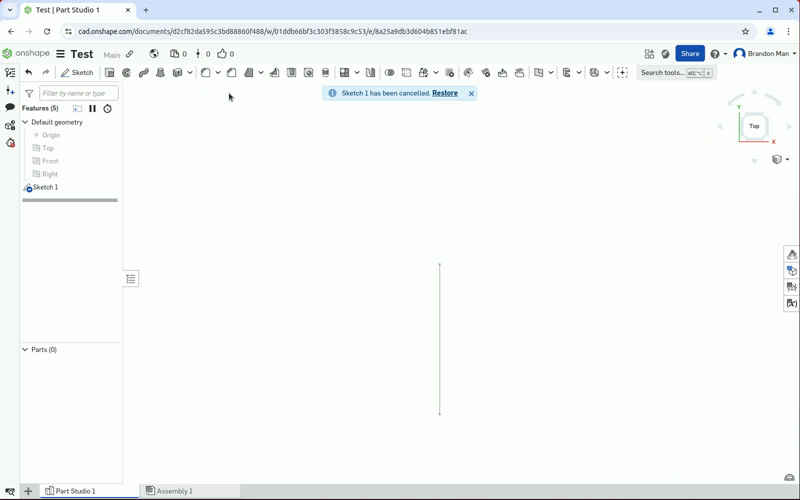
key(shift+s)
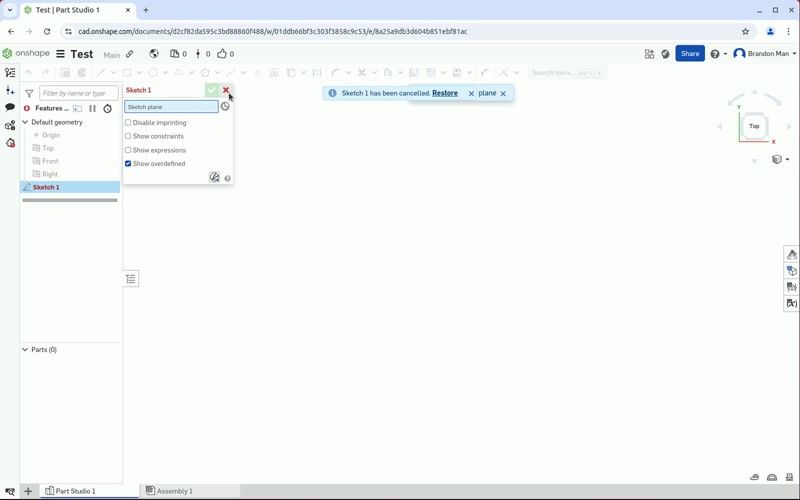
mouse_move(73, 150)
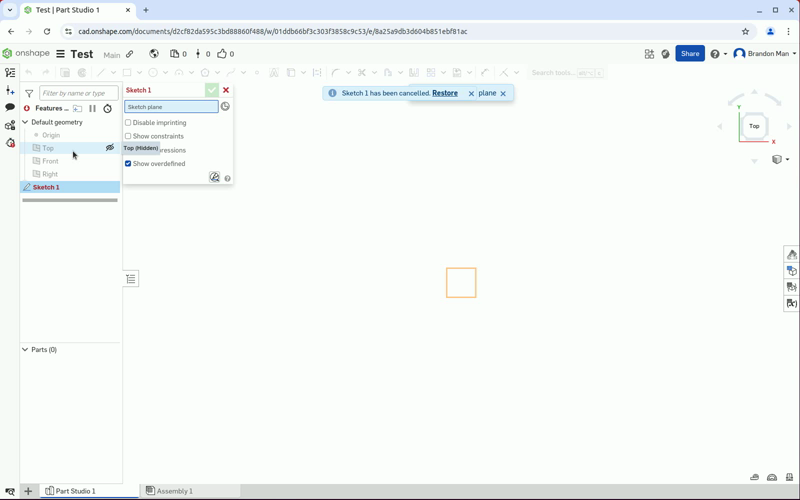
click(73, 150)
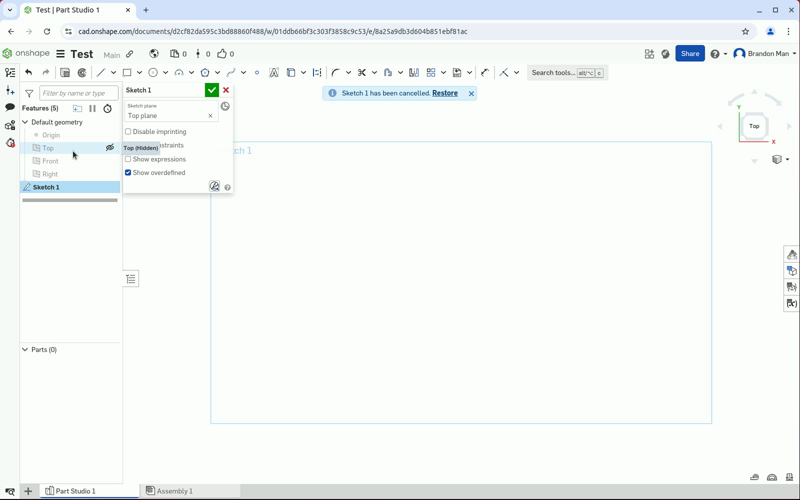
mouse_move(73, 352)
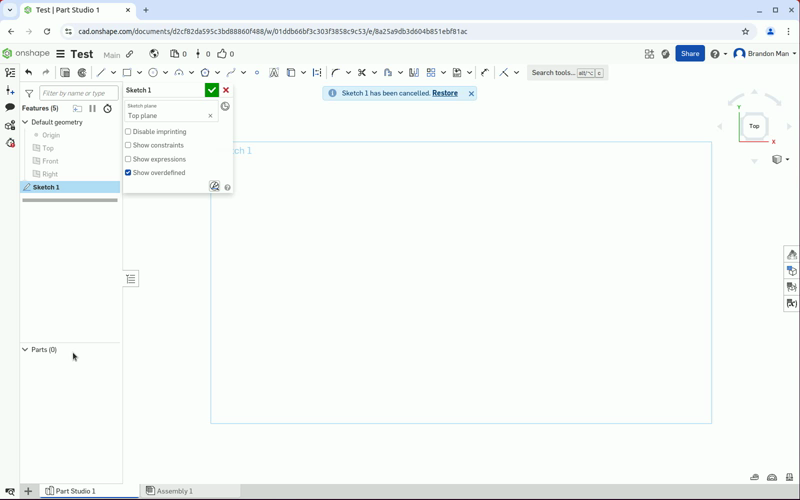
key(y)
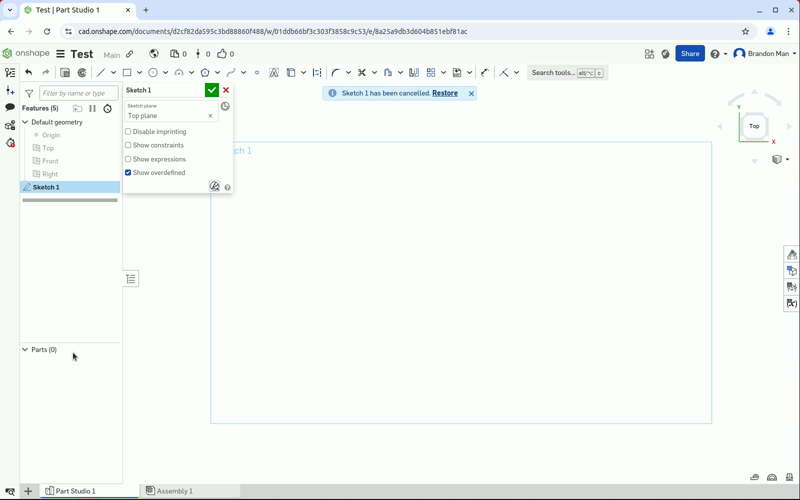
key(l)
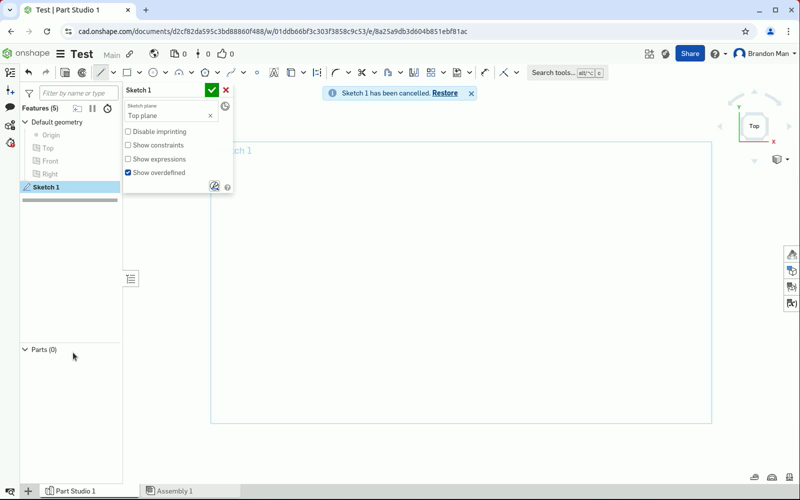
key_down(shift)
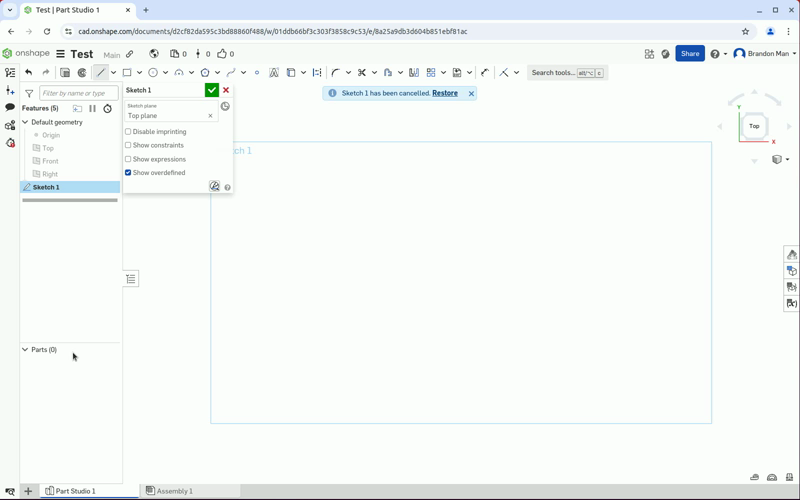
mouse_move(403, 395)
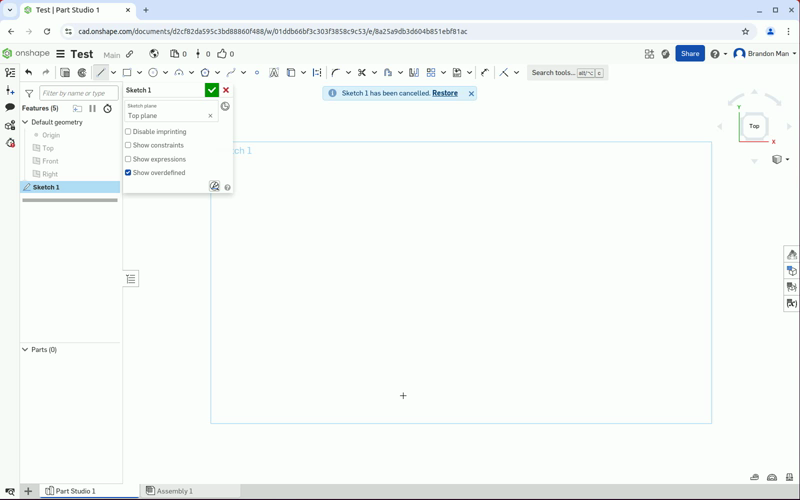
click(403, 395)
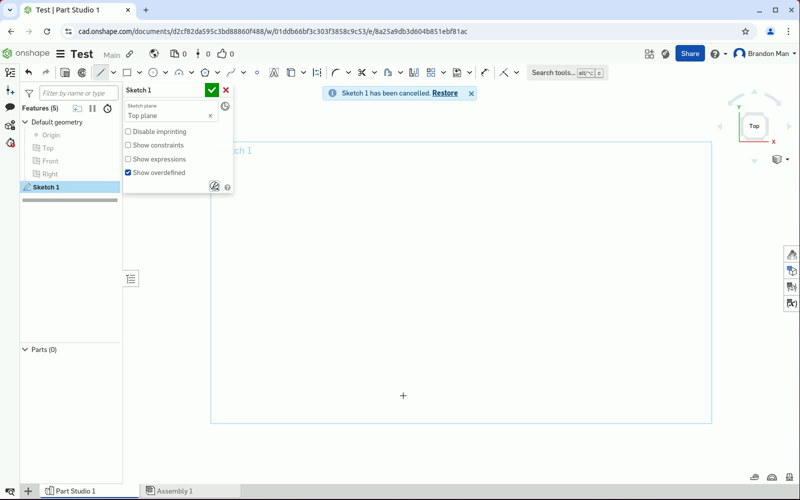
key_up(shift)
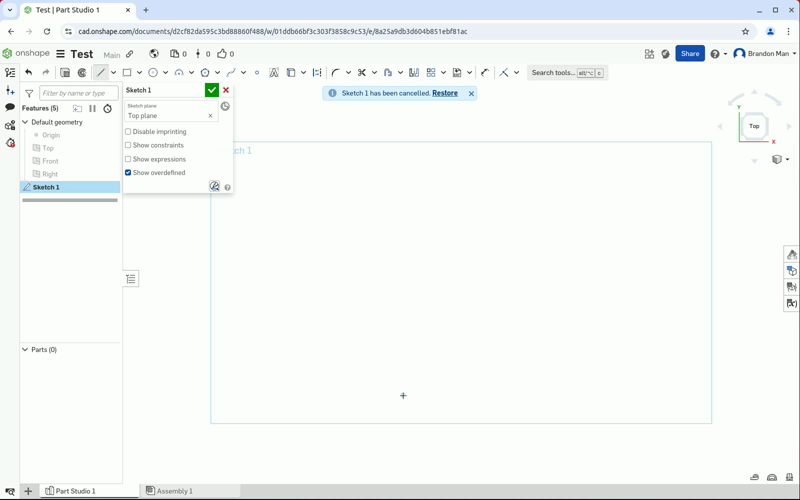
key_down(shift)
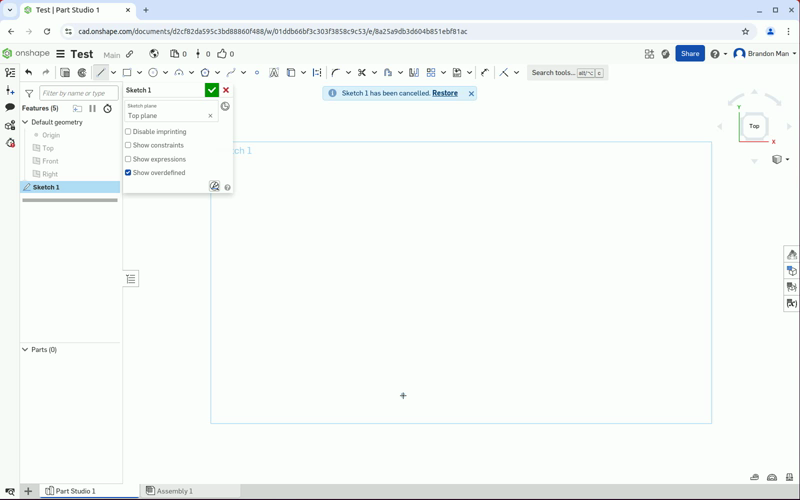
mouse_move(516, 395)
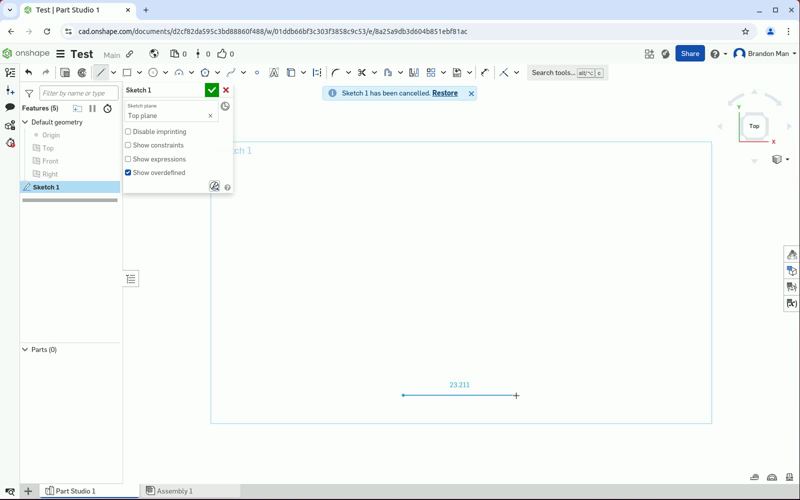
click(516, 395)
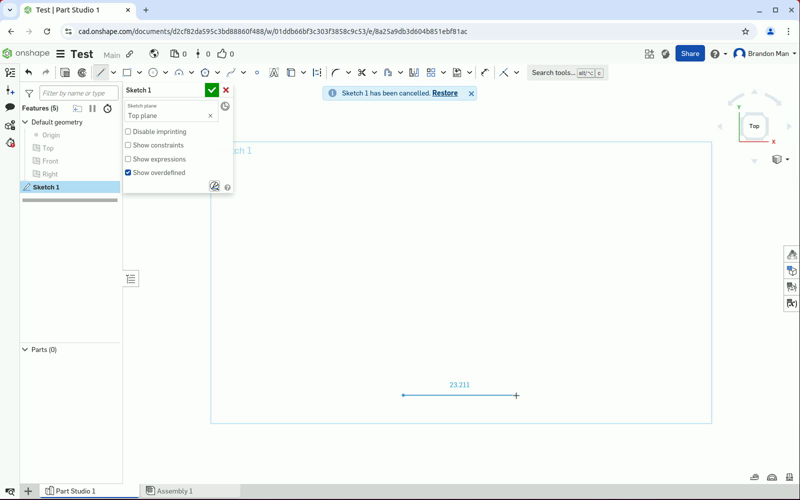
key_up(shift)
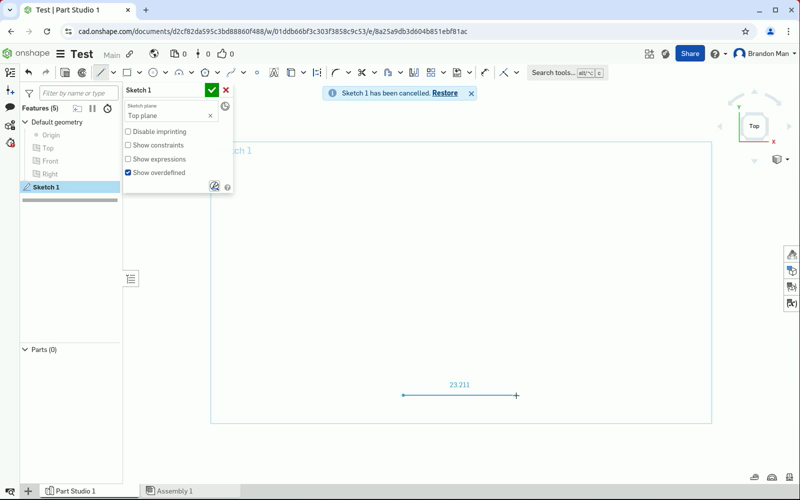
key_down(shift)
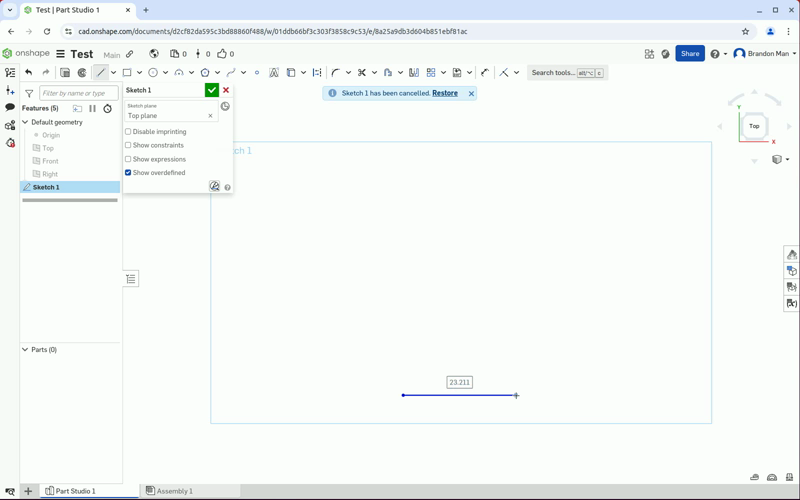
mouse_move(516, 171)
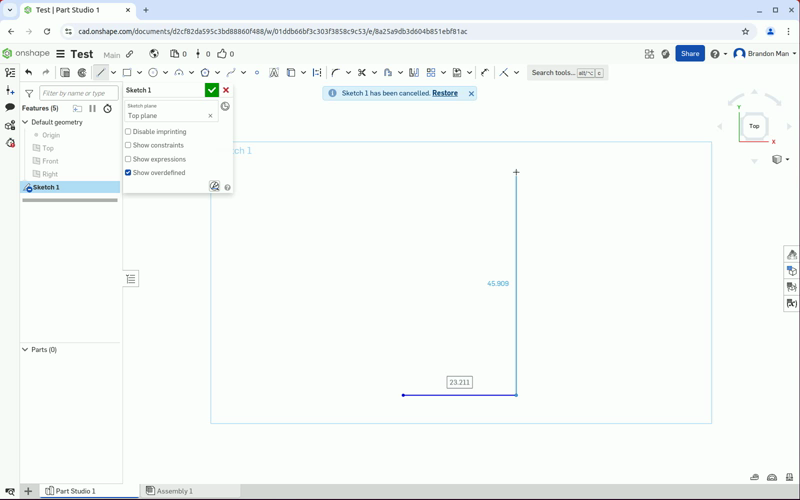
click(516, 171)
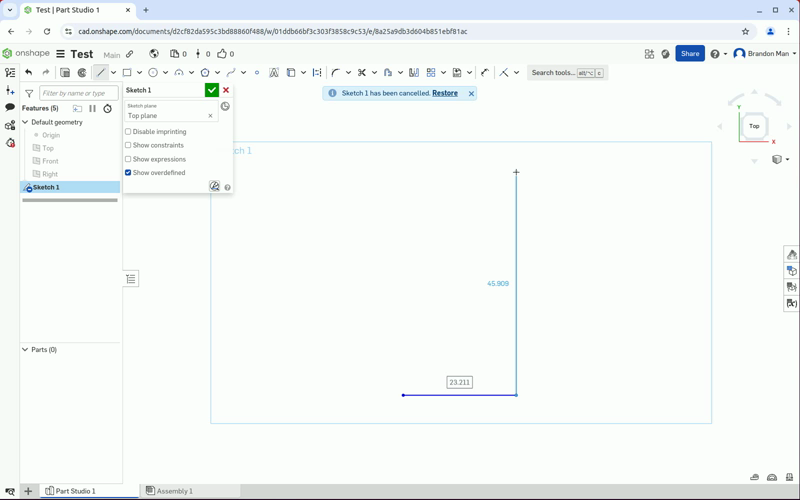
key_up(shift)
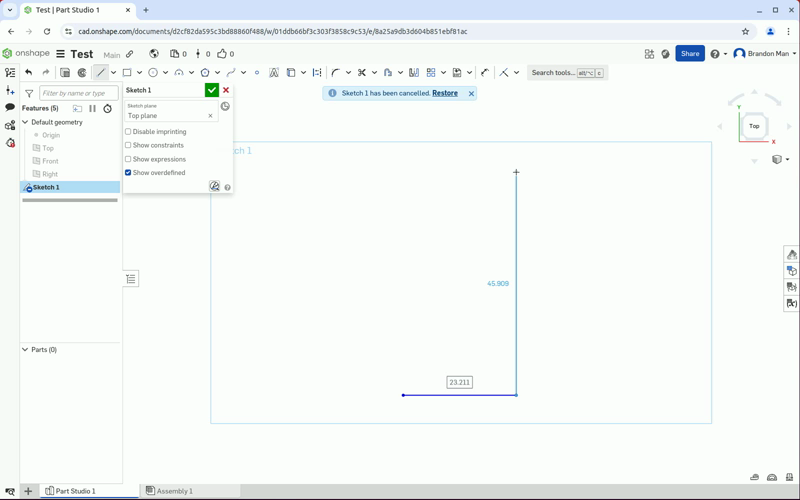
key_down(shift)
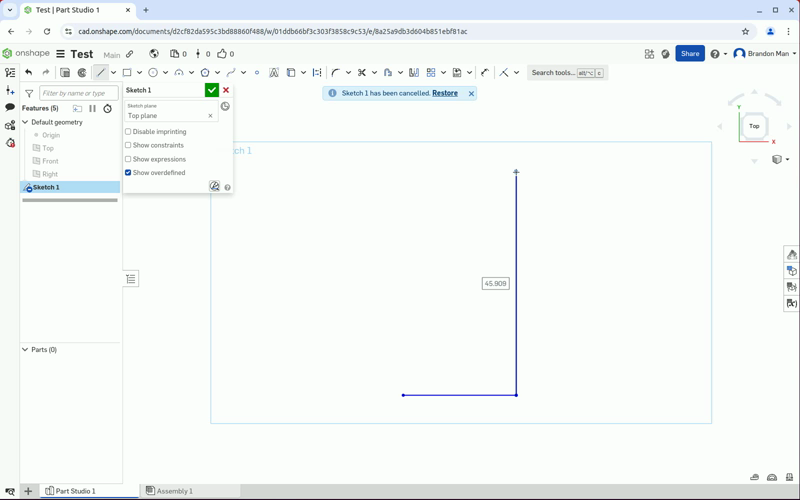
mouse_move(403, 171)
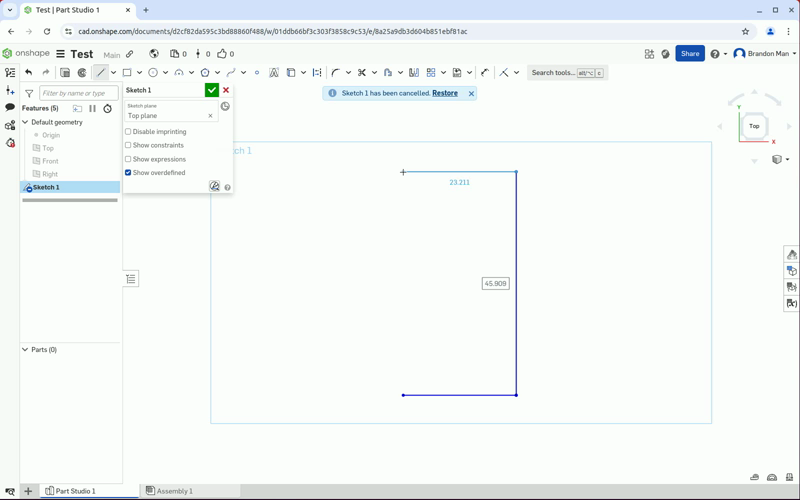
click(403, 171)
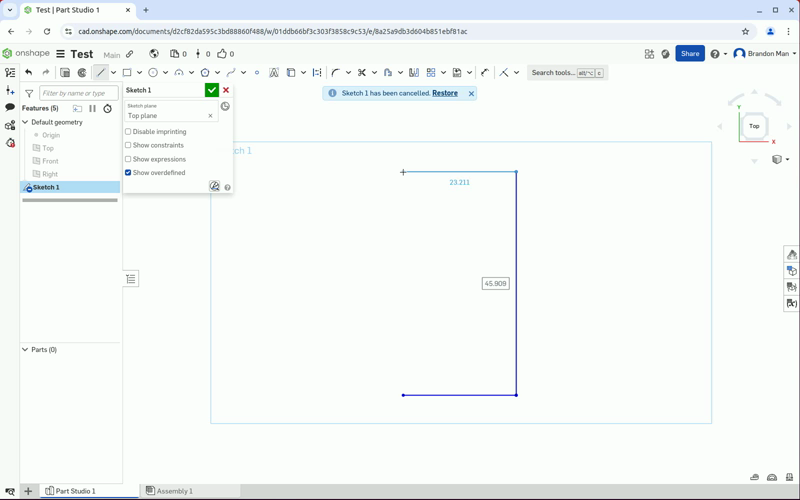
key_up(shift)
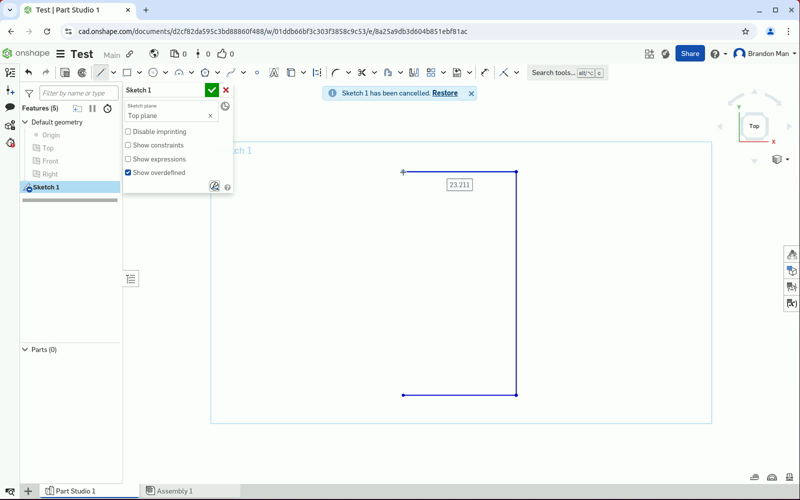
key_down(shift)
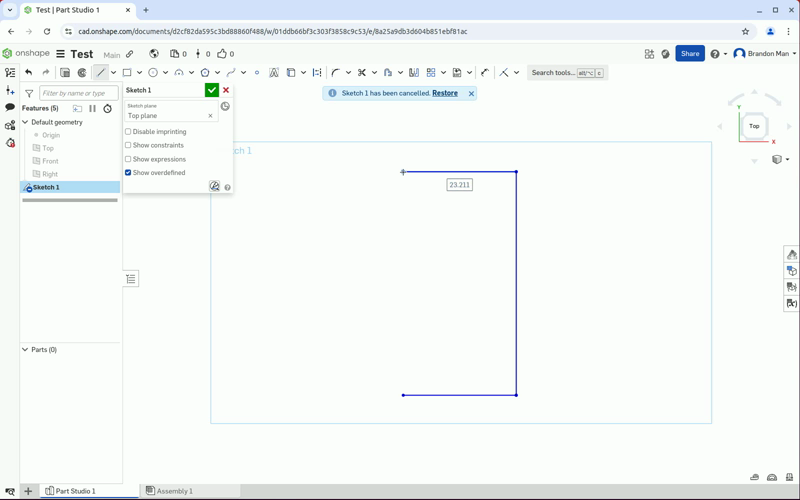
mouse_move(403, 395)
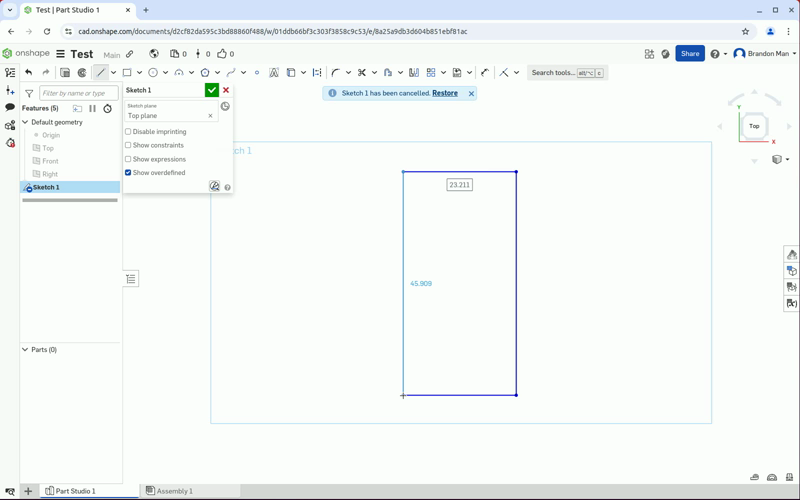
key_up(shift)
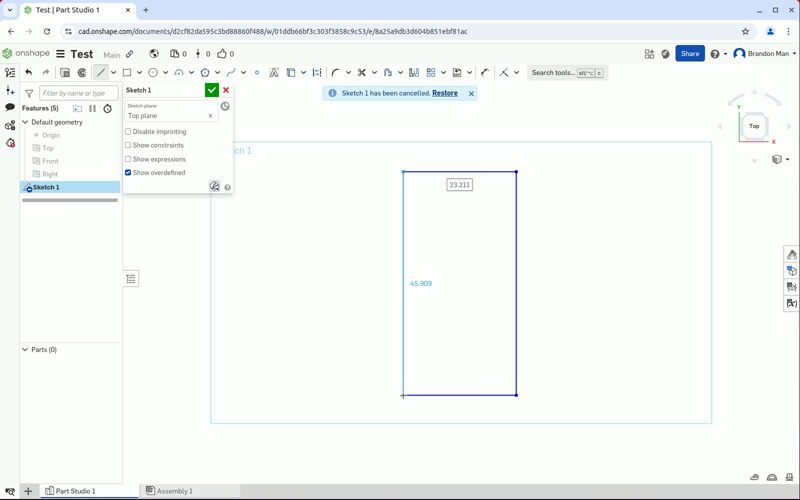
click(403, 395)
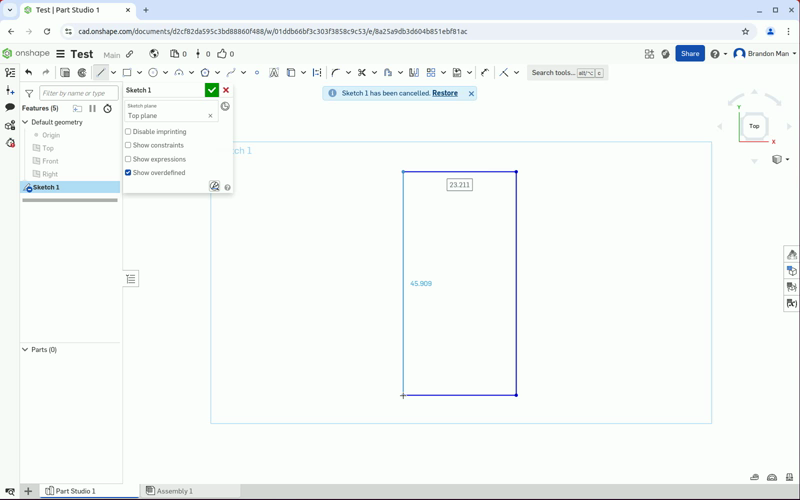
key(esc)
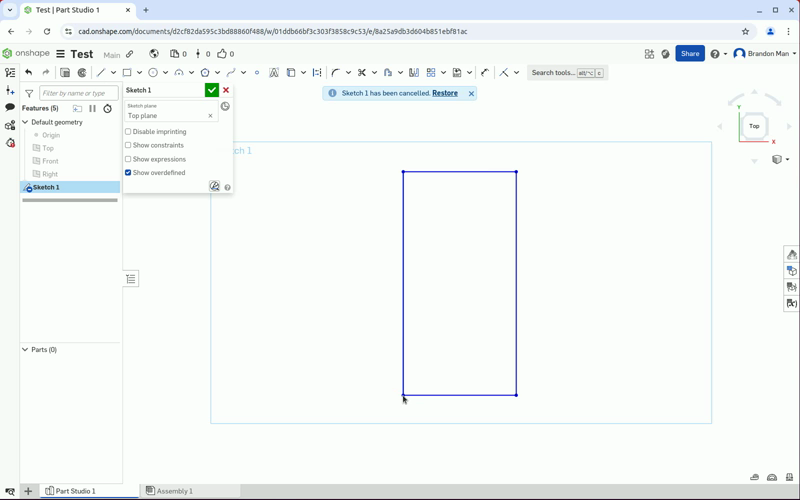
mouse_move(470, 227)
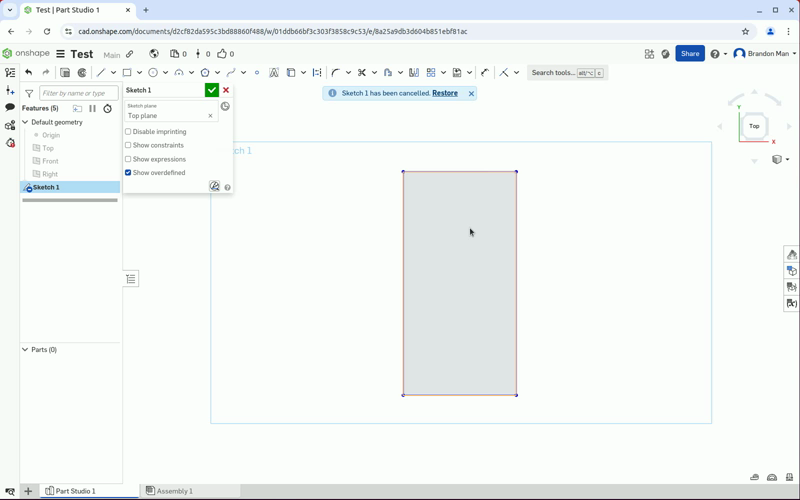
click(470, 227)
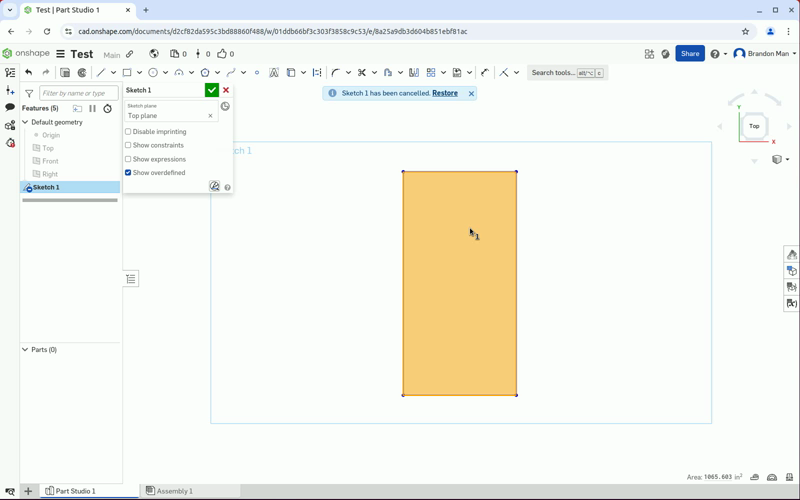
mouse_move(73, 352)
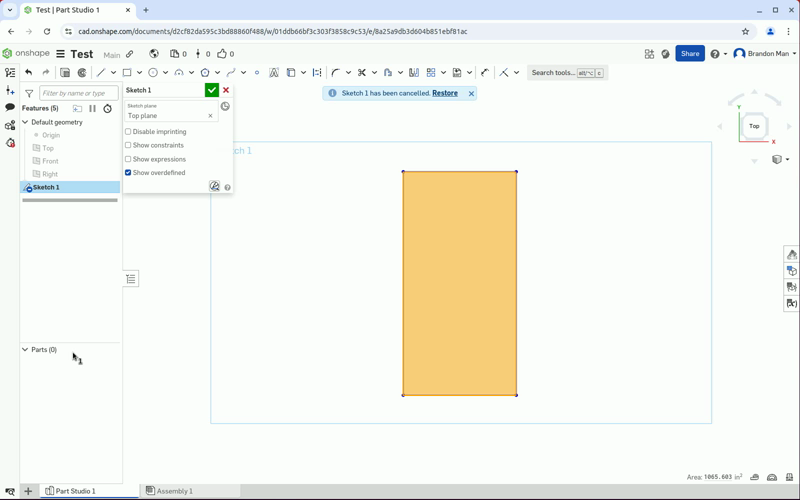
key(shift+y)
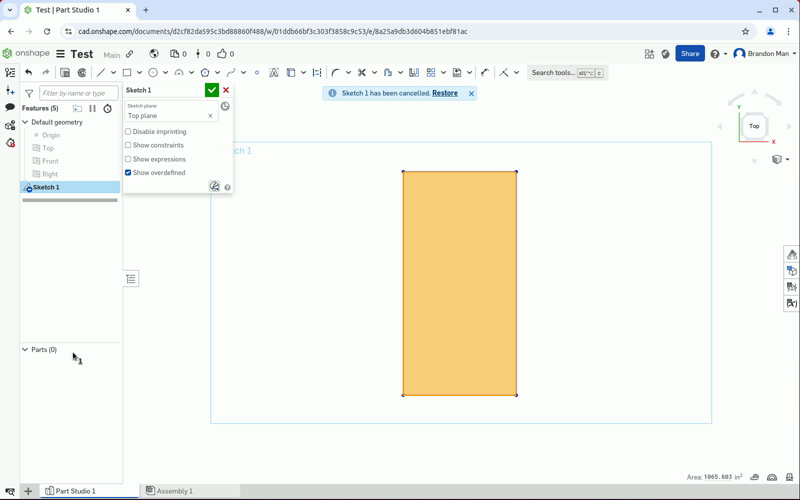
key(shift+e)
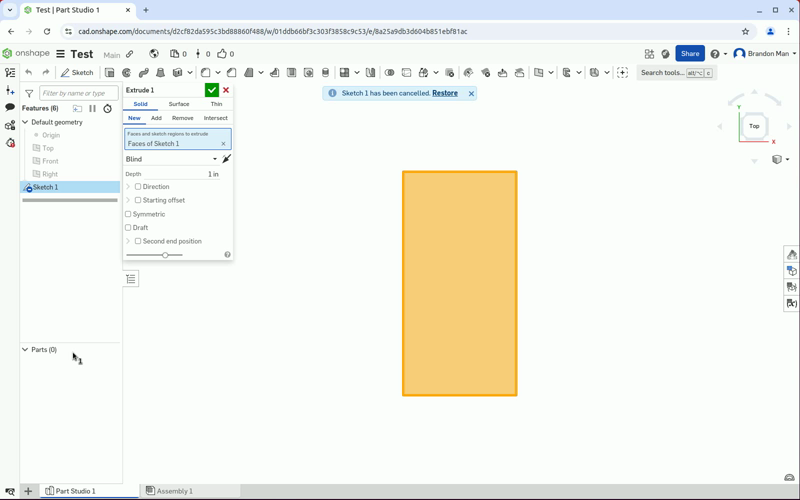
mouse_move(143, 106)
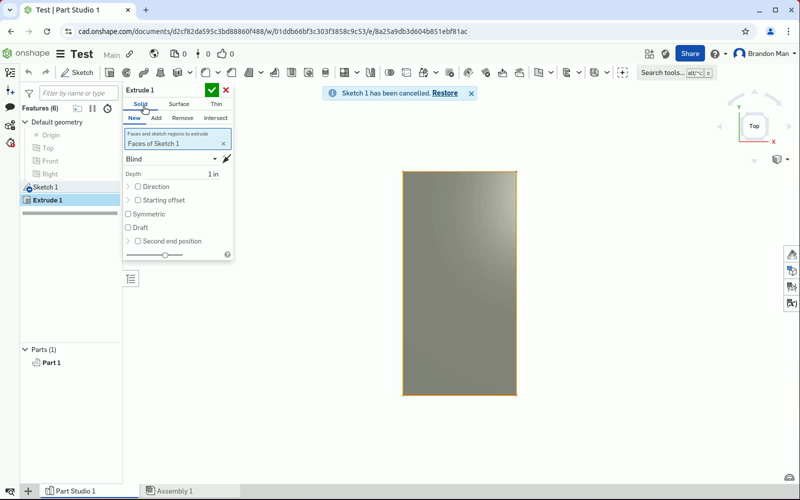
click(143, 106)
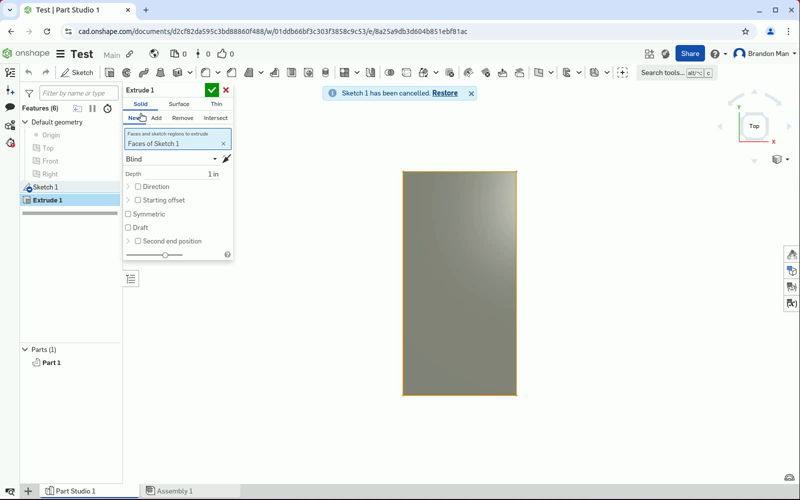
mouse_move(137, 120)
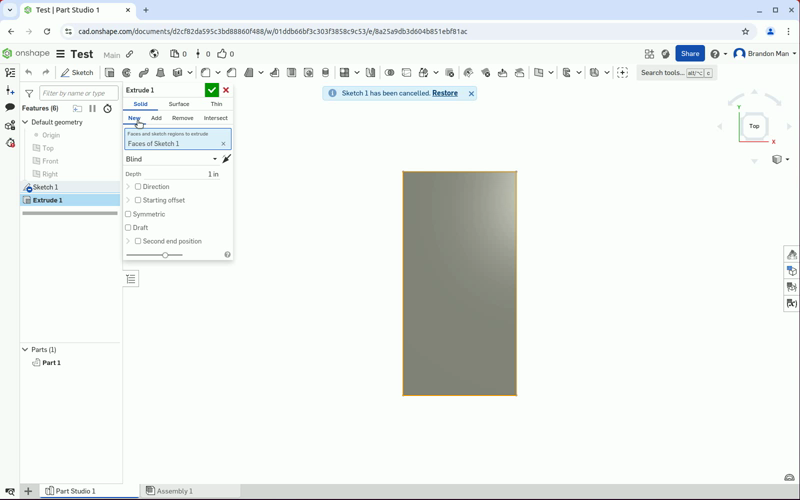
click(137, 120)
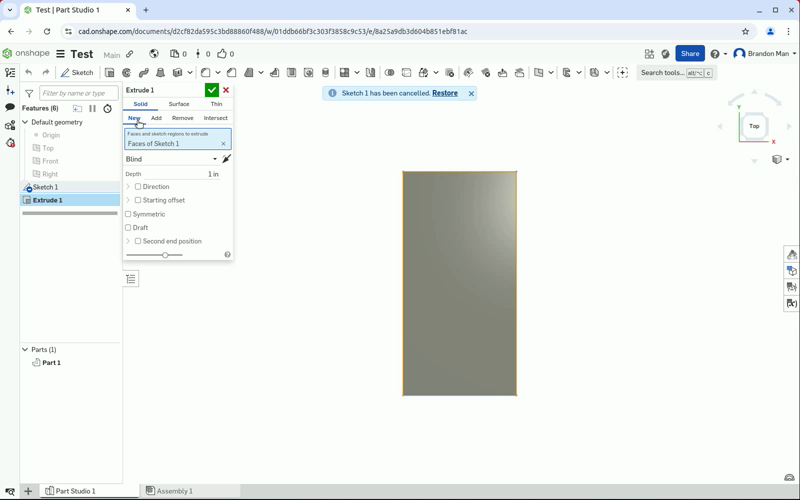
key(tab, 4)
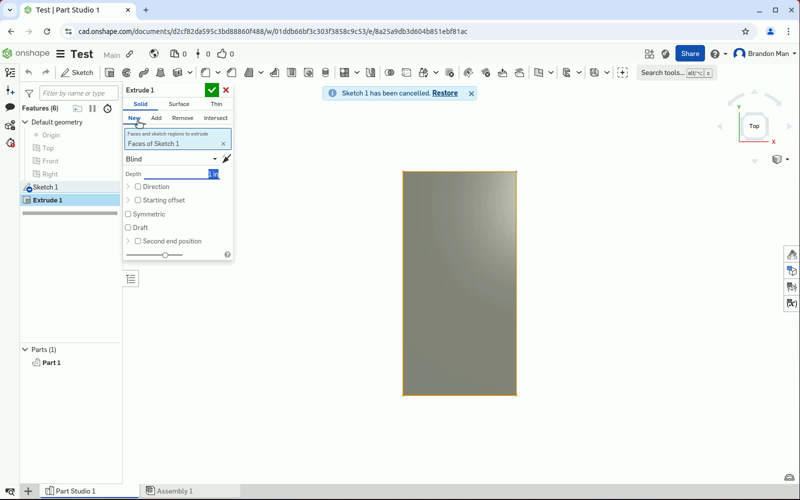
text(2.889)
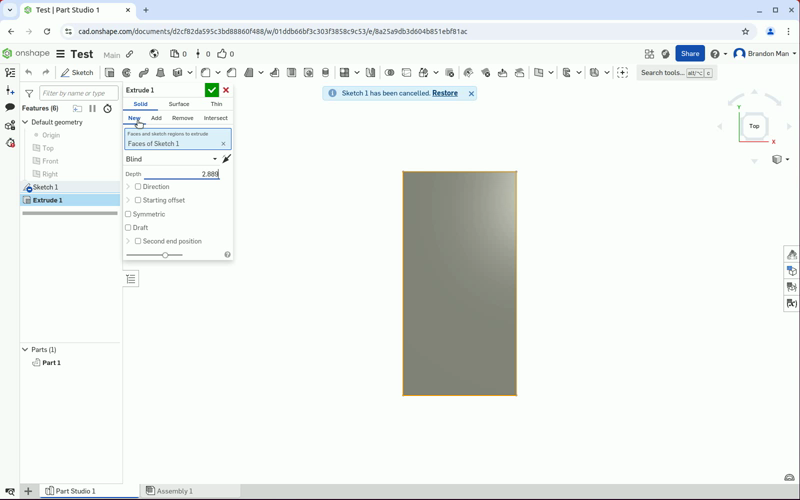
key(enter)
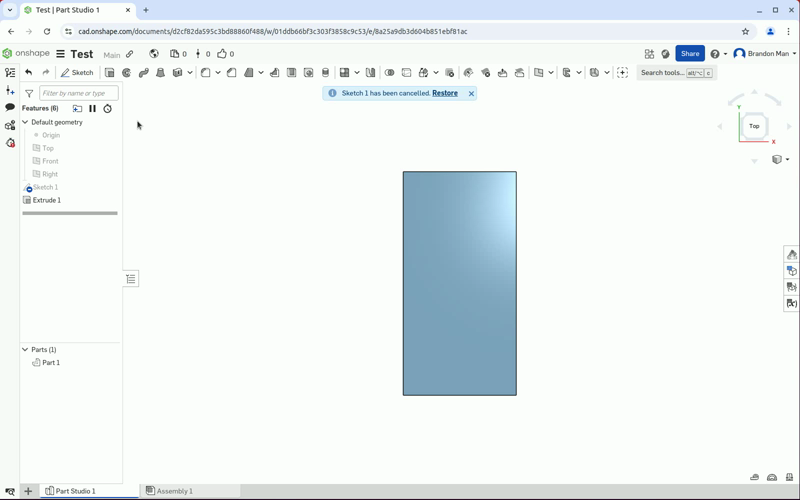
key(shift+h)
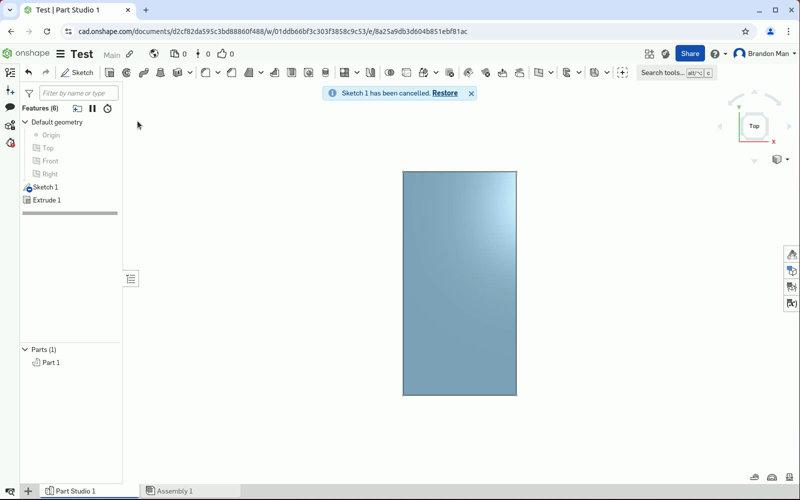
key(shift+h)
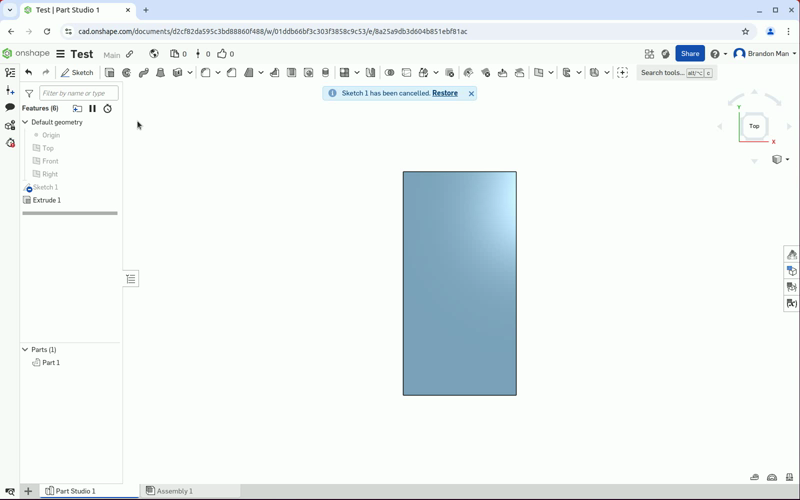
mouse_move(73, 189)
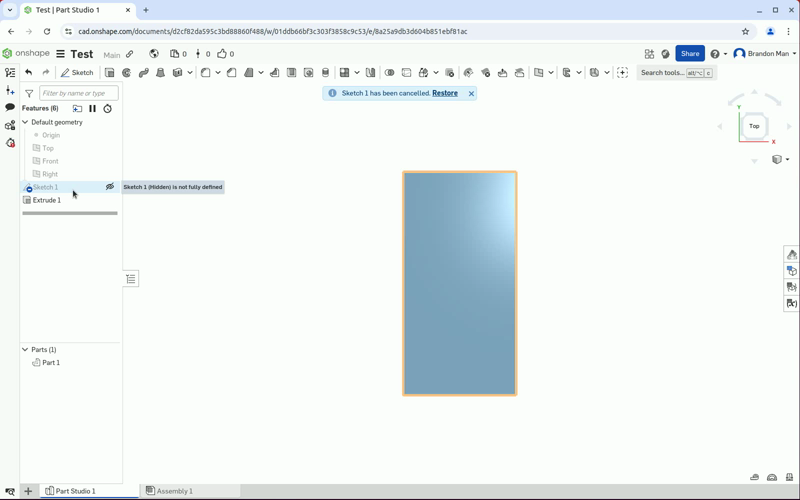
click(73, 189)
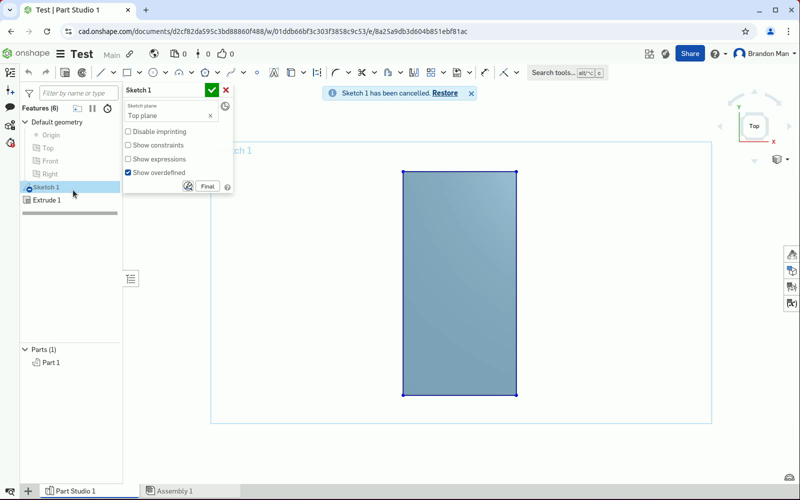
mouse_move(229, 92)
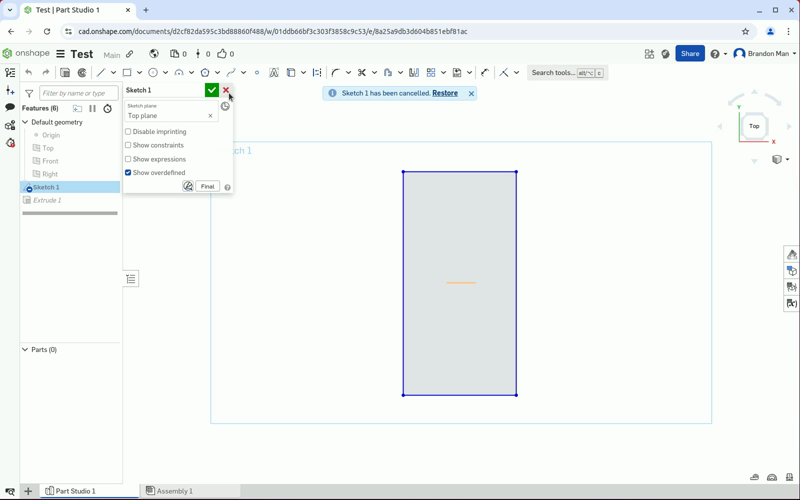
click(229, 92)
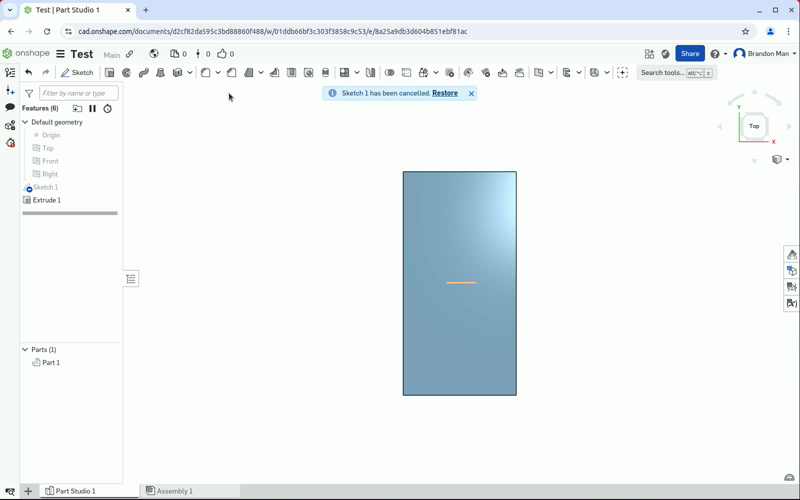
mouse_move(541, 75)
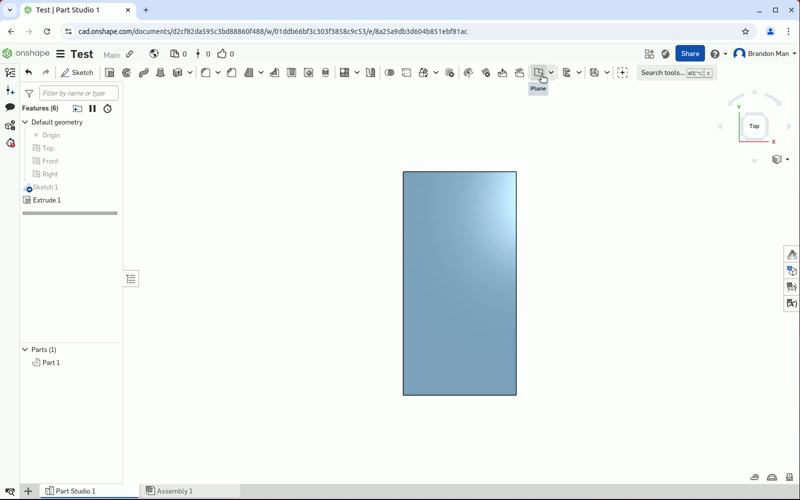
click(541, 75)
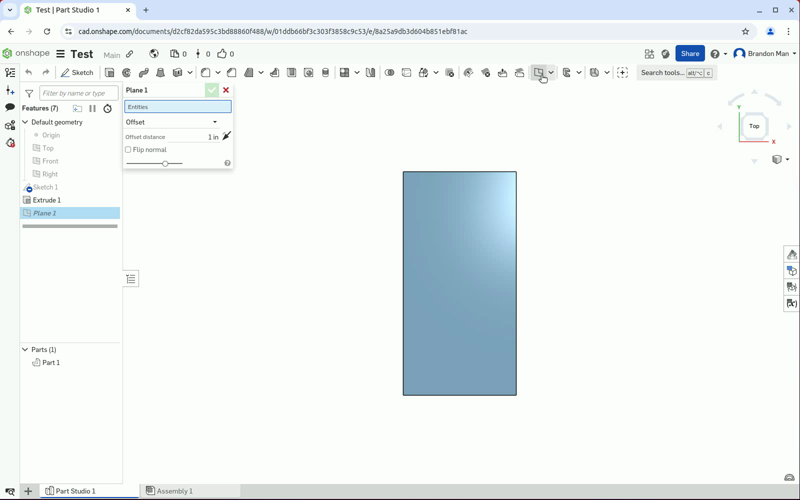
mouse_move(73, 150)
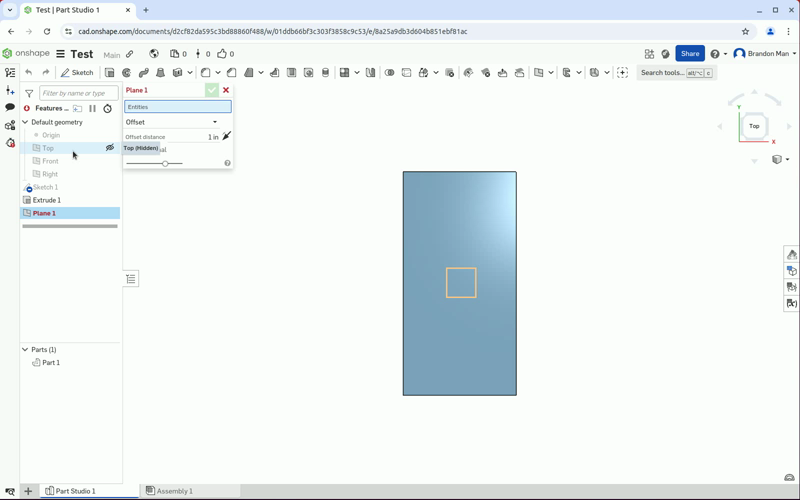
click(73, 150)
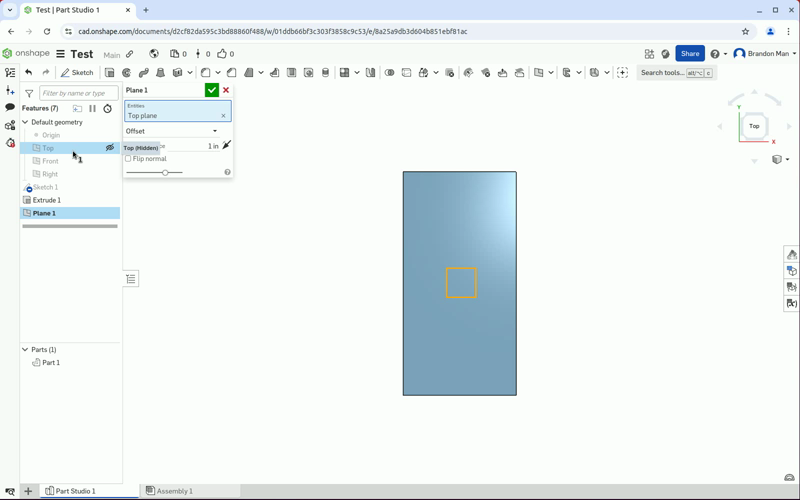
key(tab, 2)
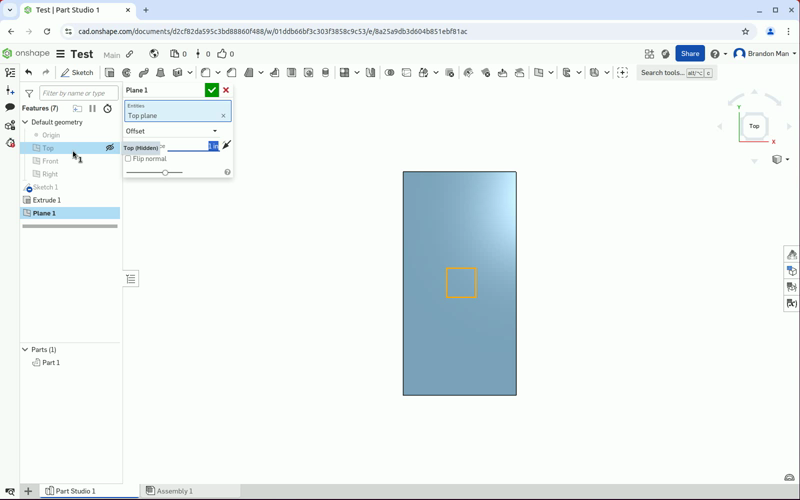
text(2.896)
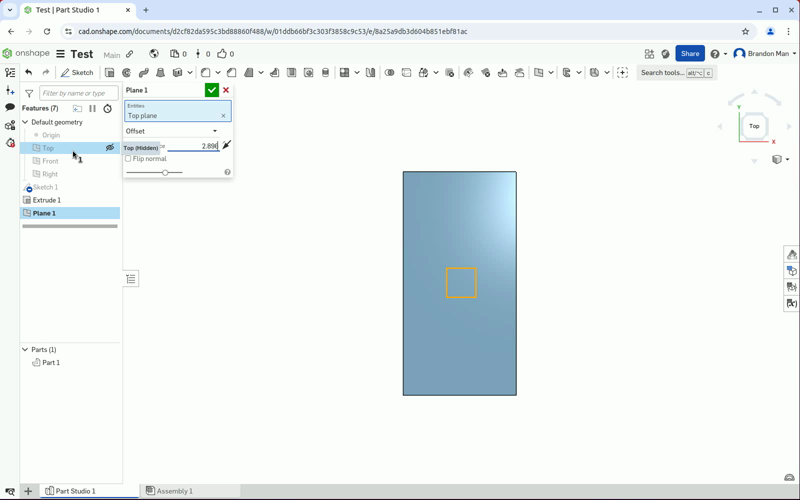
key(enter, 2)
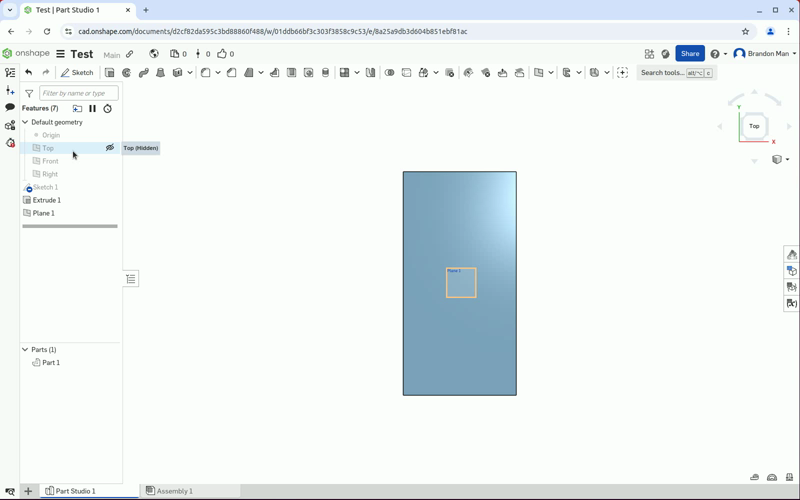
key(shift+s)
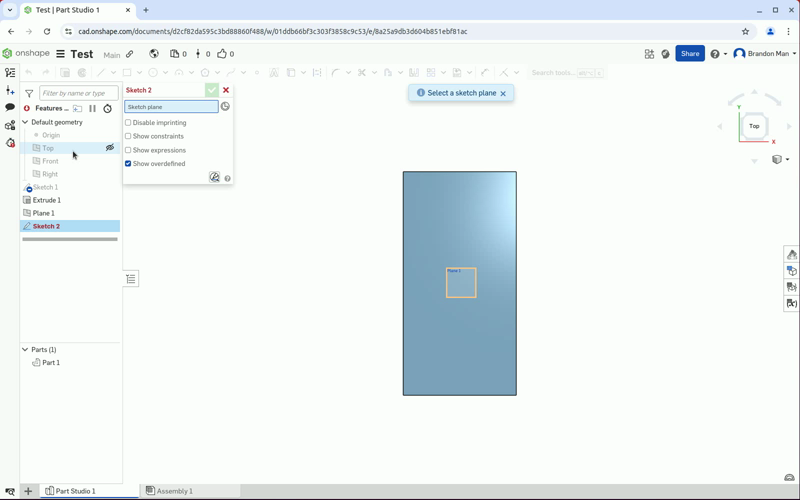
mouse_move(73, 215)
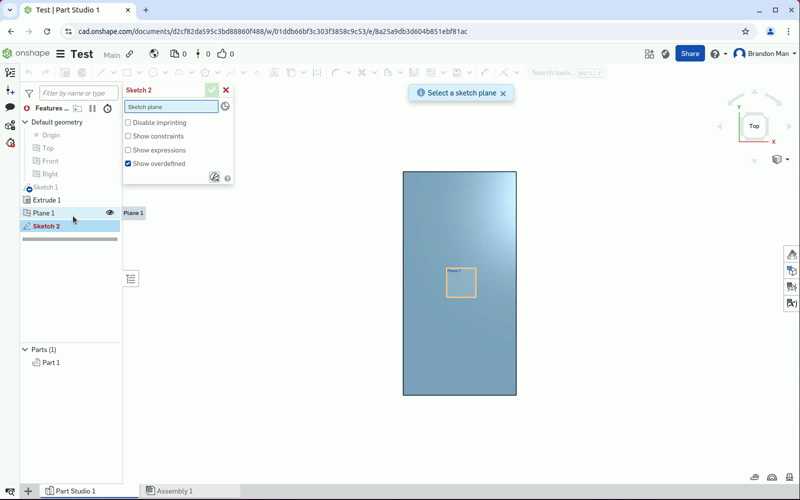
click(73, 215)
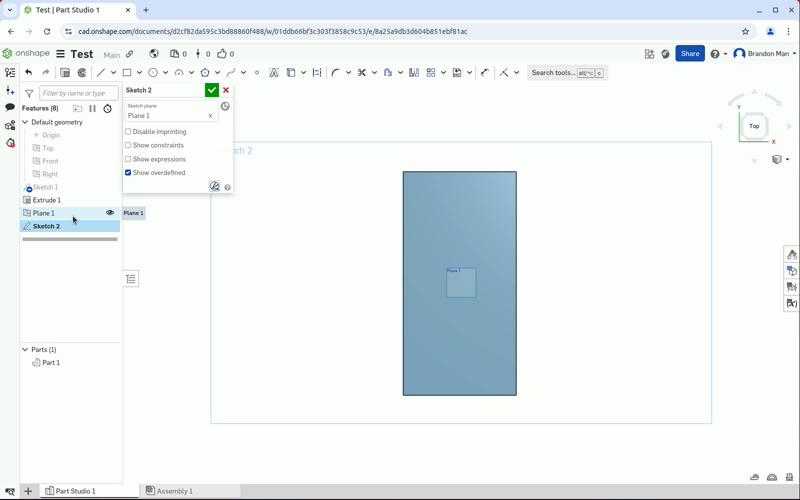
mouse_move(73, 352)
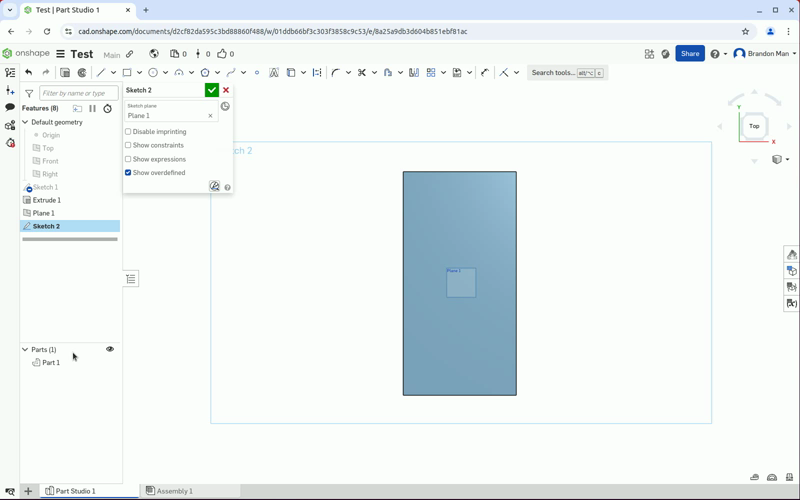
key(y)
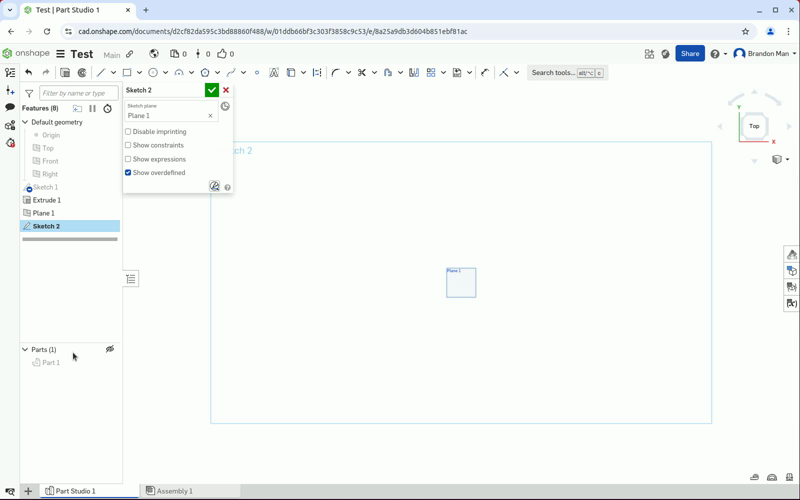
key(l)
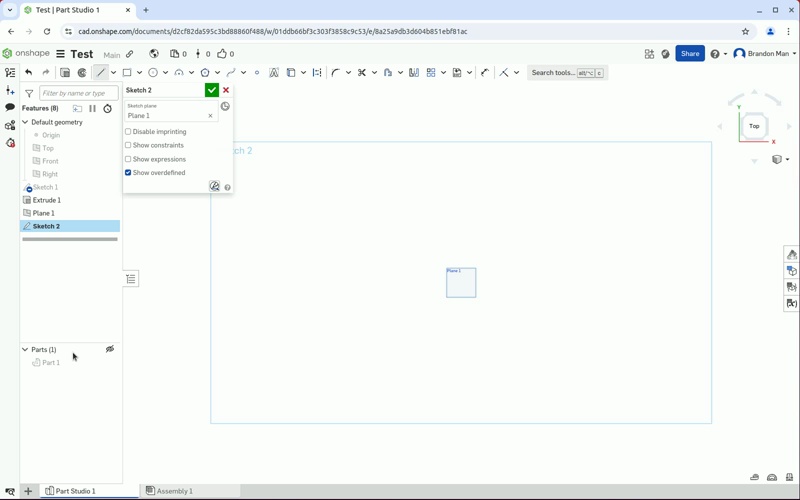
key_down(shift)
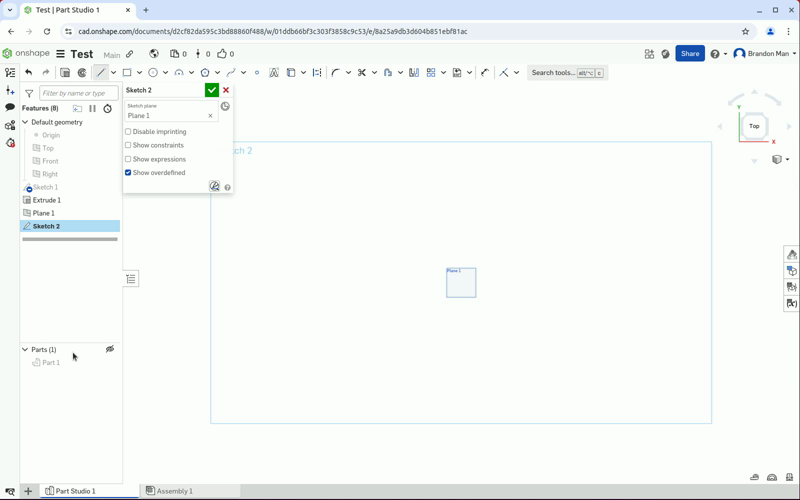
mouse_move(460, 207)
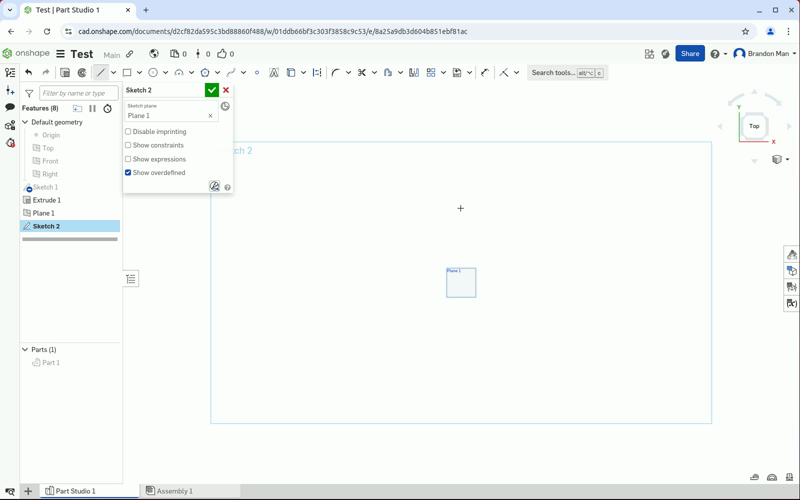
click(460, 207)
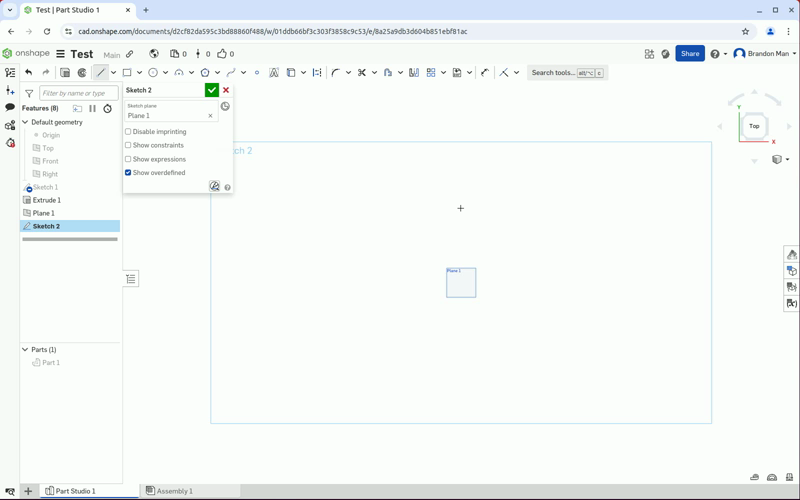
key_up(shift)
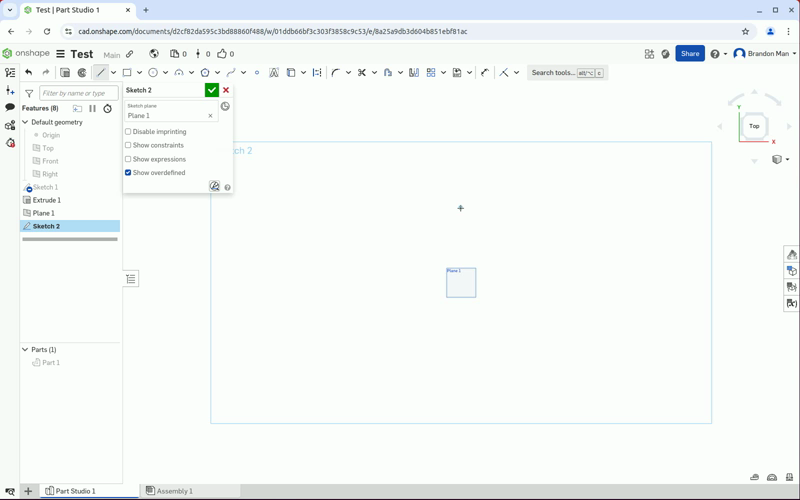
key_down(shift)
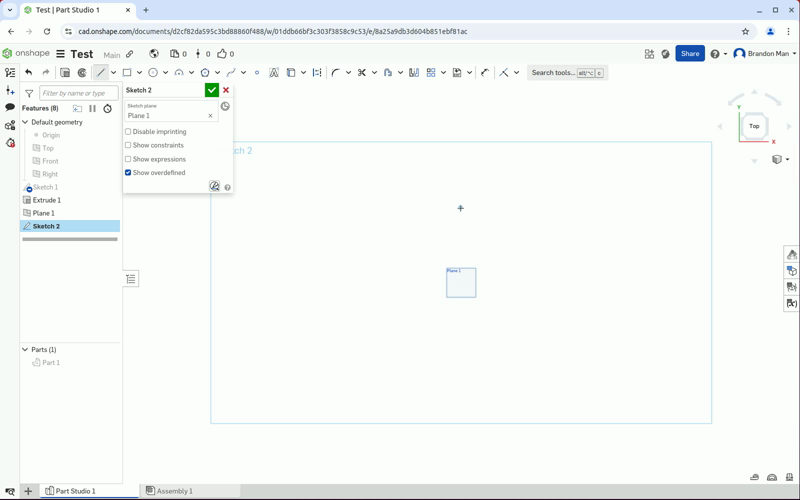
mouse_move(490, 207)
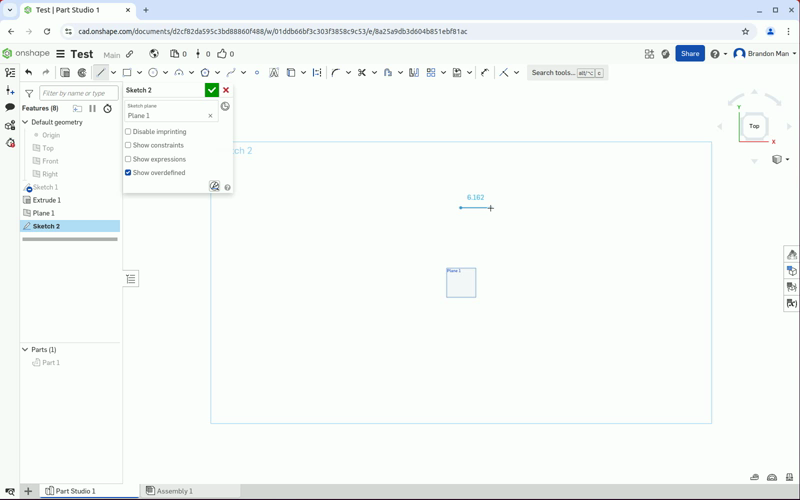
mouse_move(474, 207)
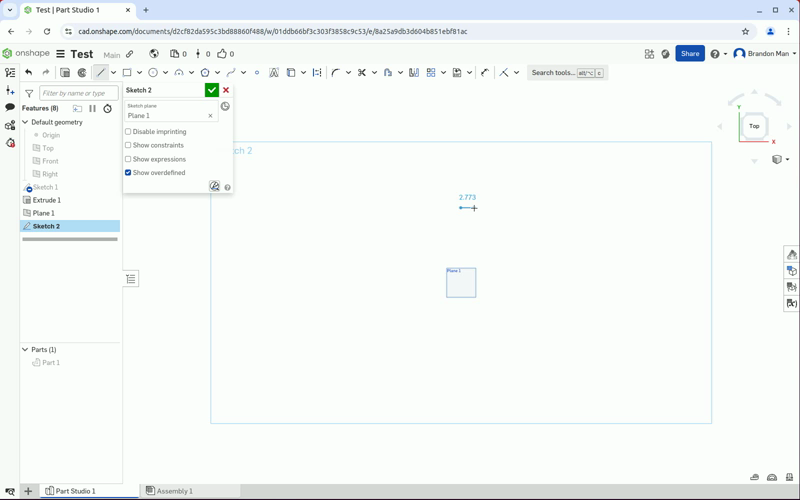
click(474, 207)
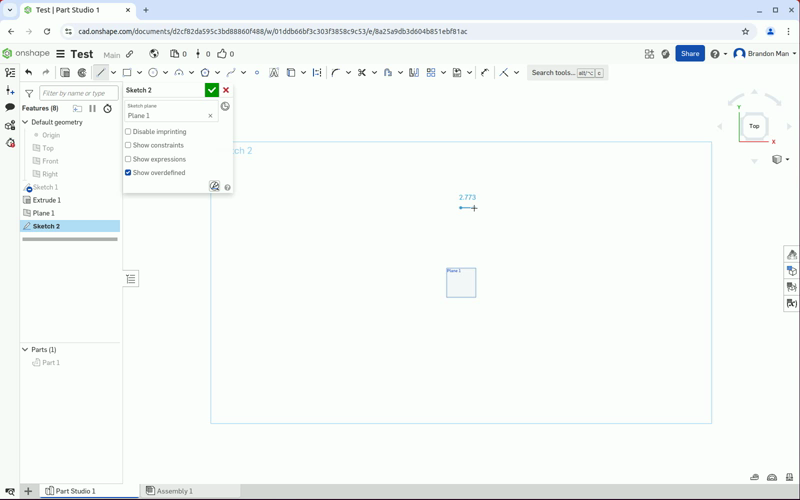
key_up(shift)
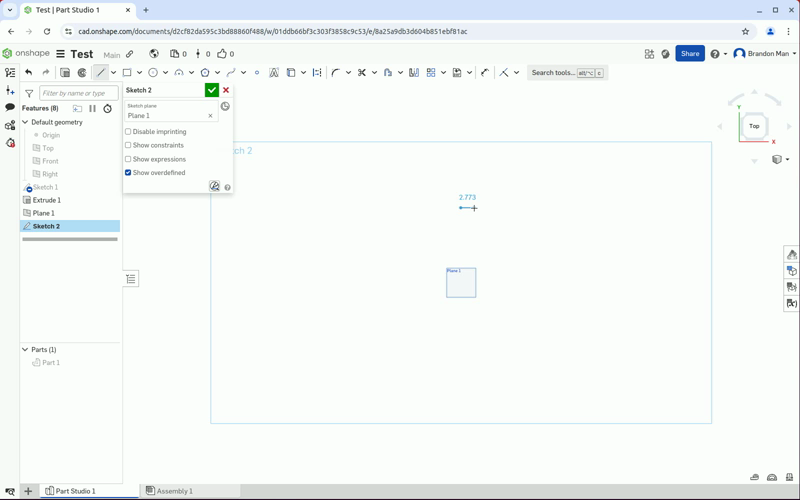
key_down(shift)
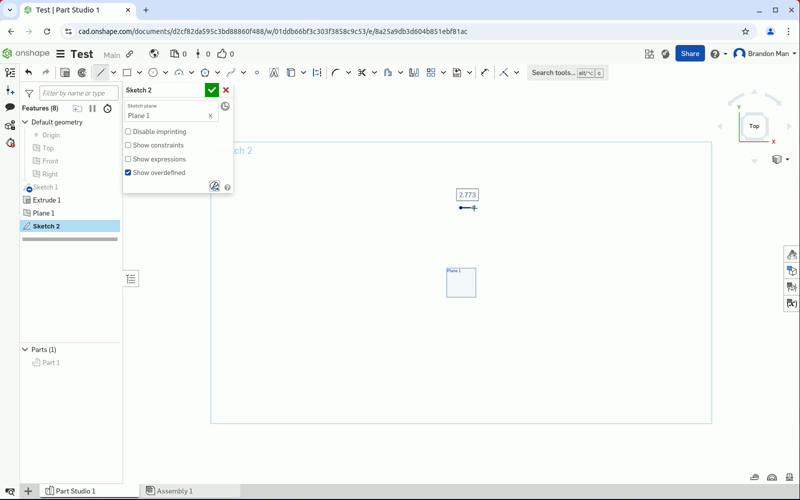
mouse_move(504, 207)
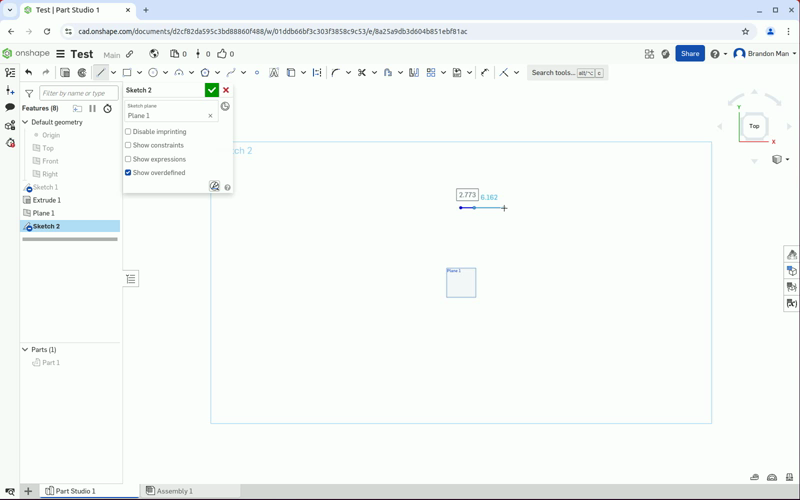
mouse_move(474, 181)
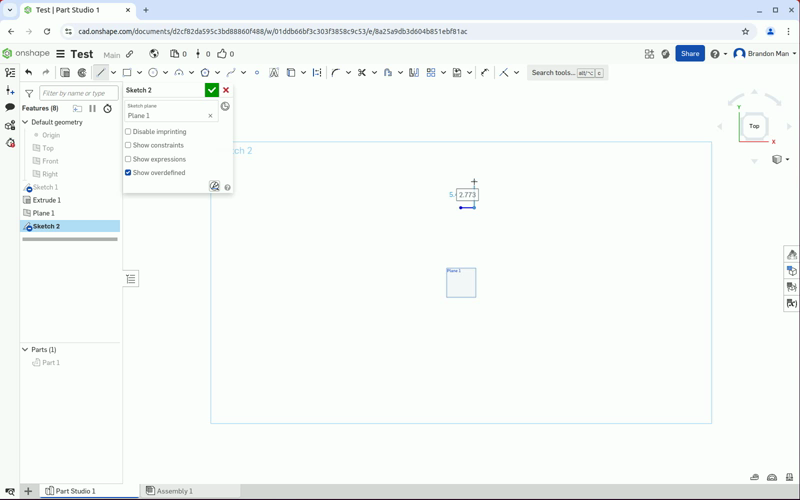
click(474, 181)
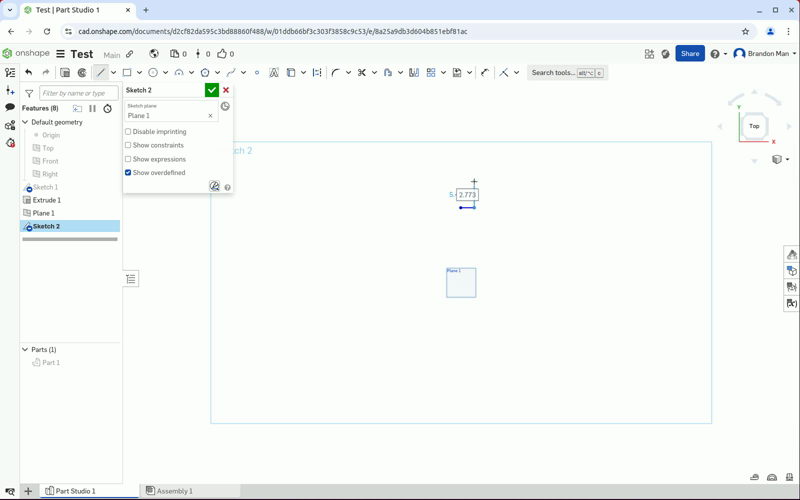
key_up(shift)
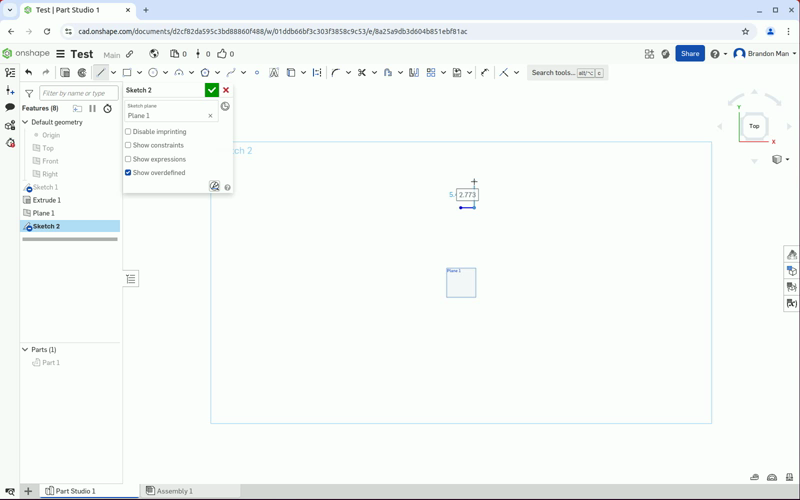
key_down(shift)
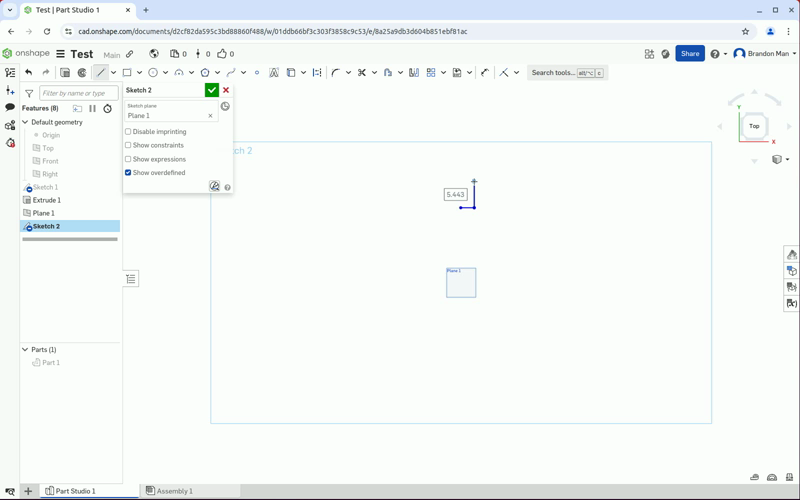
mouse_move(504, 181)
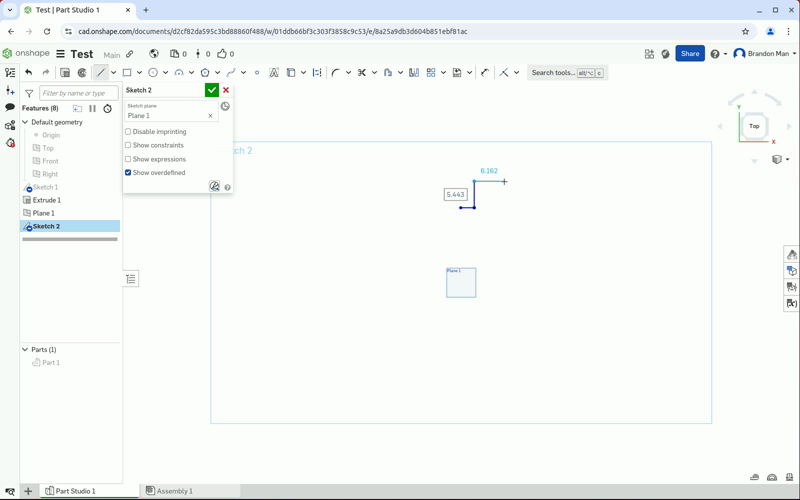
mouse_move(460, 181)
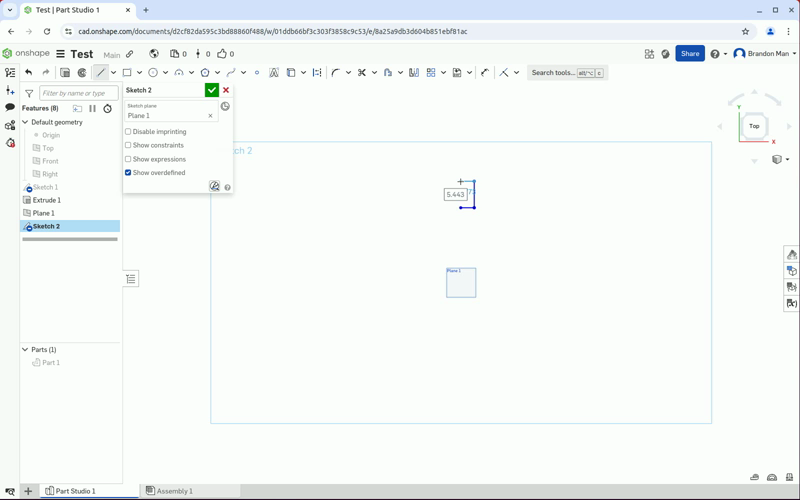
click(460, 181)
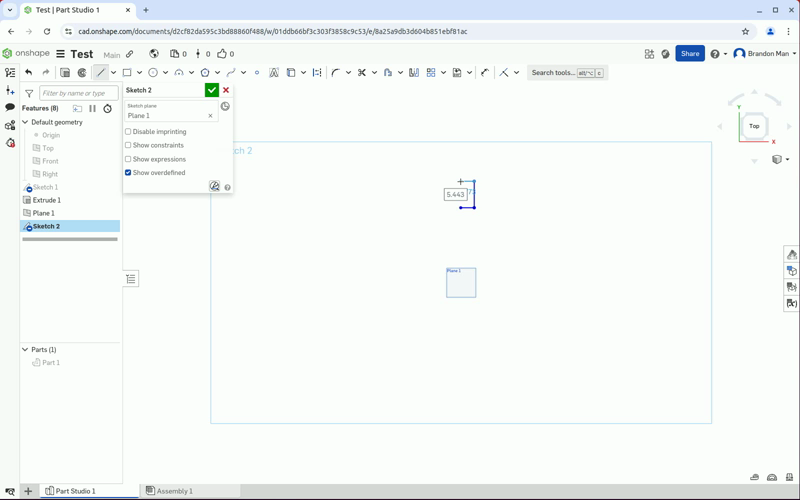
key_up(shift)
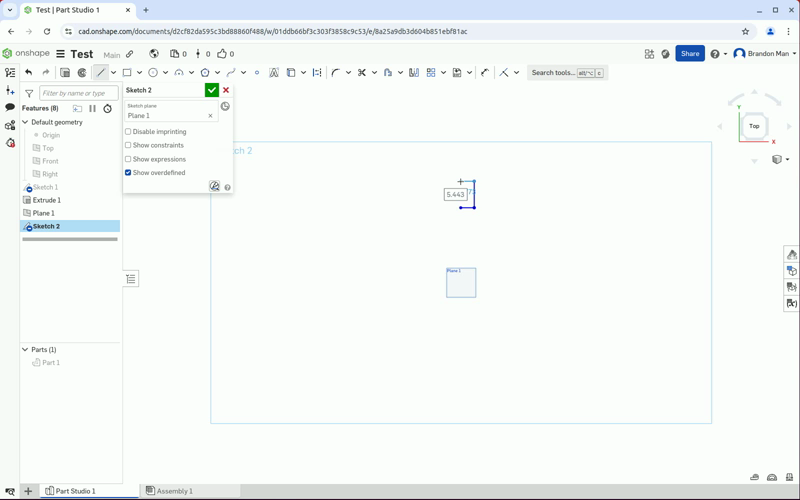
mouse_move(490, 181)
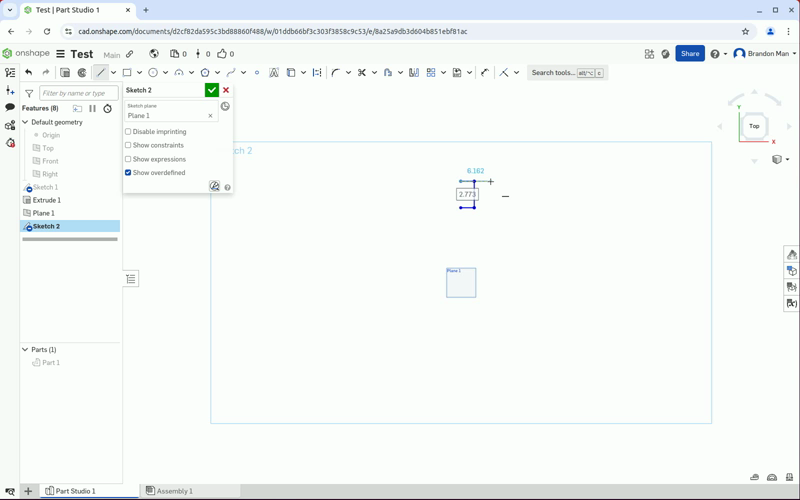
key_down(shift)
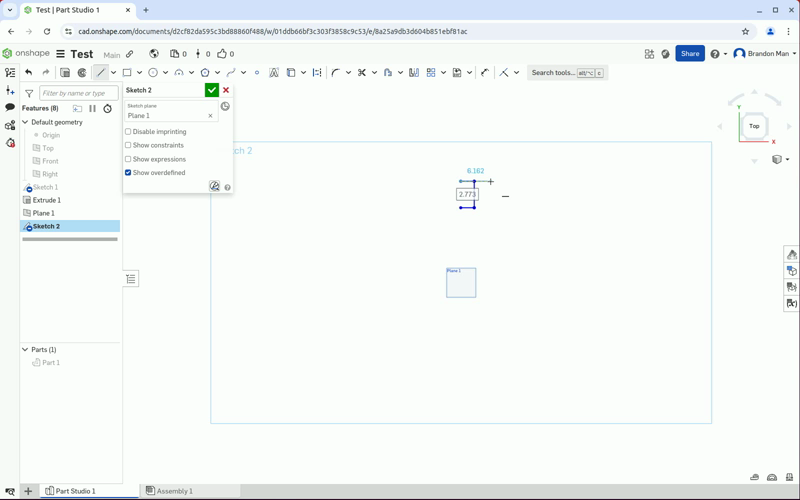
mouse_move(460, 207)
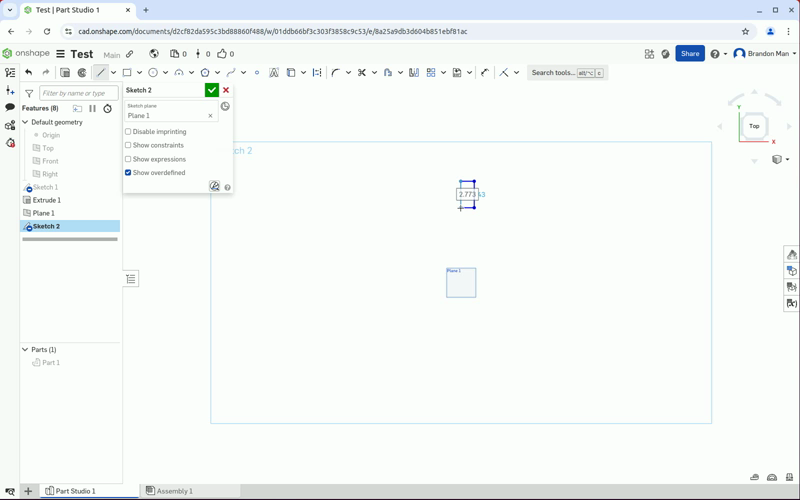
key_up(shift)
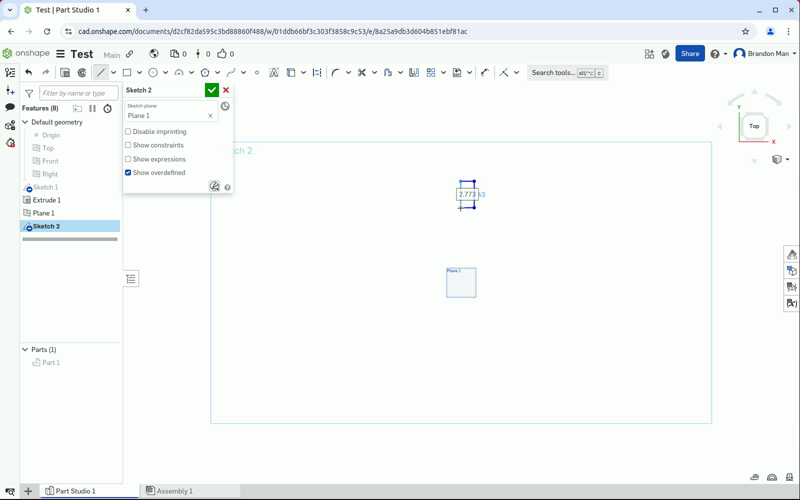
click(460, 207)
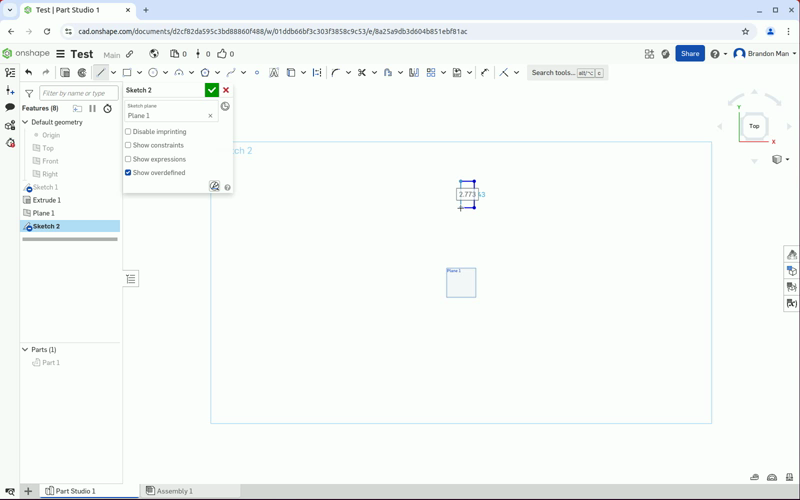
key(esc)
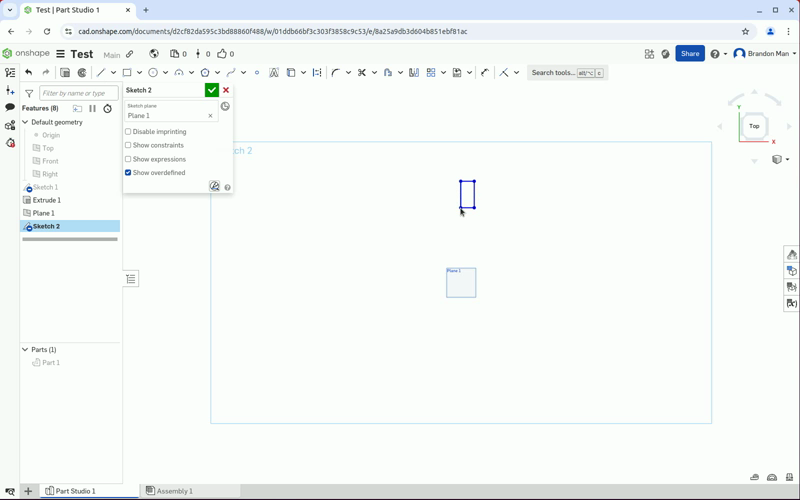
mouse_move(469, 204)
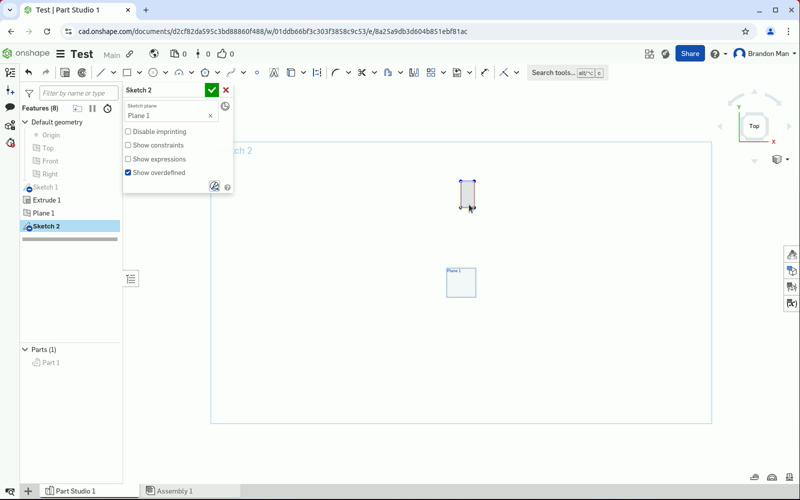
scroll(6)
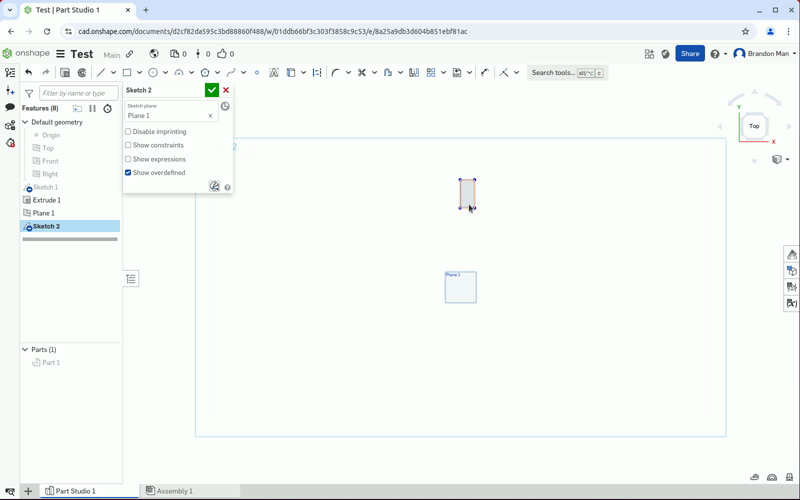
scroll(6)
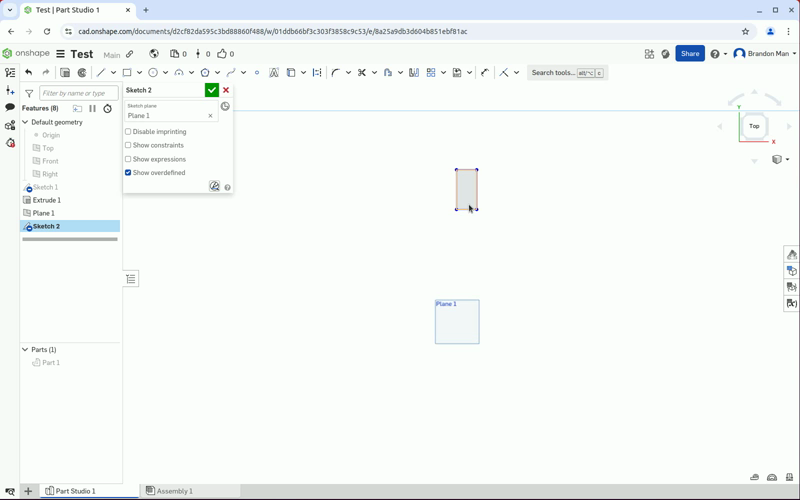
scroll(6)
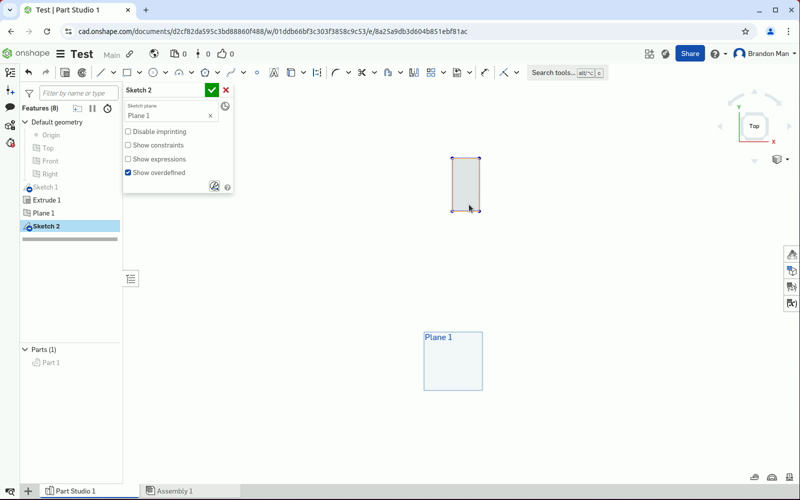
scroll(6)
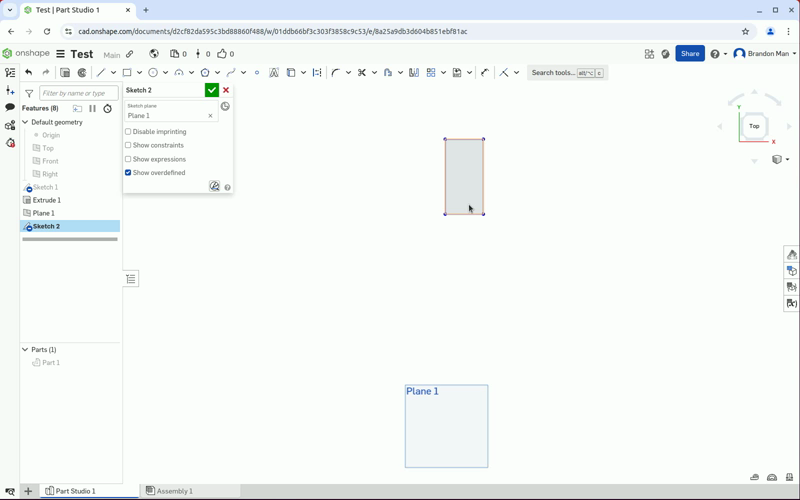
scroll(6)
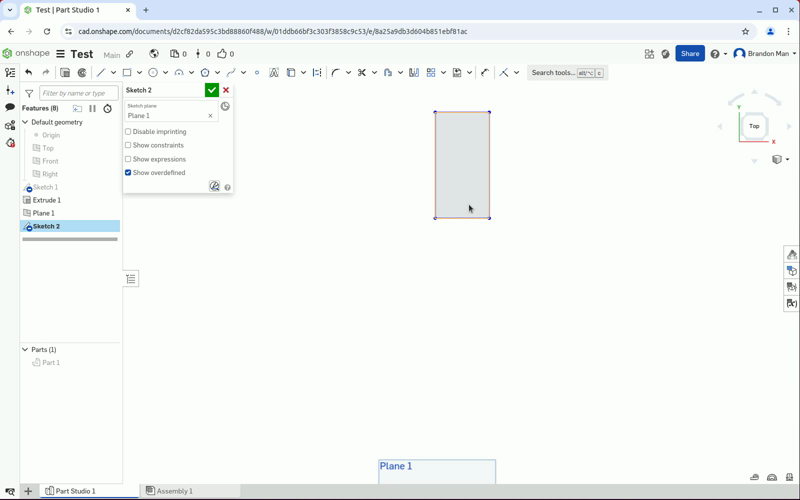
scroll(6)
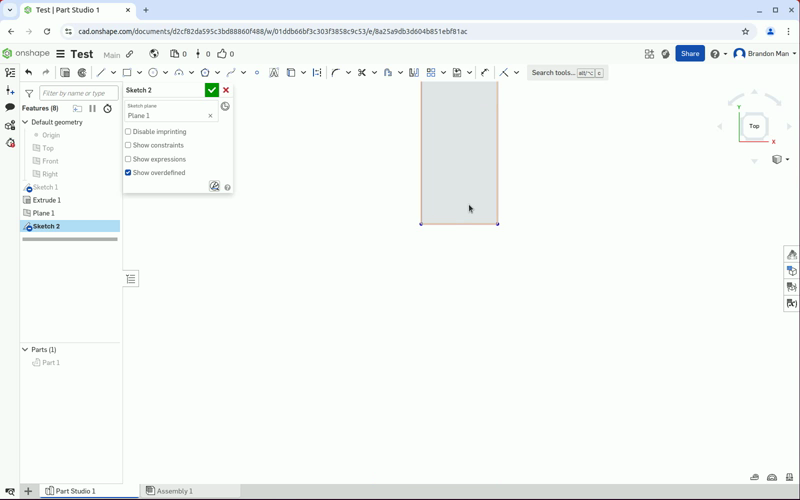
scroll(6)
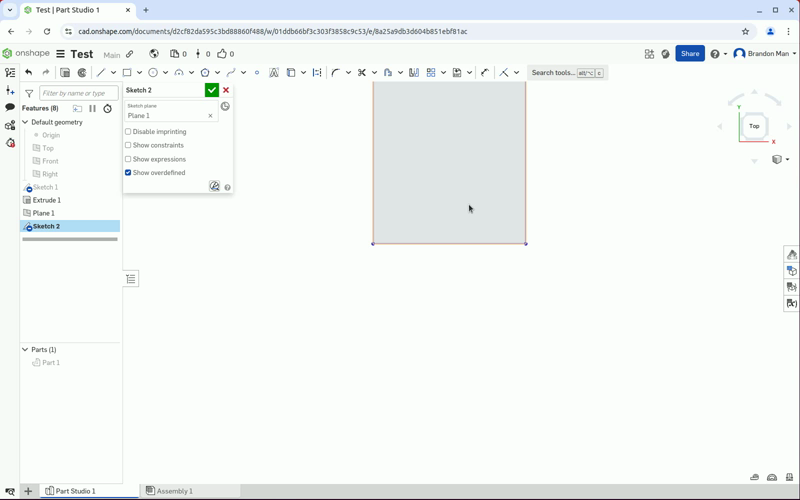
click(469, 204)
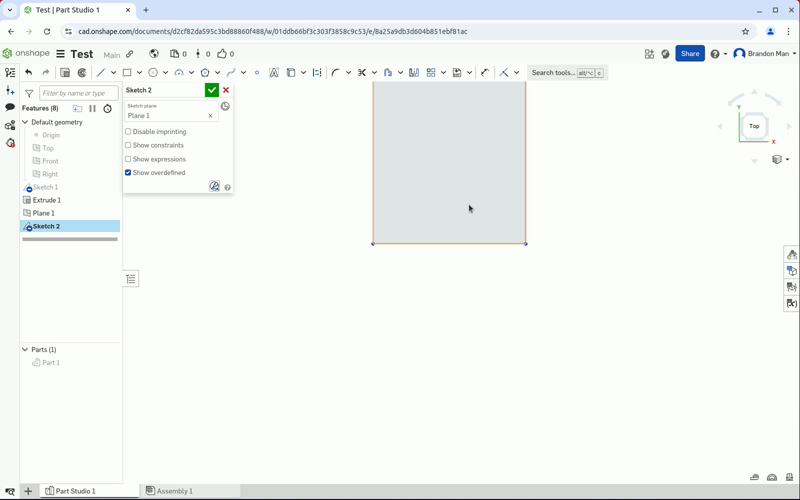
scroll(-6)
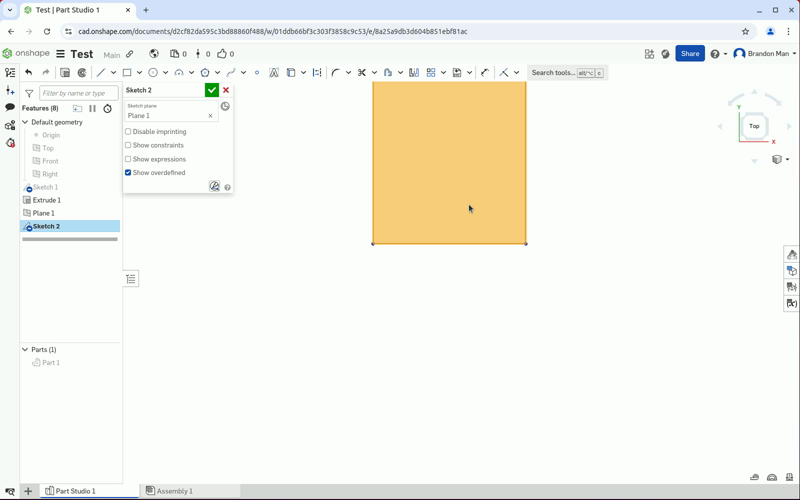
scroll(-6)
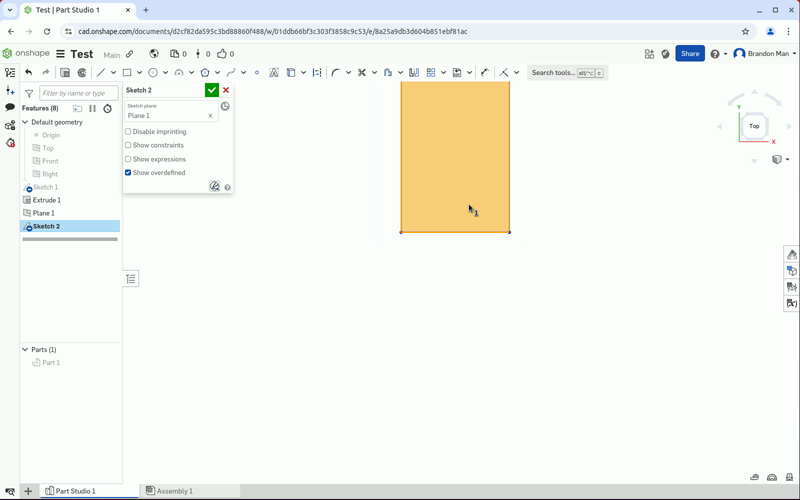
scroll(-6)
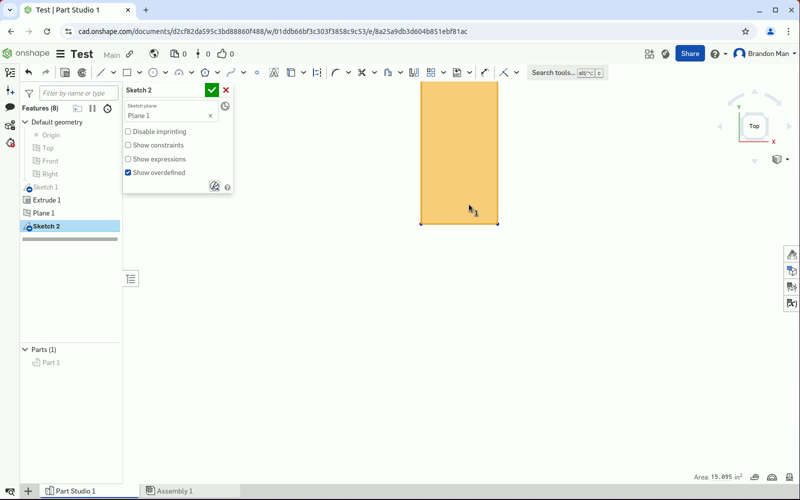
scroll(-6)
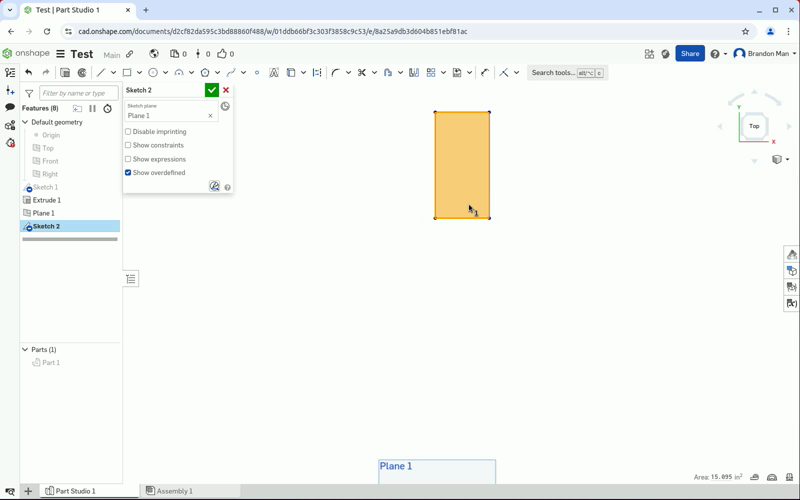
scroll(-6)
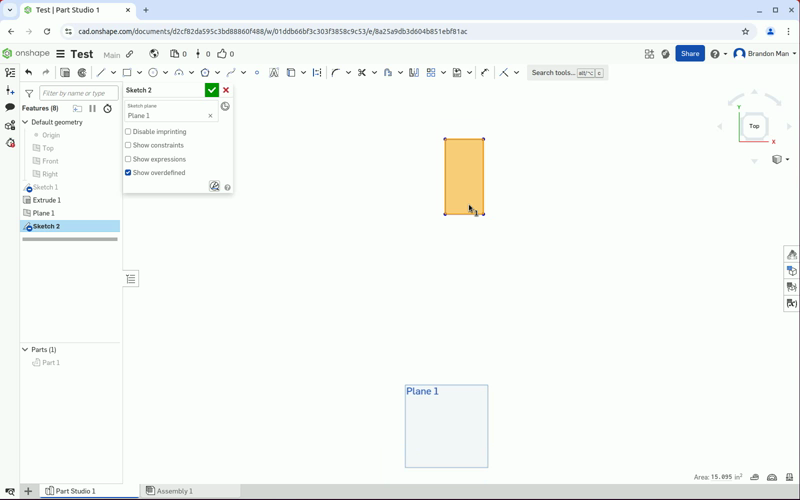
scroll(-6)
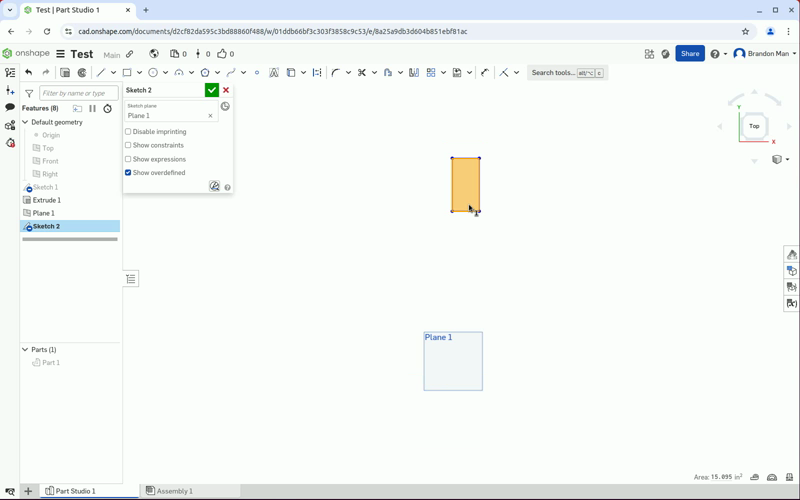
scroll(-6)
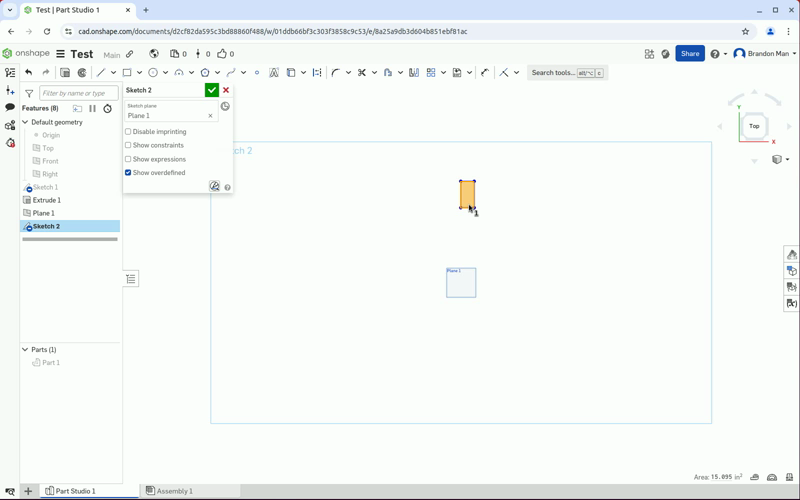
mouse_move(73, 352)
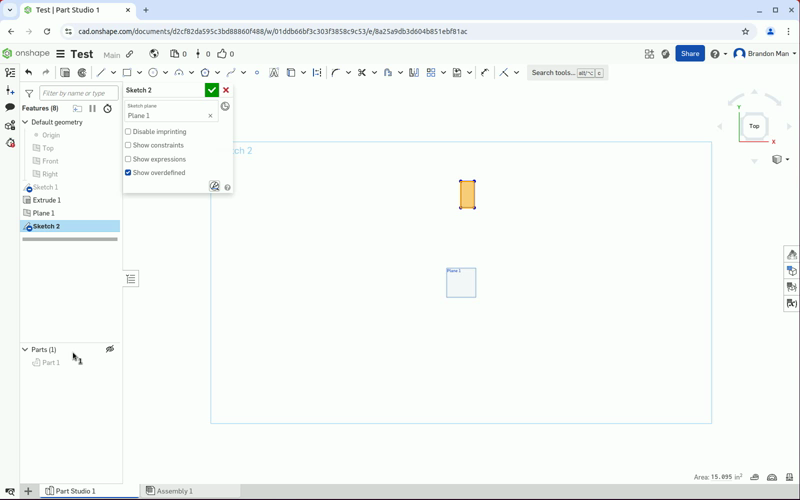
key(shift+y)
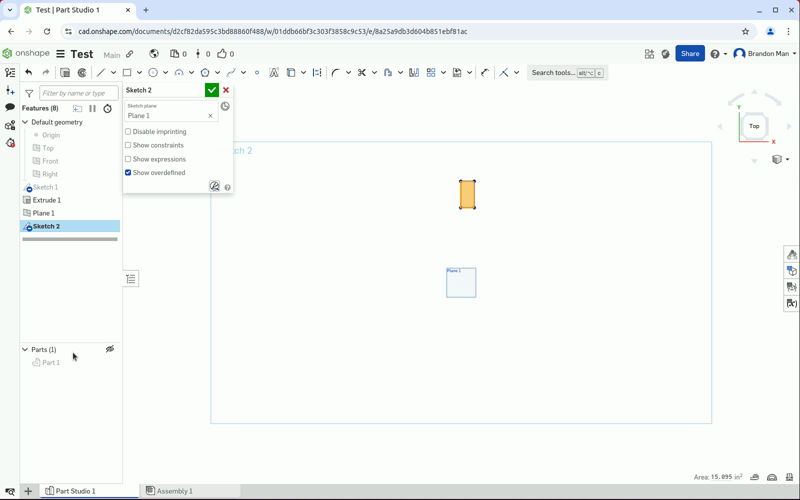
key(shift+e)
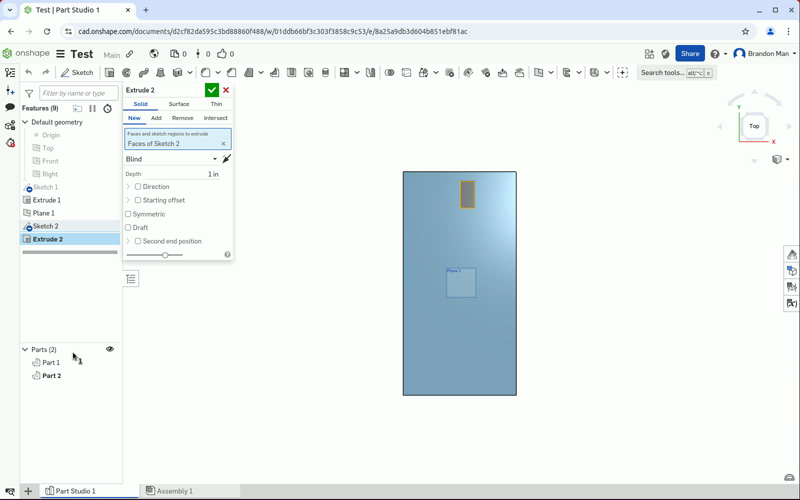
mouse_move(143, 106)
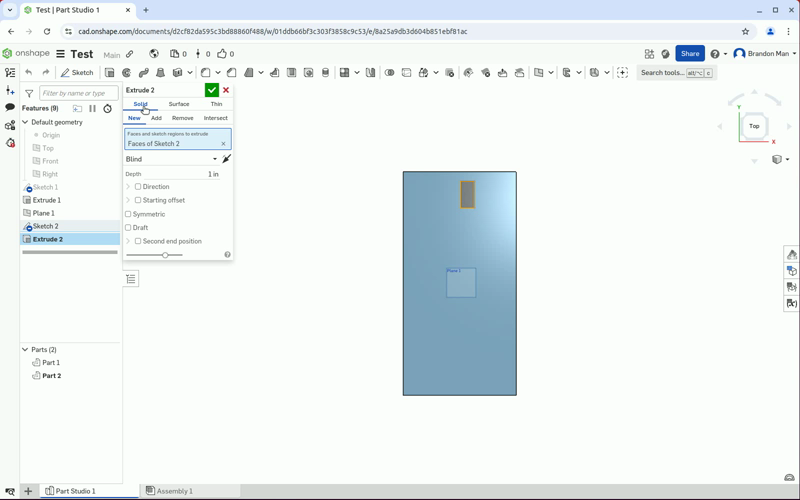
click(143, 106)
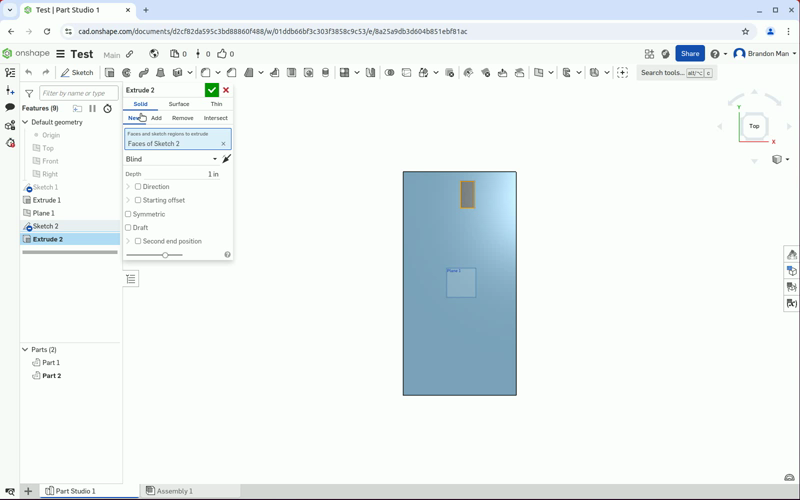
mouse_move(137, 120)
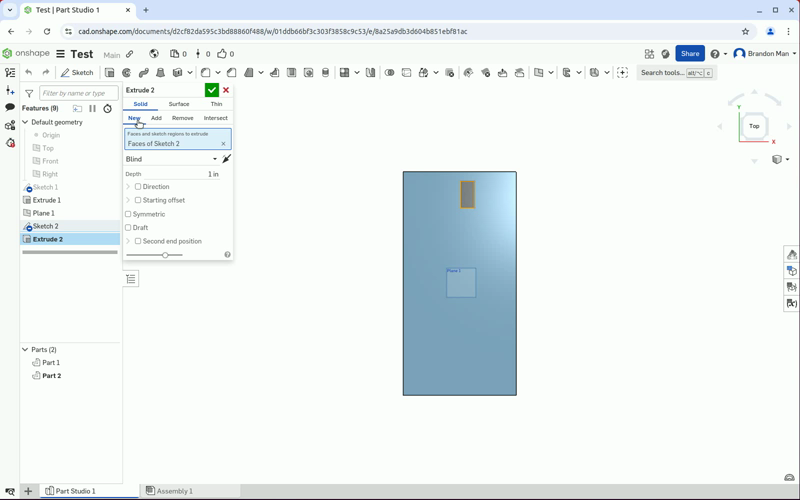
click(137, 120)
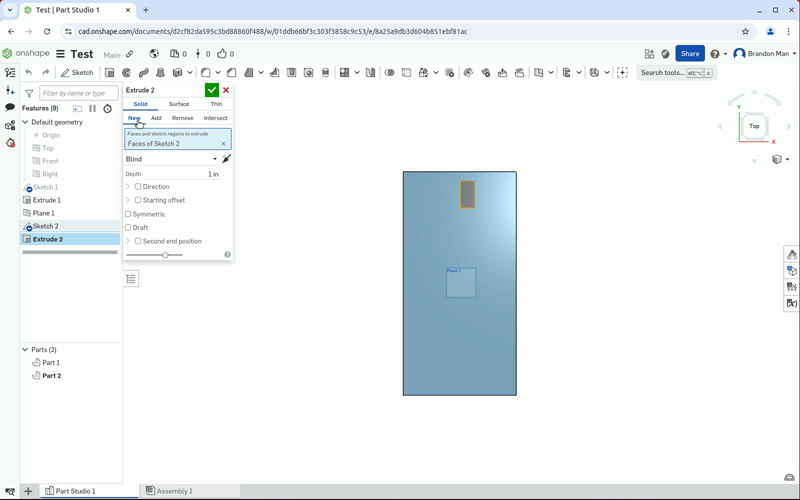
key(tab, 4)
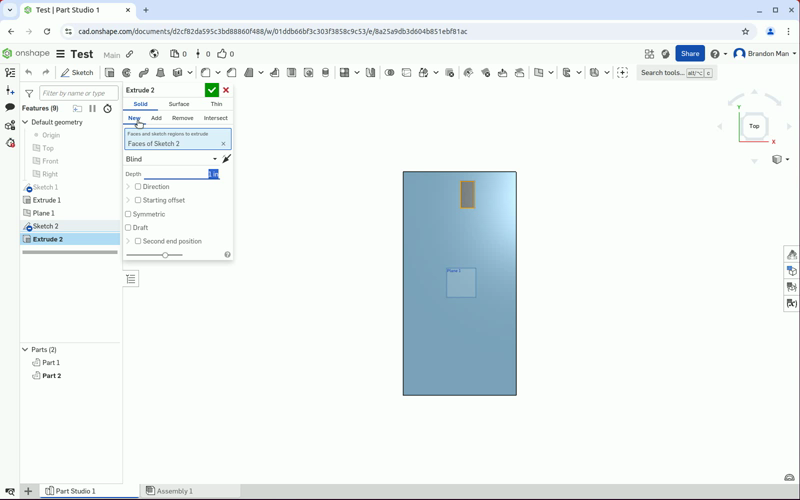
text(0.241)
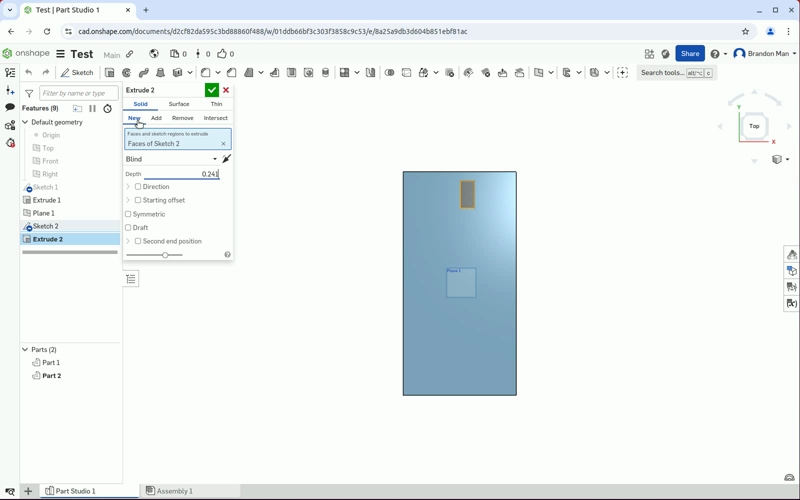
key(enter)
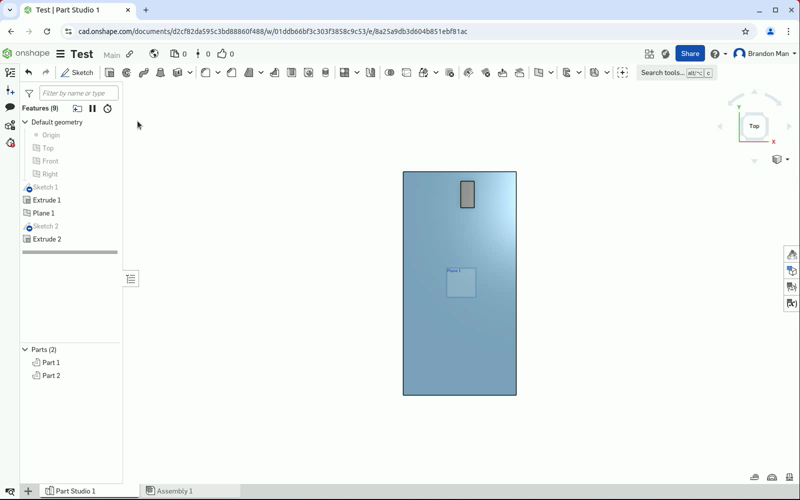
key(shift+h)
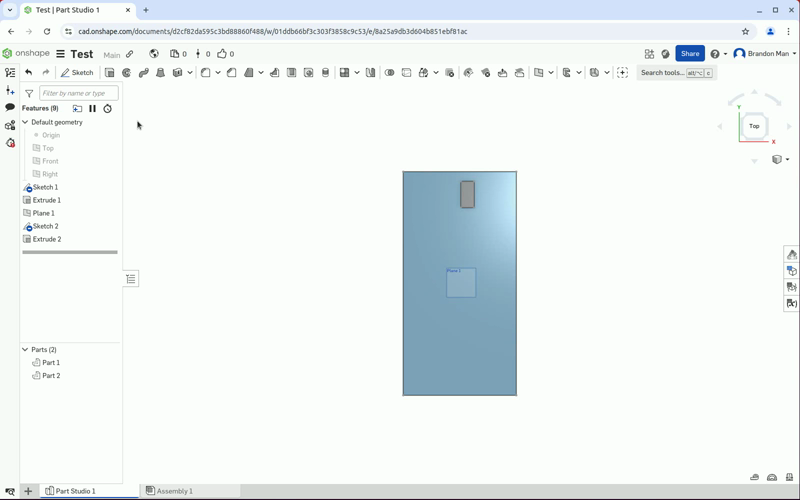
key(shift+h)
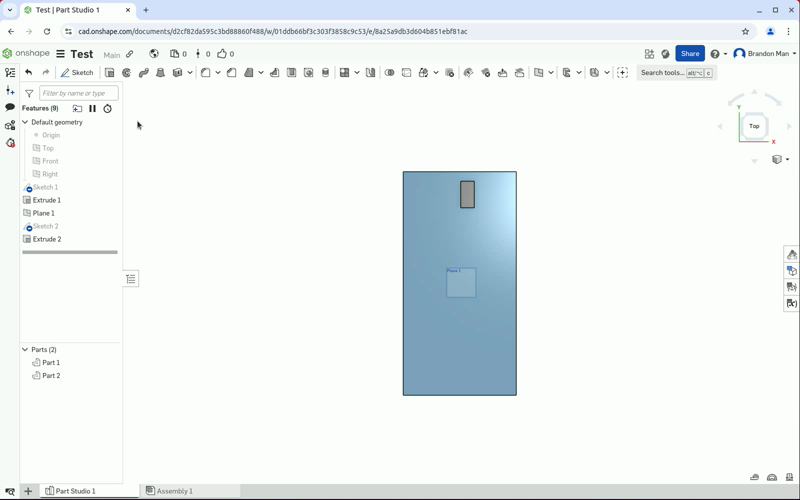
mouse_move(73, 189)
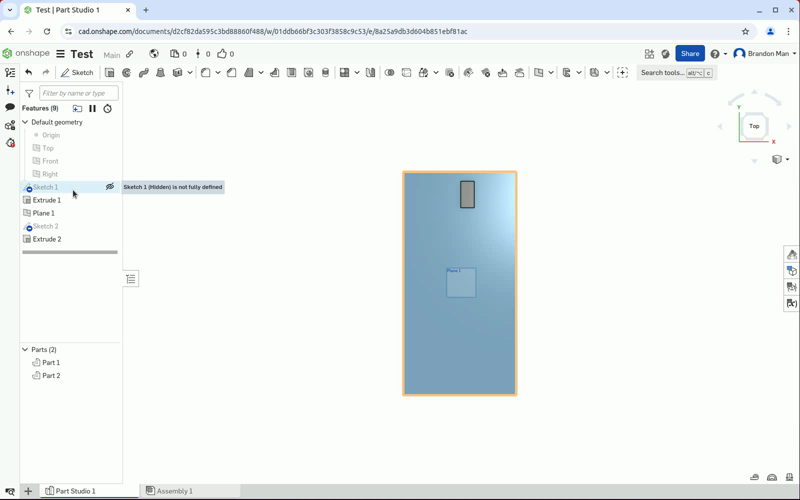
click(73, 189)
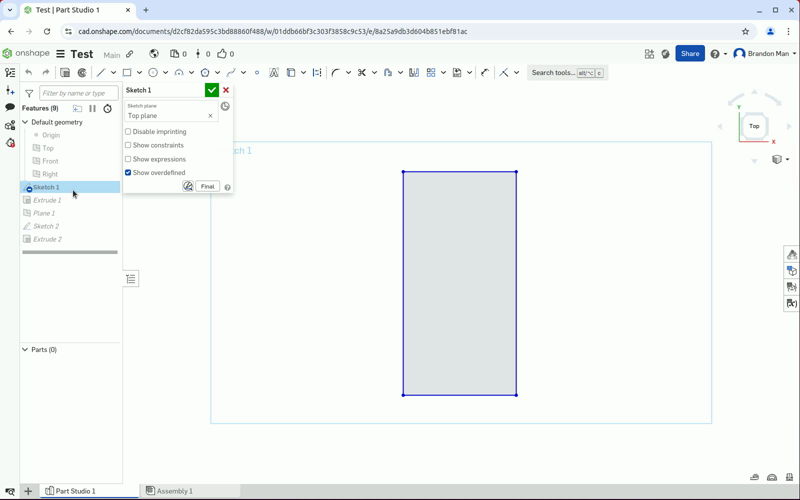
mouse_move(229, 92)
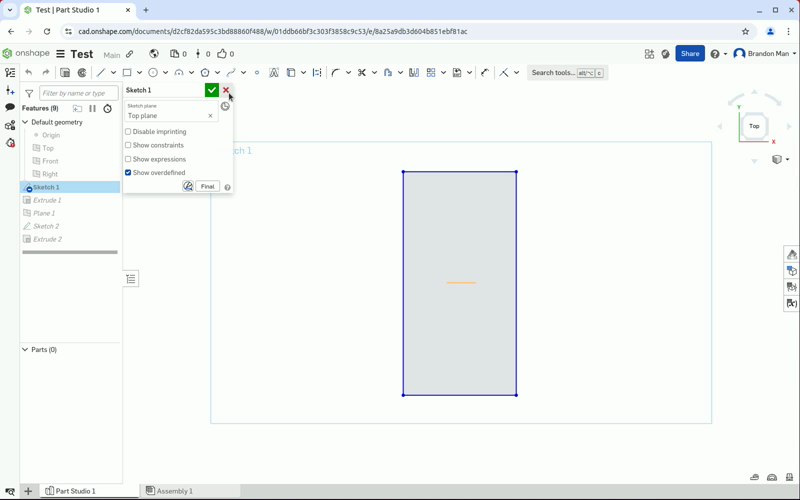
click(229, 92)
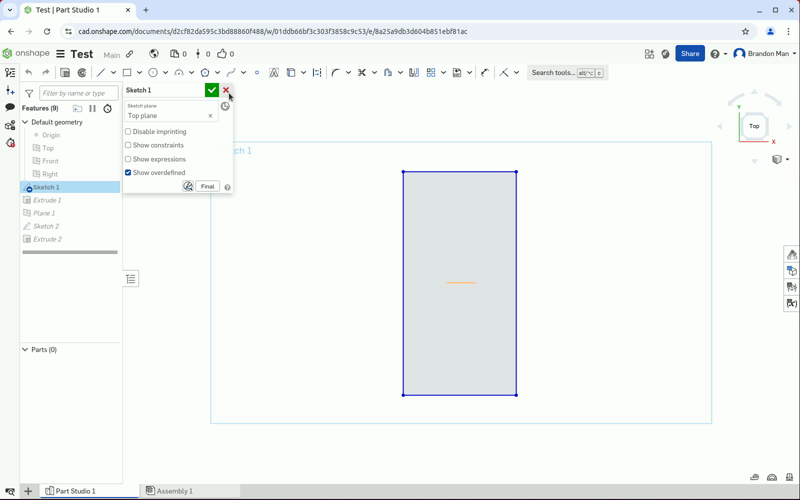
key(shift+s)
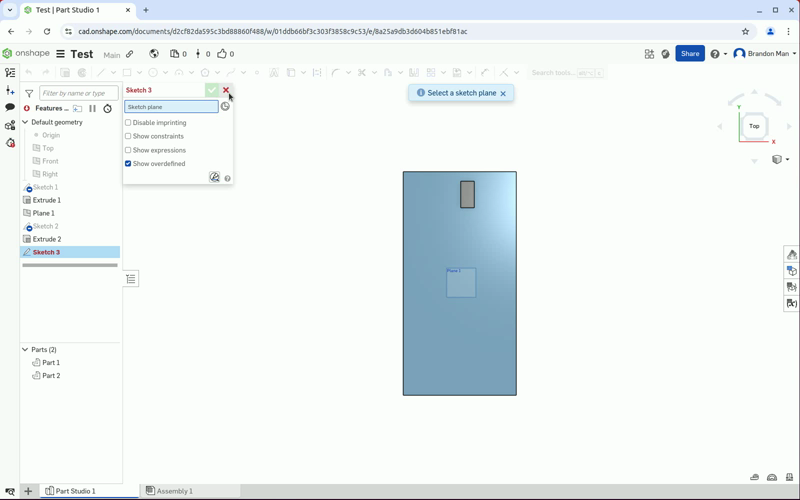
mouse_move(73, 215)
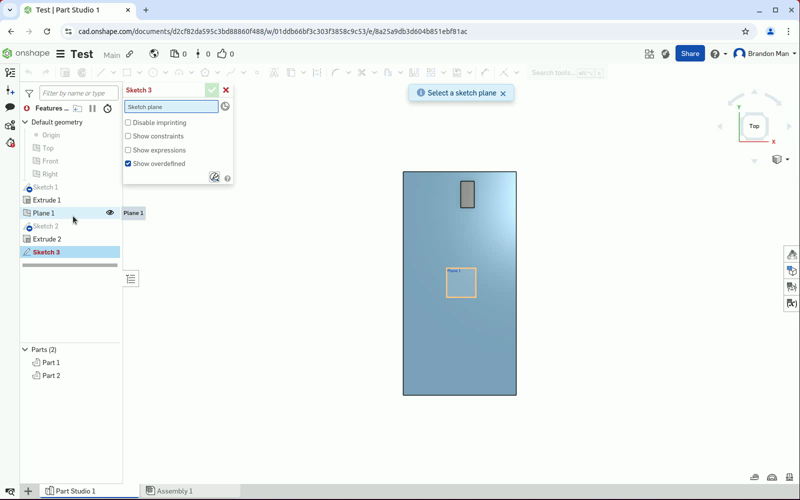
click(73, 215)
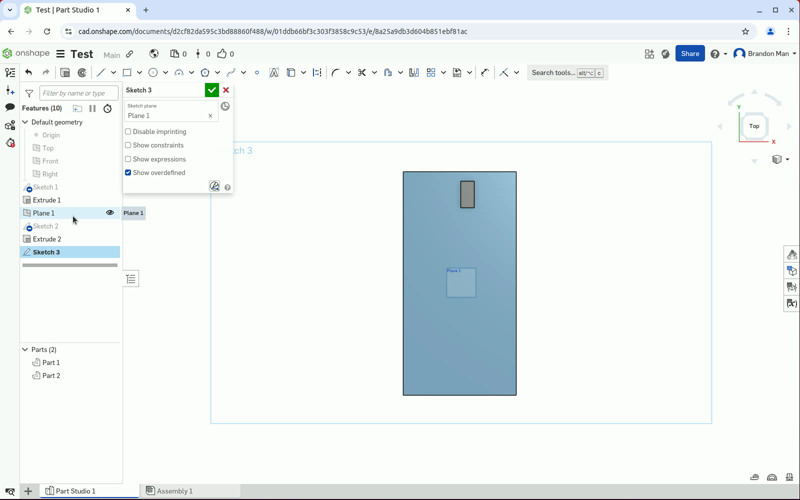
mouse_move(73, 352)
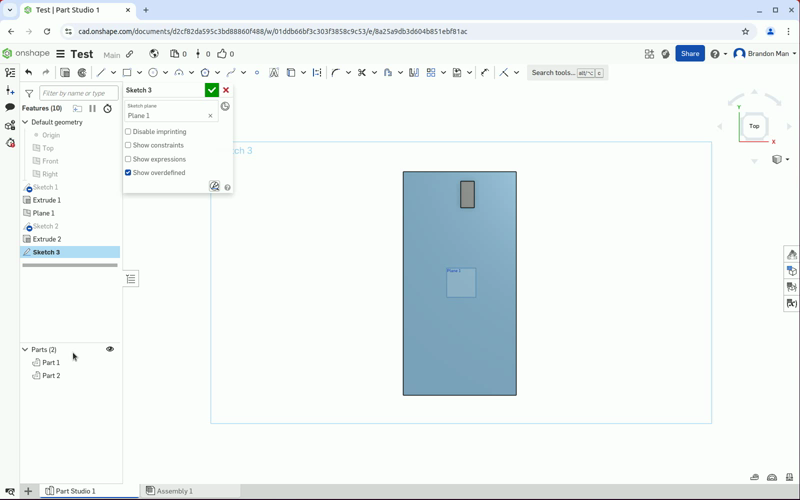
key(y)
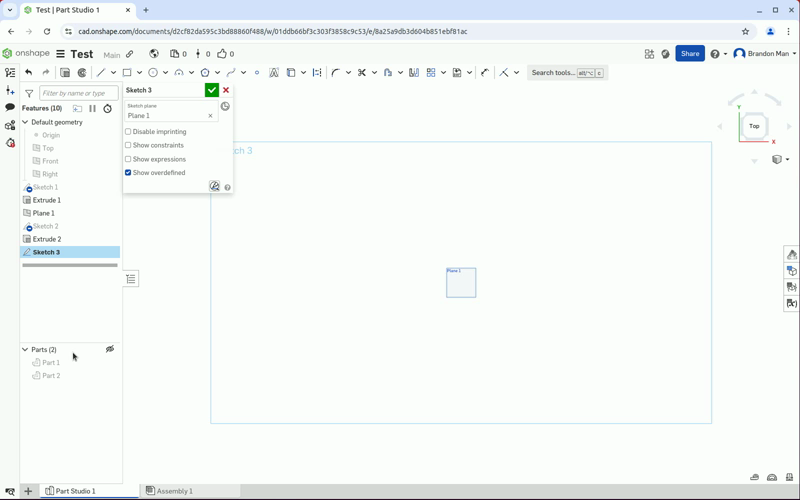
key(l)
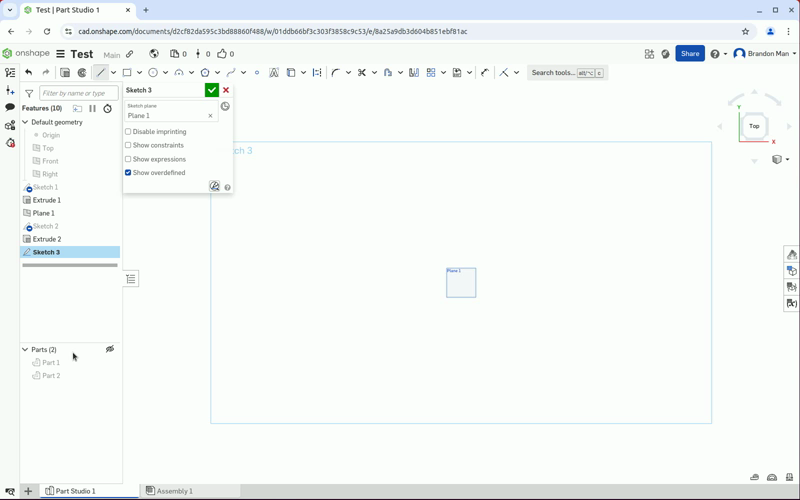
key_down(shift)
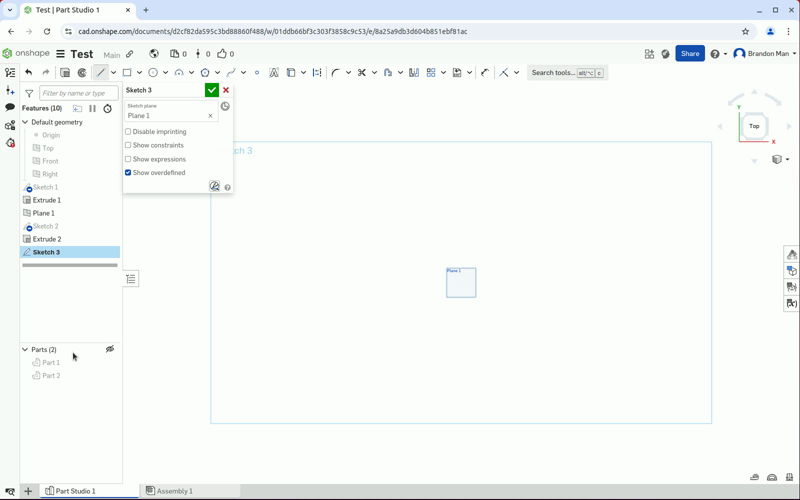
mouse_move(447, 207)
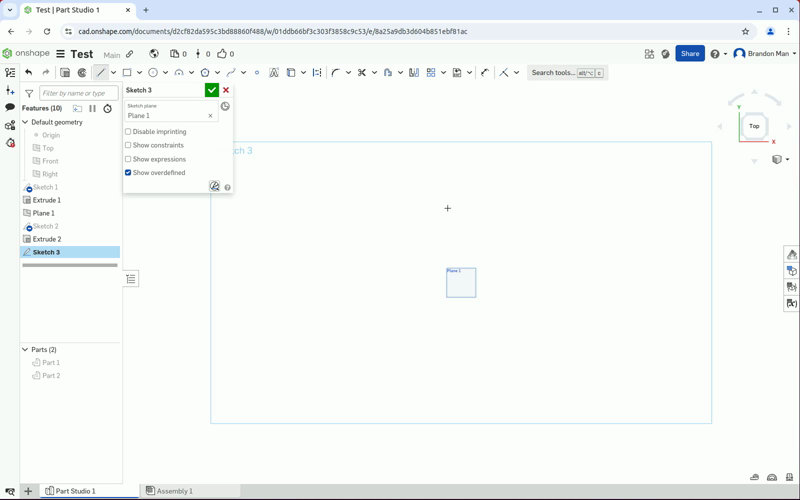
click(447, 207)
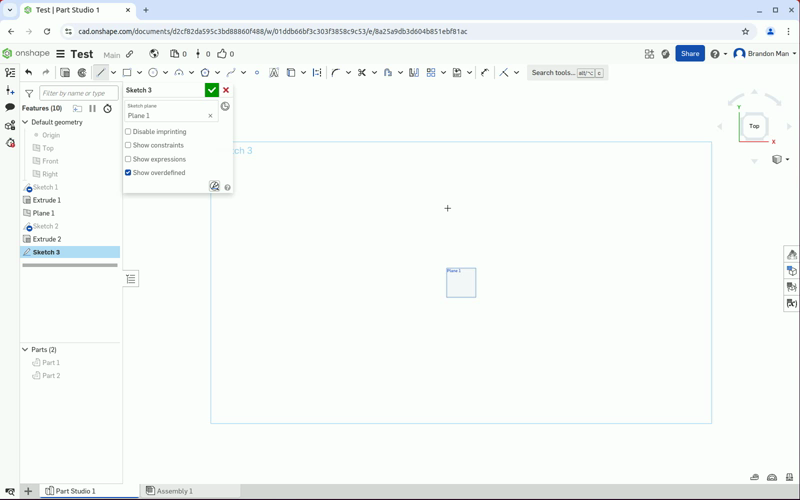
key_up(shift)
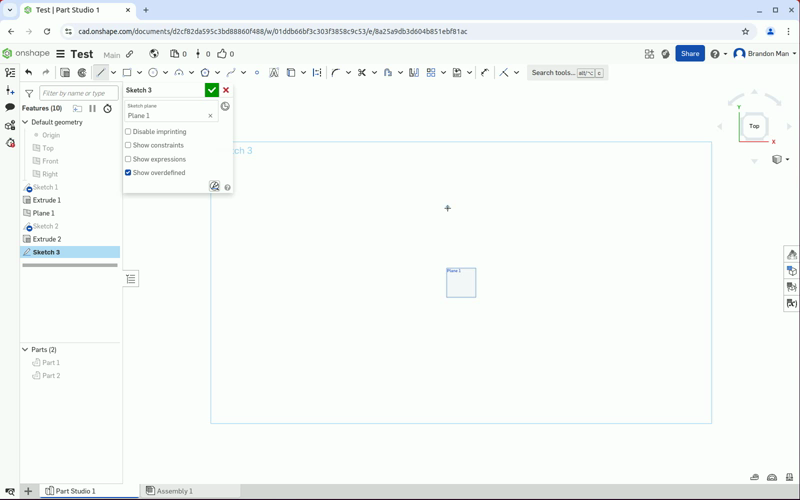
key_down(shift)
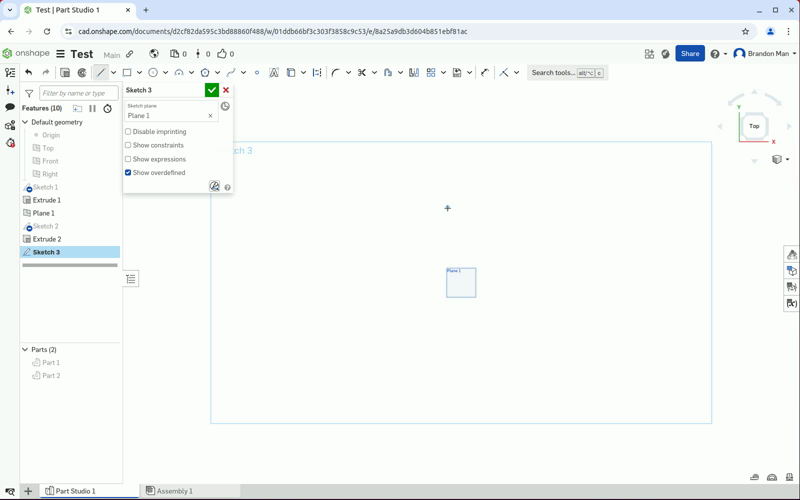
mouse_move(477, 207)
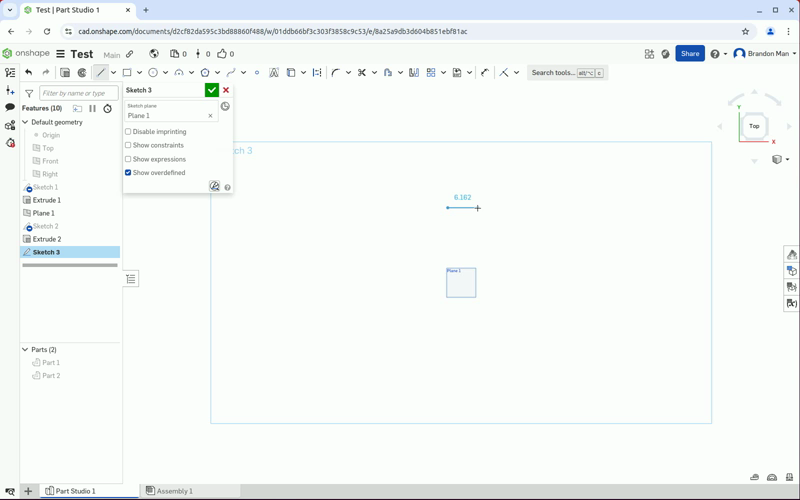
mouse_move(461, 207)
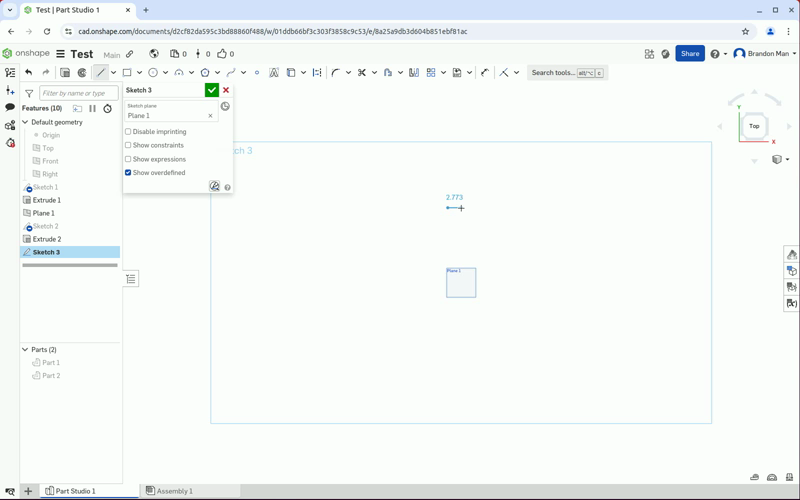
click(461, 207)
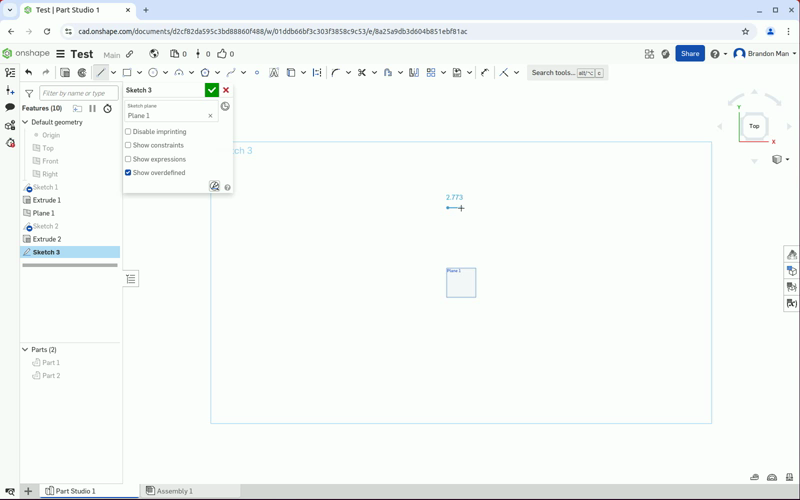
key_up(shift)
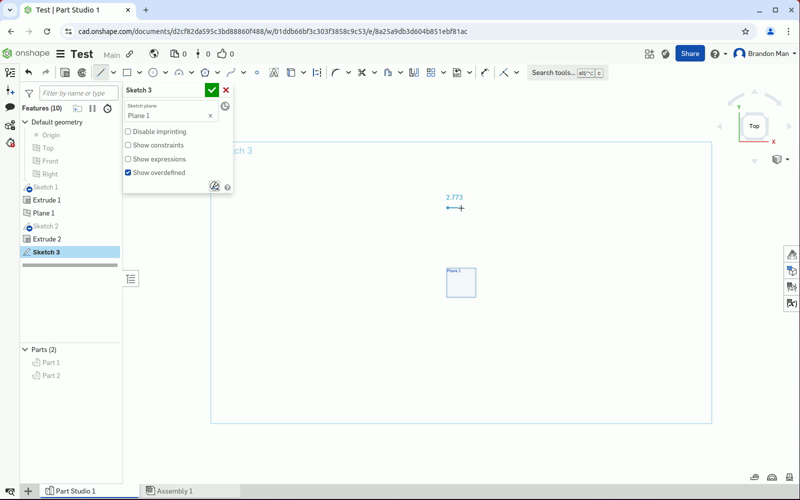
key_down(shift)
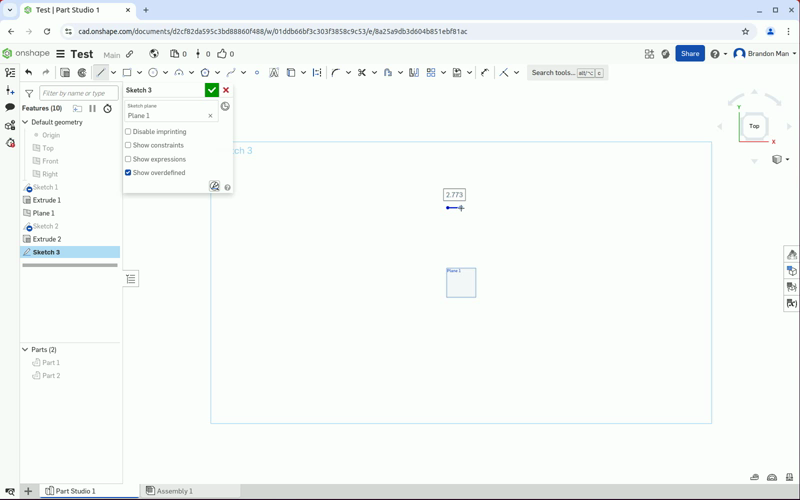
mouse_move(491, 207)
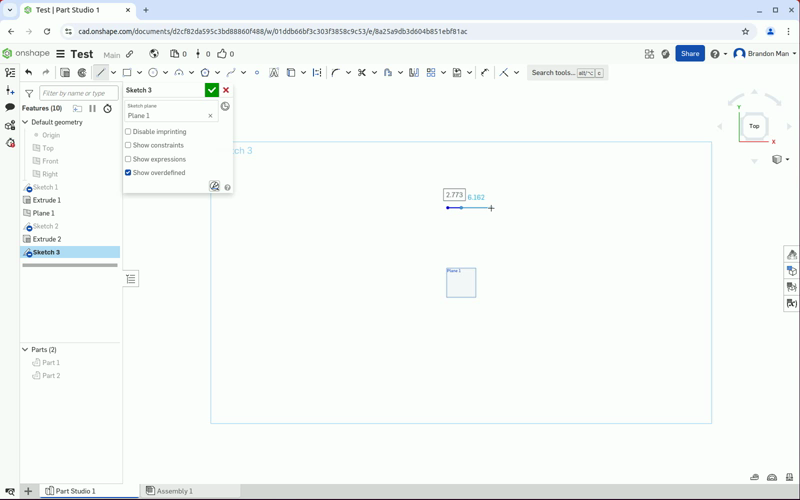
mouse_move(461, 181)
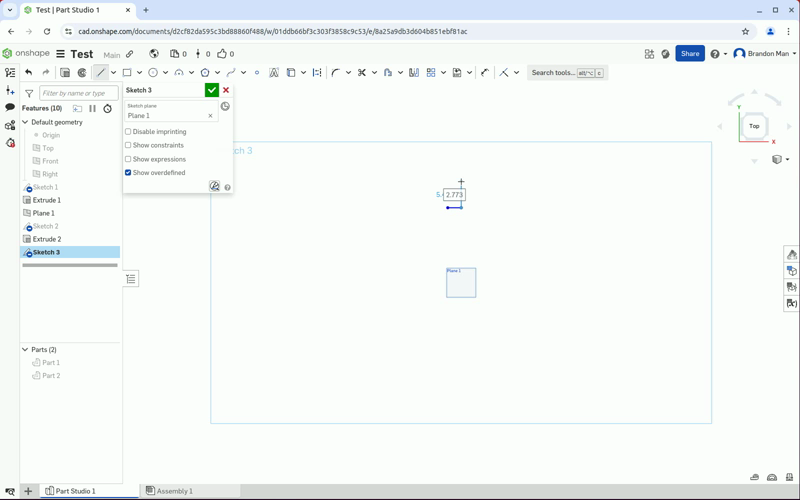
click(461, 181)
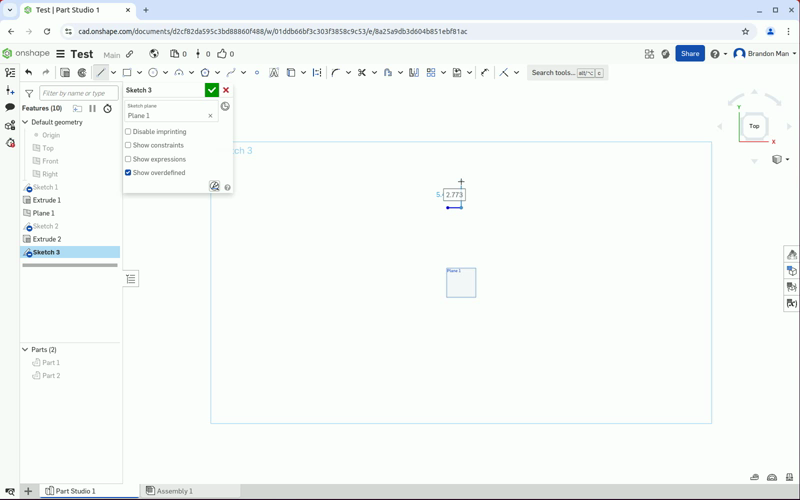
key_up(shift)
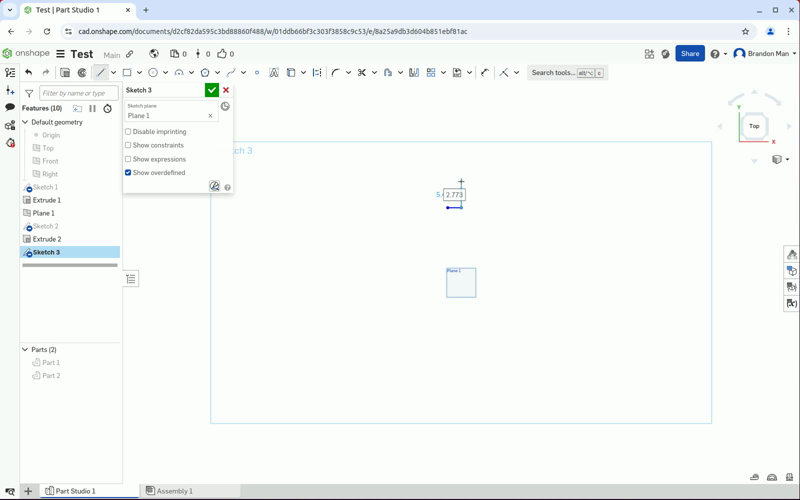
key_down(shift)
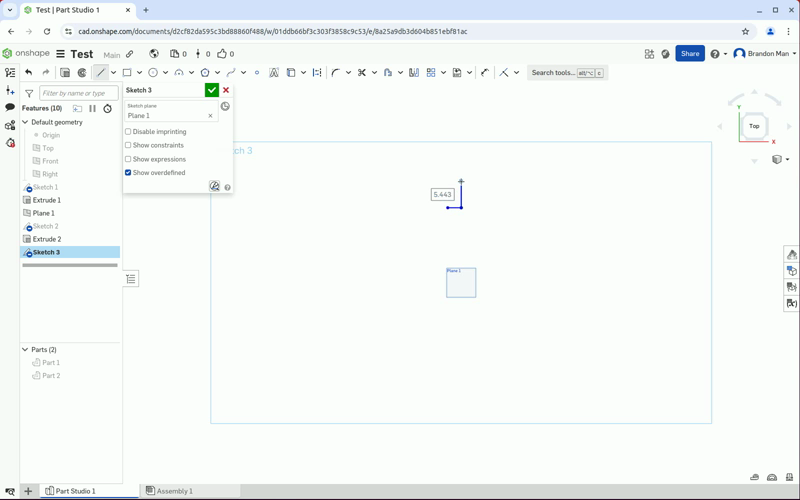
mouse_move(491, 181)
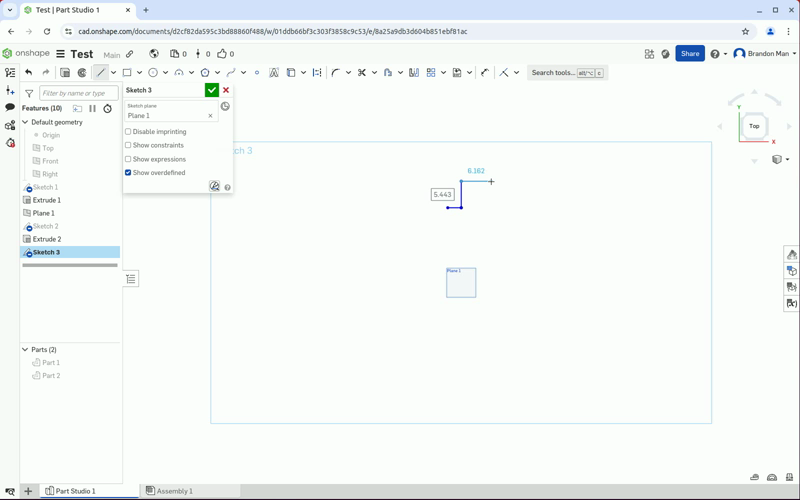
mouse_move(447, 181)
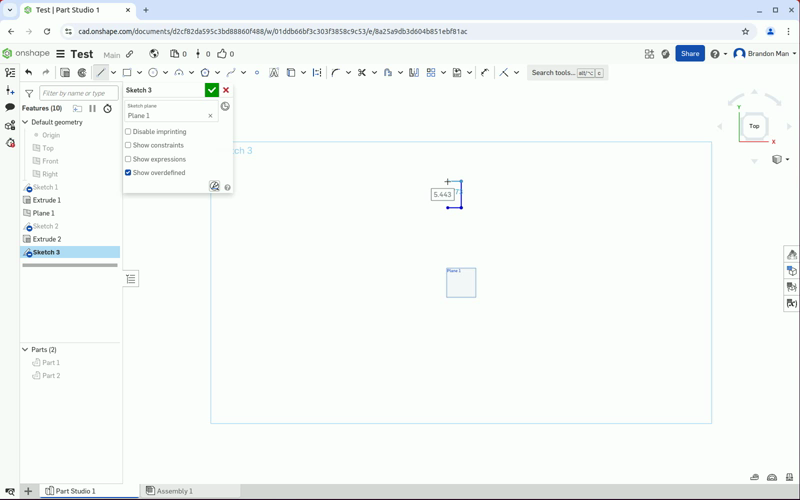
click(447, 181)
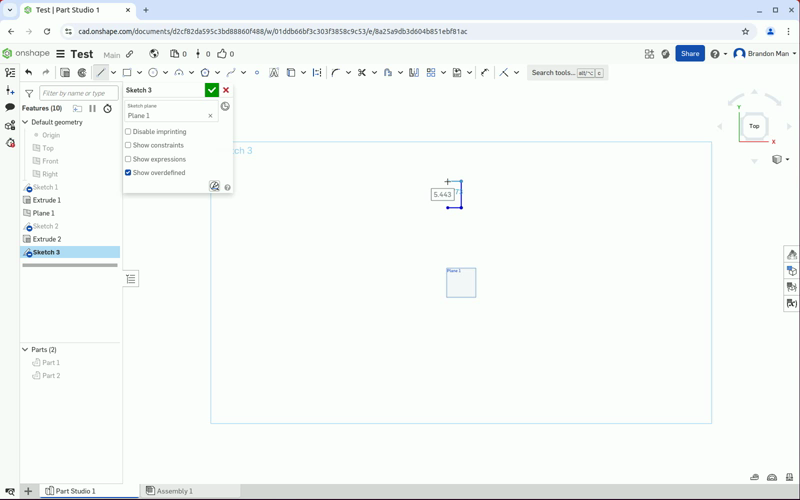
key_up(shift)
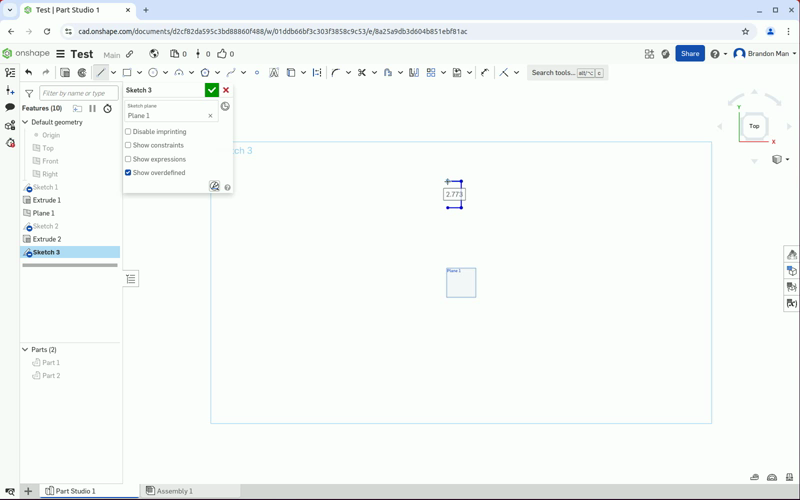
mouse_move(477, 181)
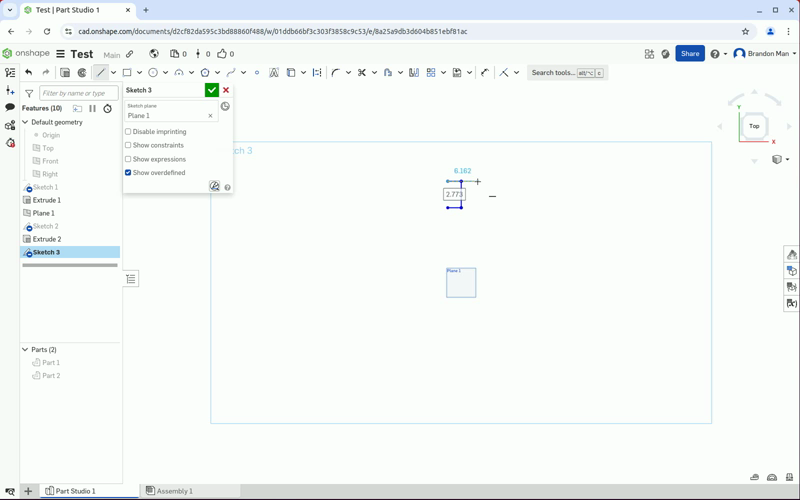
key_down(shift)
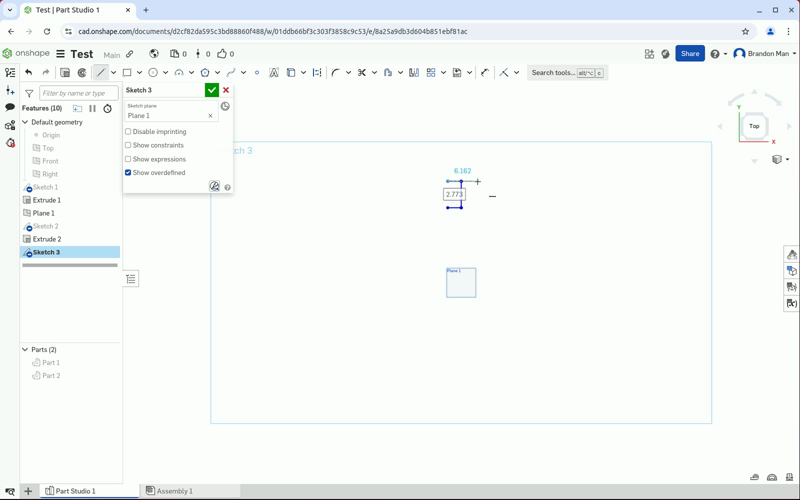
mouse_move(447, 207)
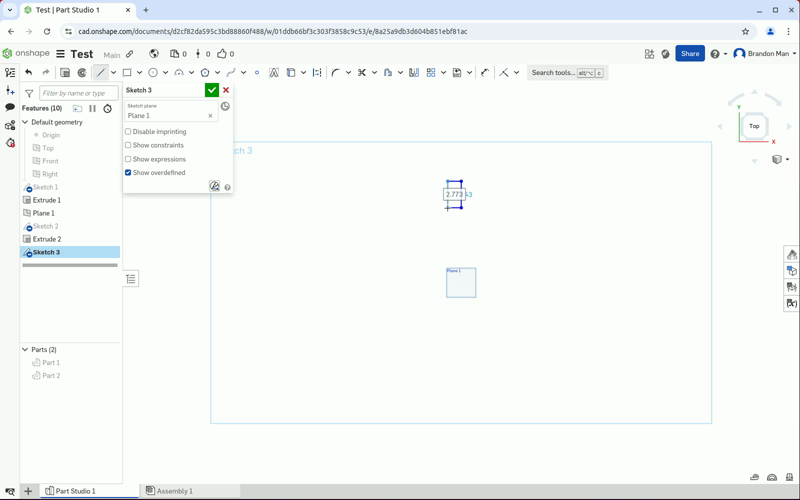
key_up(shift)
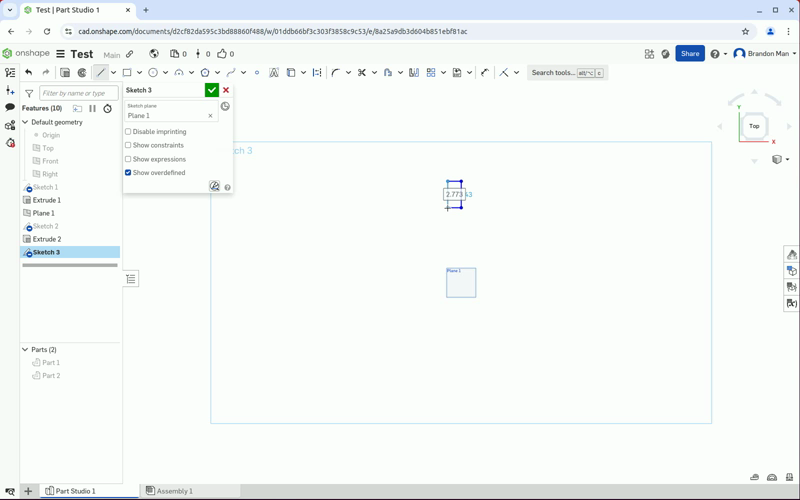
click(447, 207)
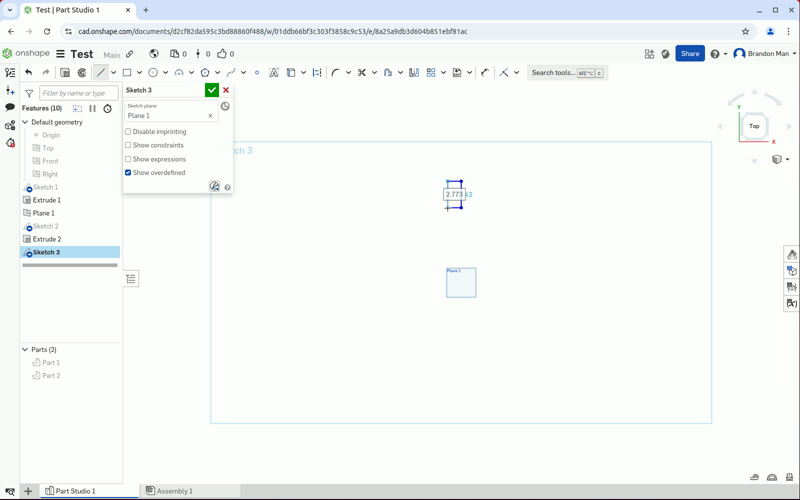
key(esc)
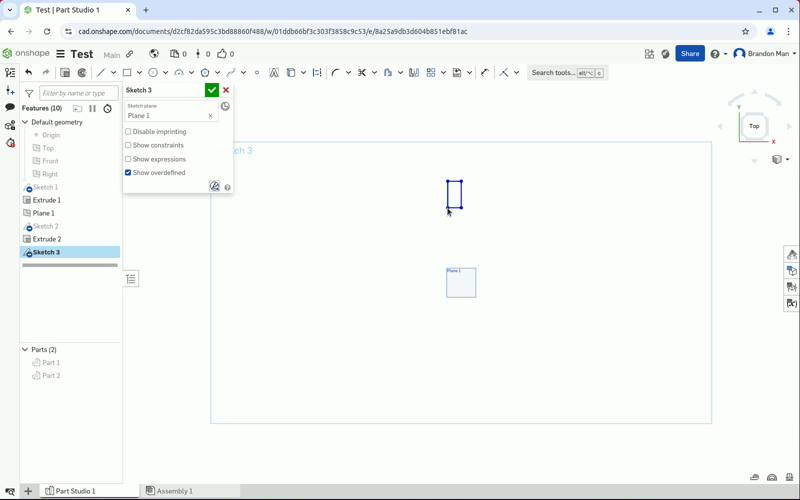
mouse_move(455, 204)
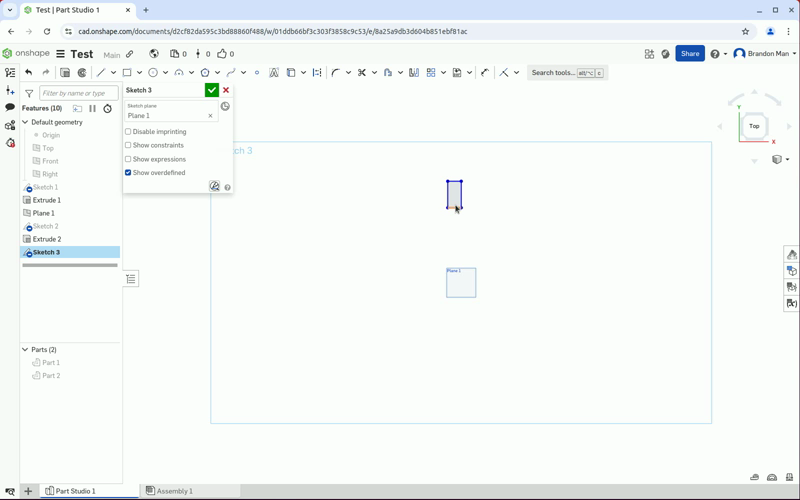
scroll(6)
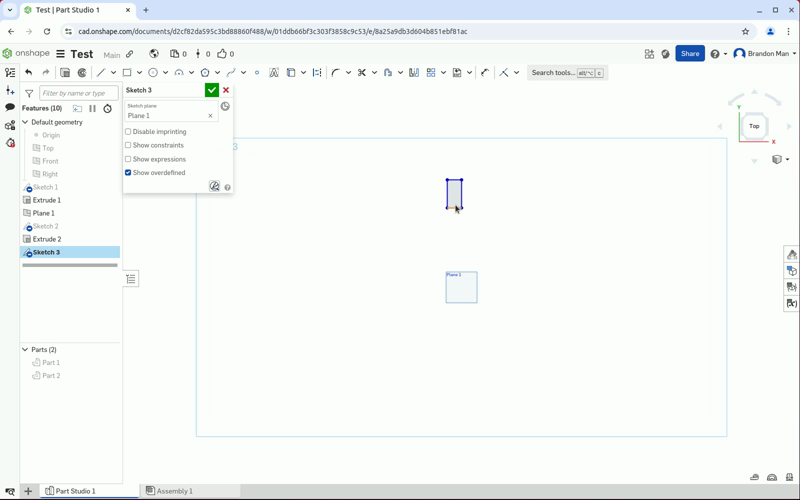
scroll(6)
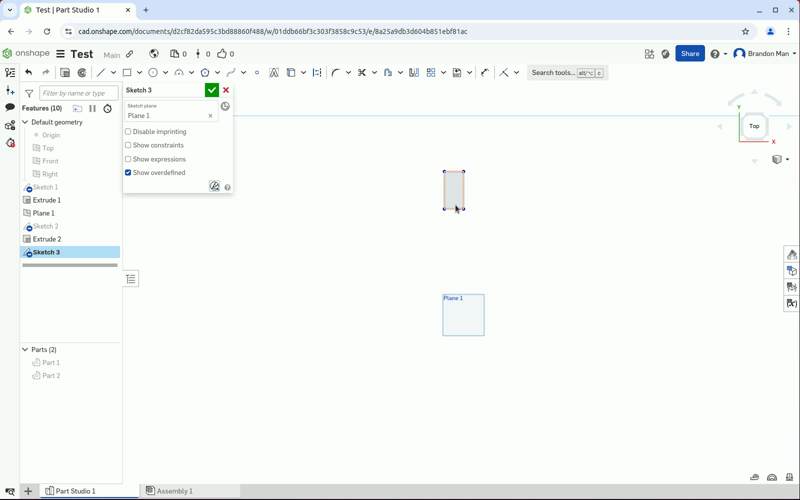
scroll(6)
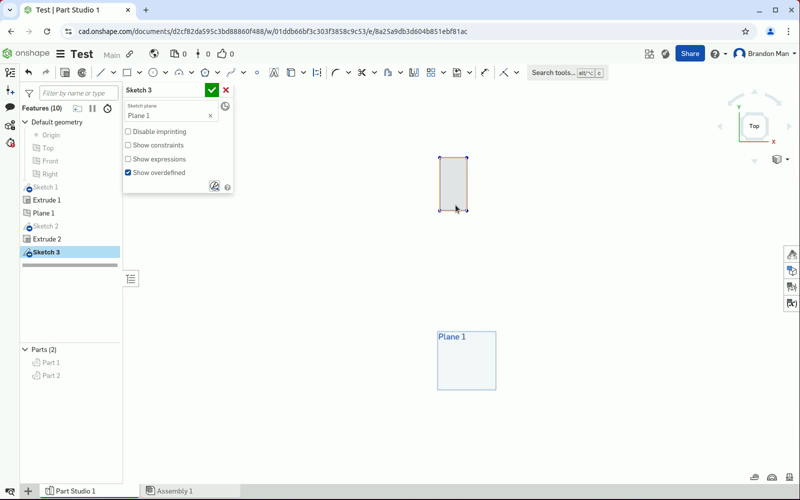
scroll(6)
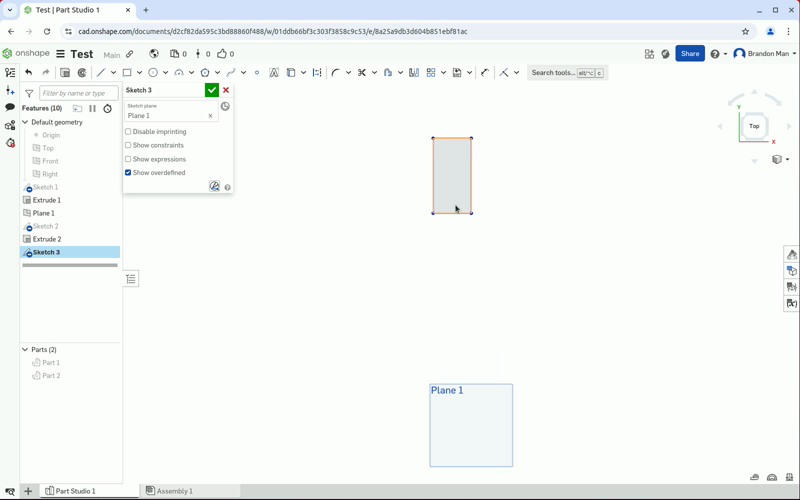
scroll(6)
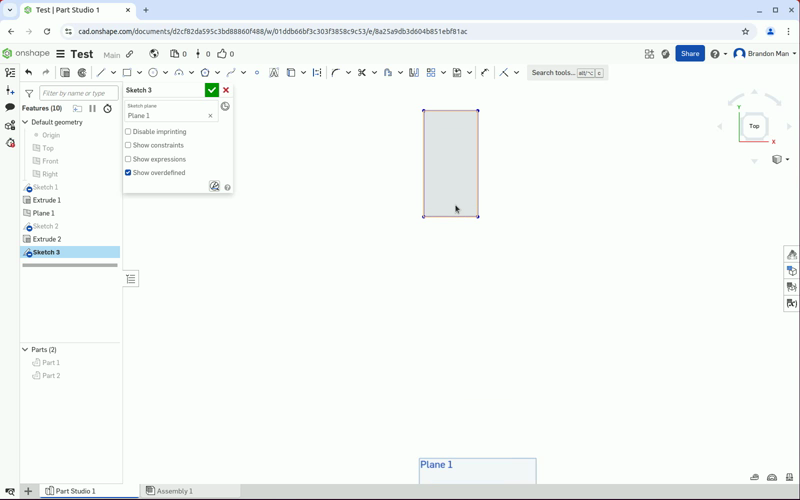
scroll(6)
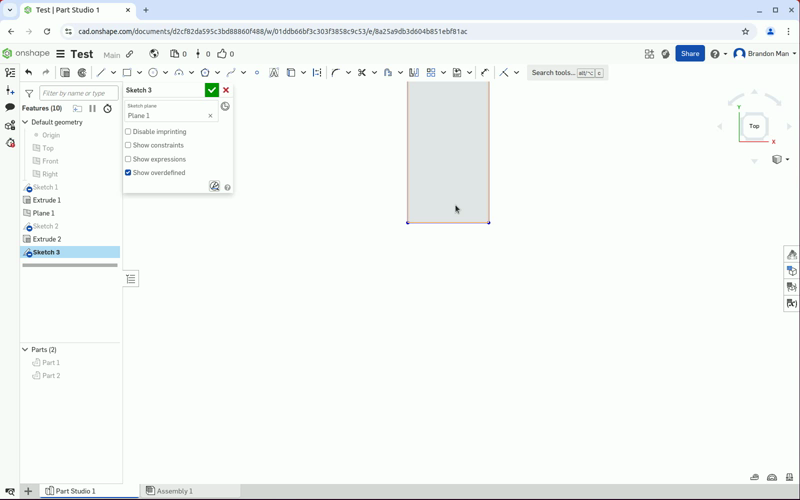
scroll(6)
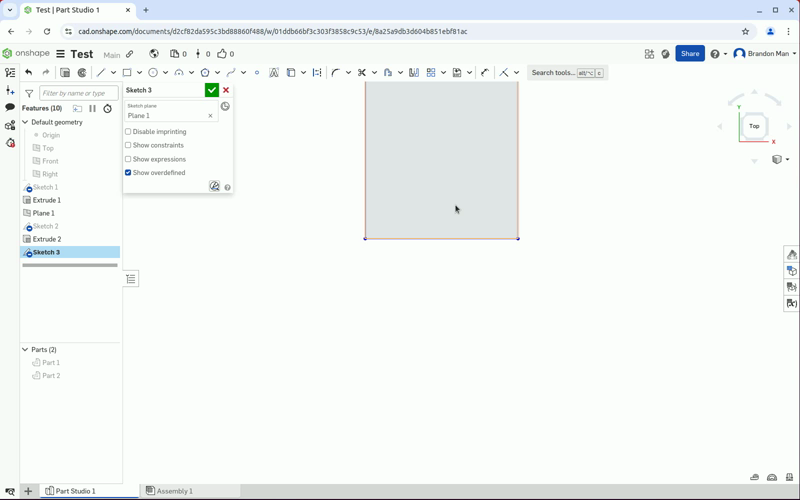
click(455, 204)
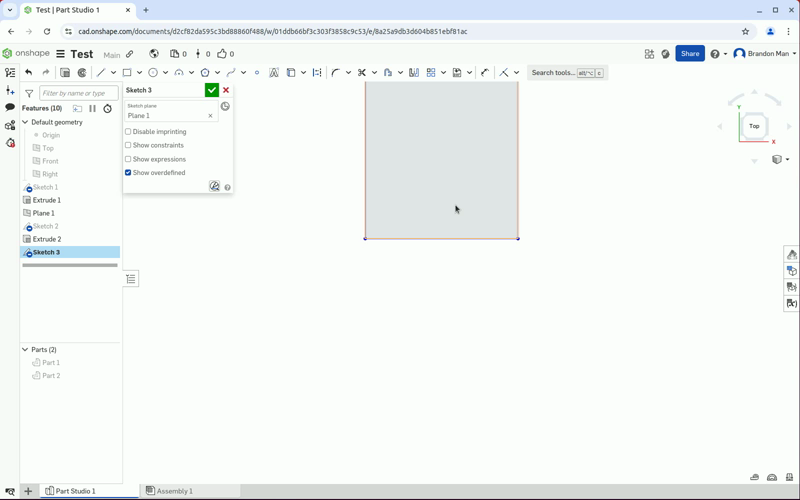
scroll(-6)
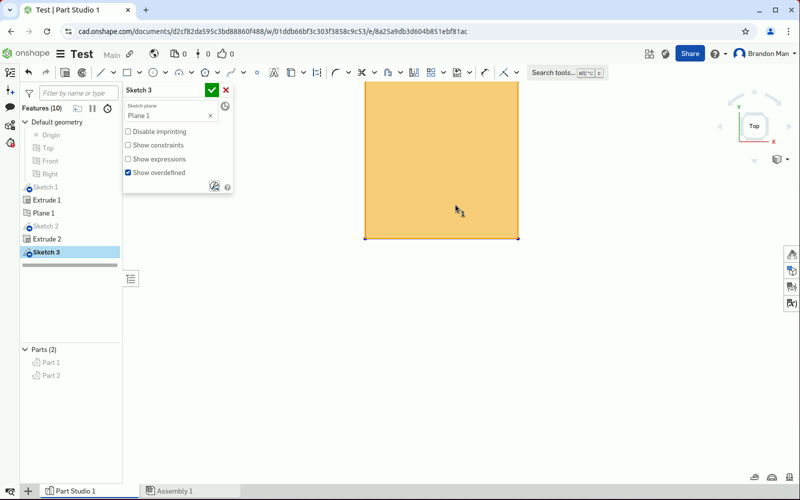
scroll(-6)
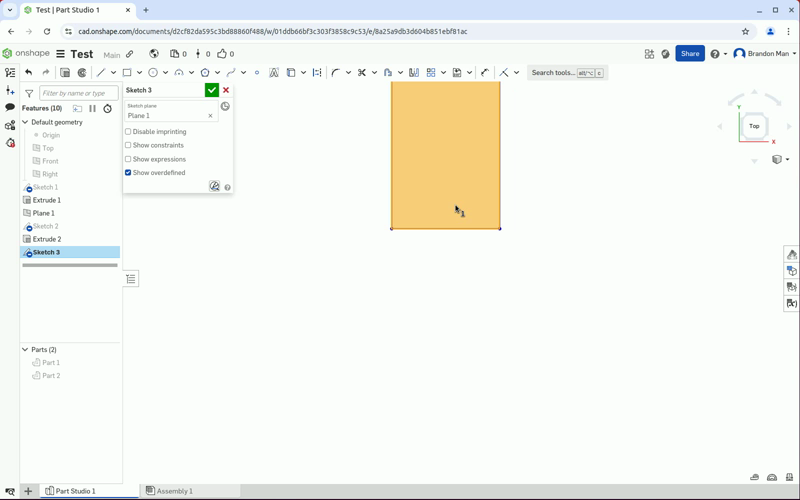
scroll(-6)
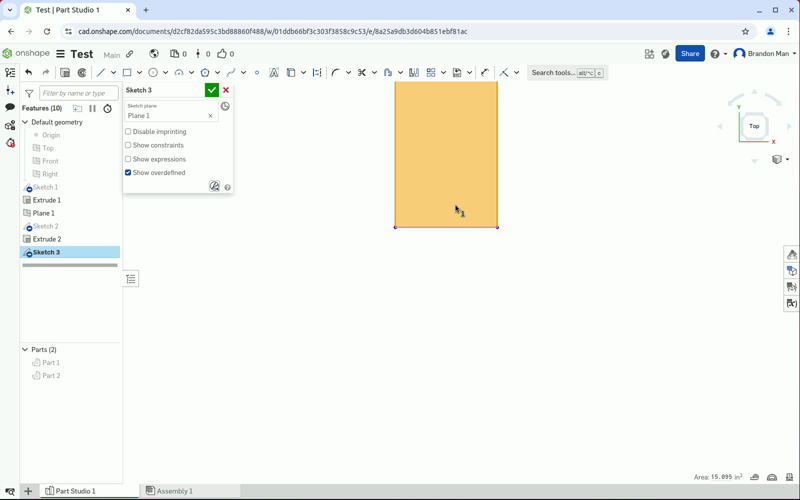
scroll(-6)
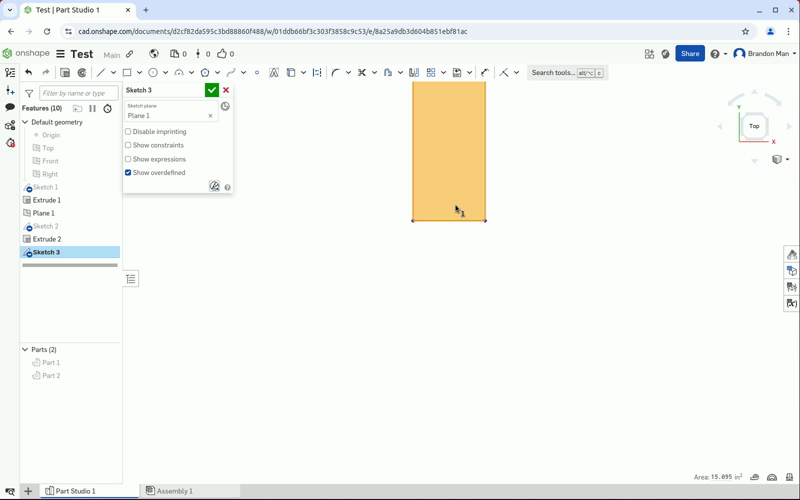
scroll(-6)
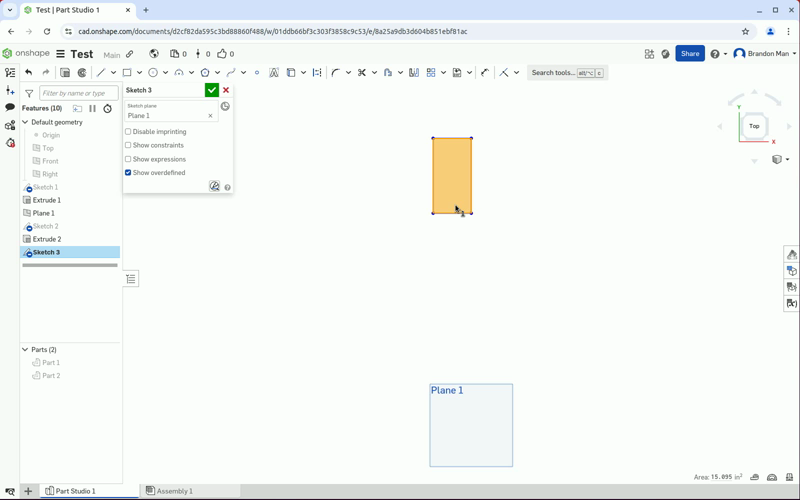
scroll(-6)
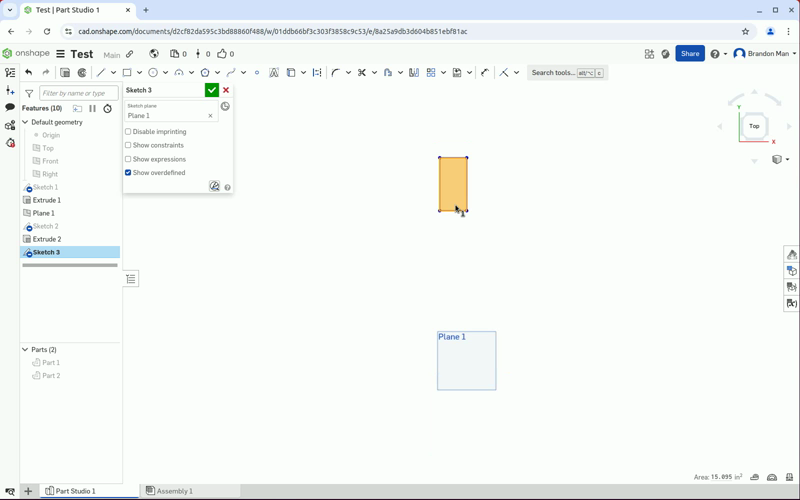
scroll(-6)
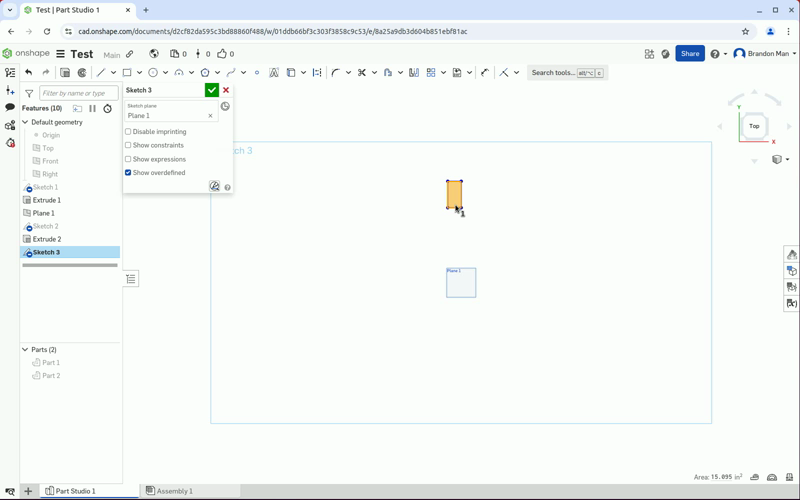
mouse_move(73, 352)
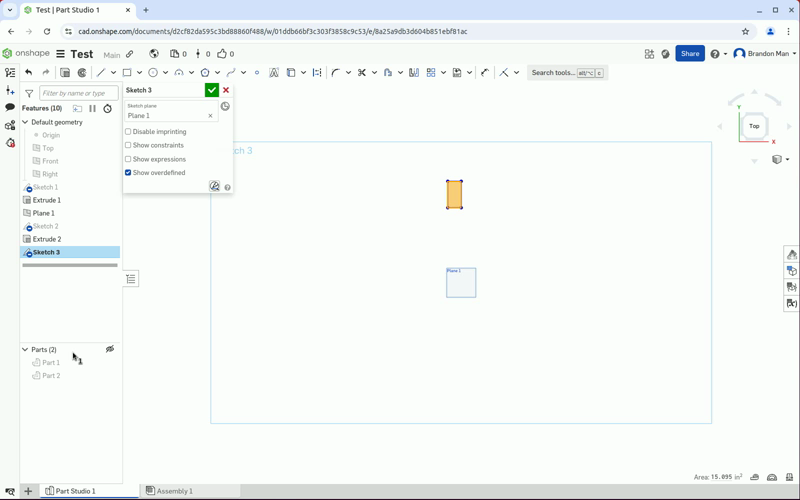
key(shift+y)
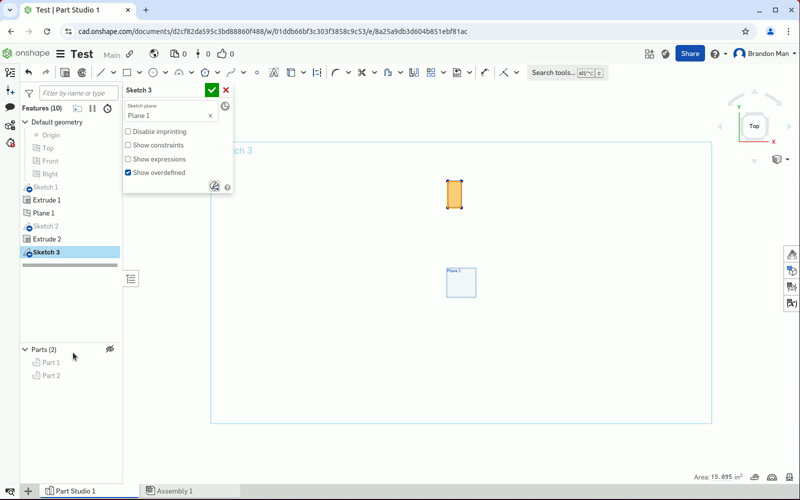
key(shift+e)
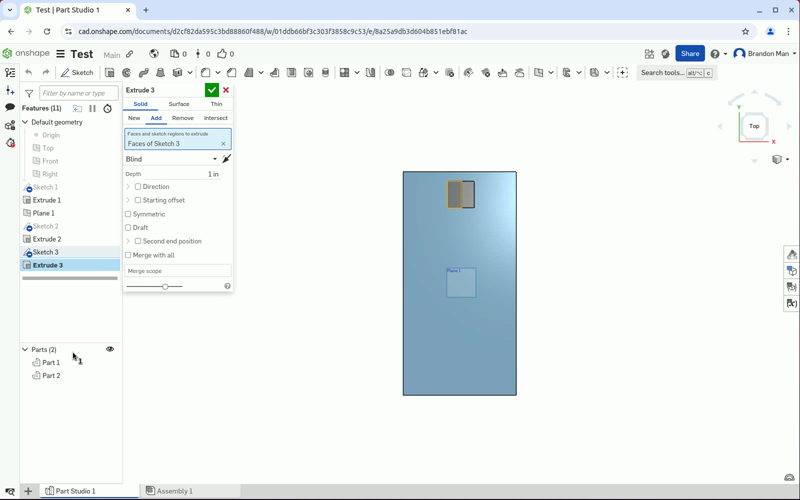
mouse_move(143, 106)
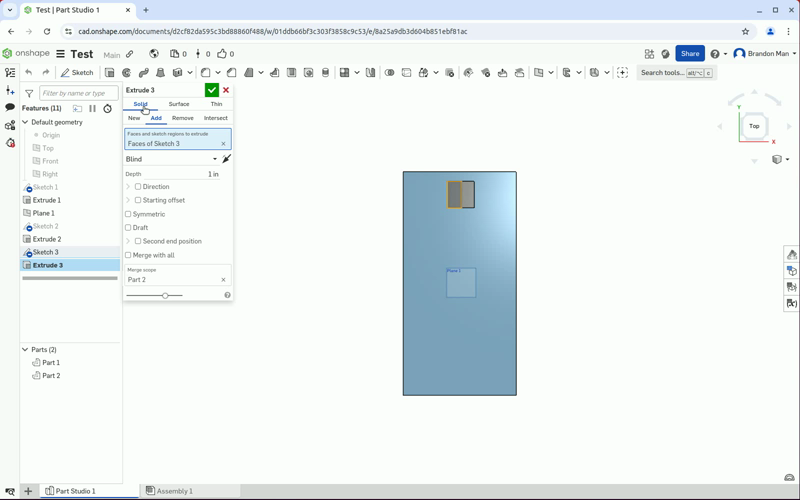
click(143, 106)
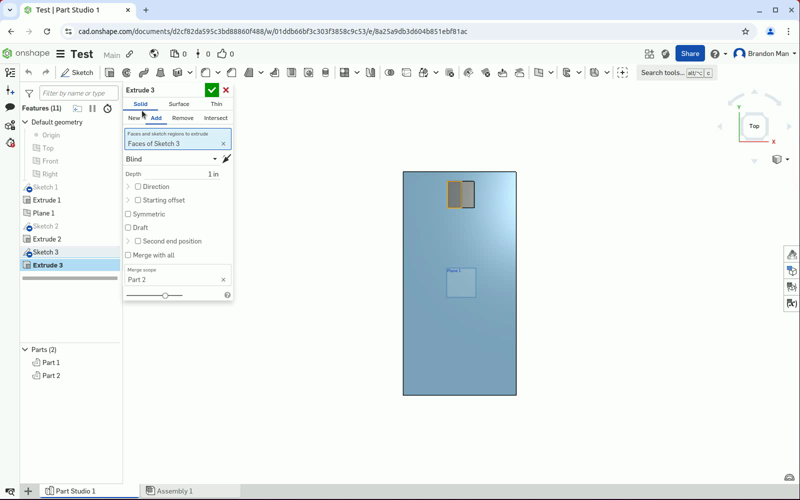
mouse_move(137, 120)
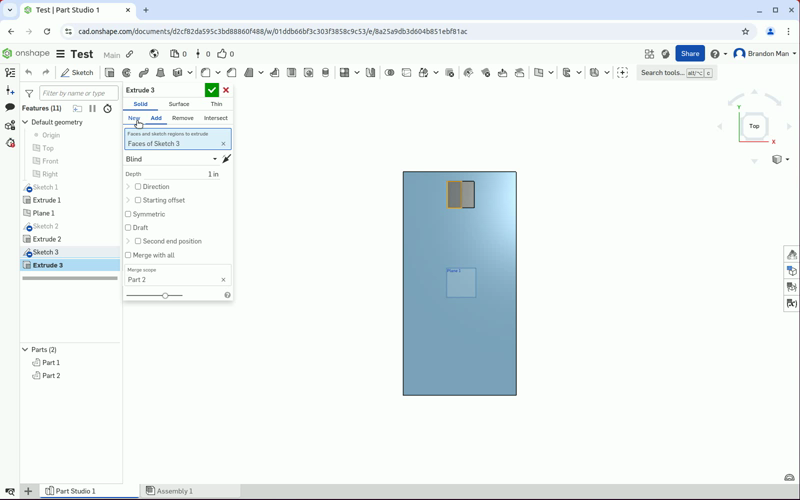
click(137, 120)
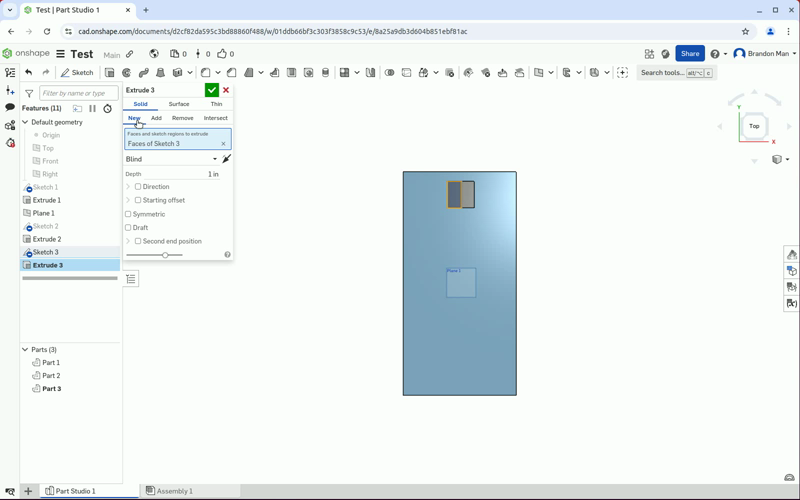
key(tab, 4)
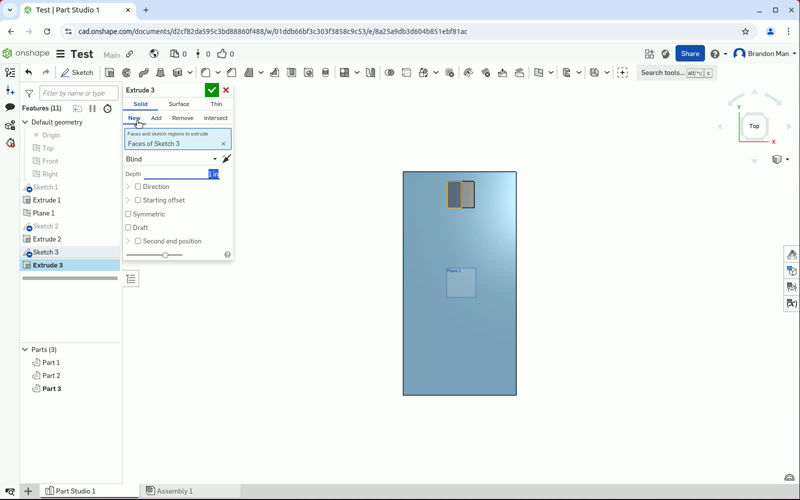
text(0.241)
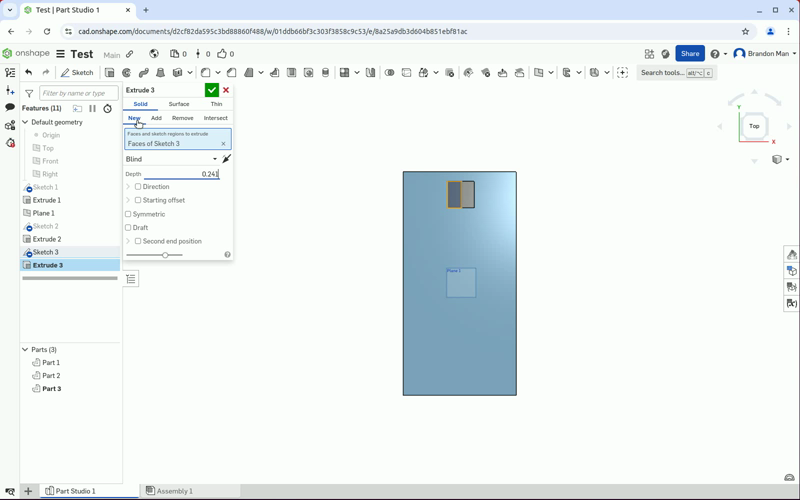
key(enter)
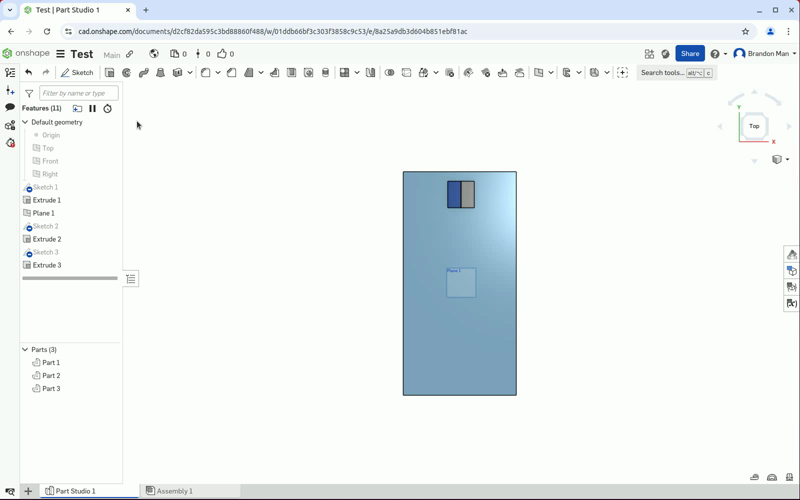
key(shift+h)
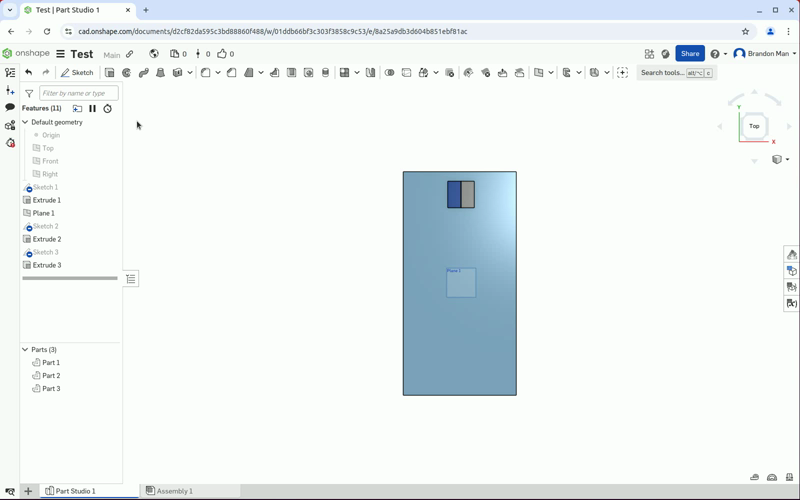
key(shift+h)
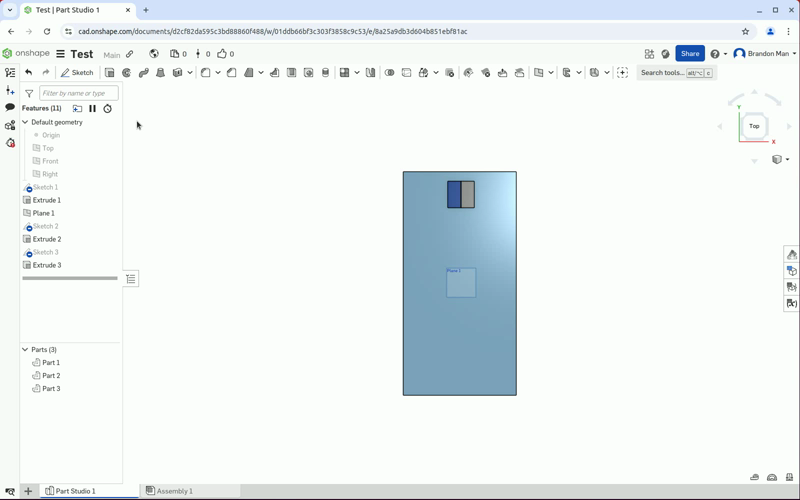
mouse_move(73, 189)
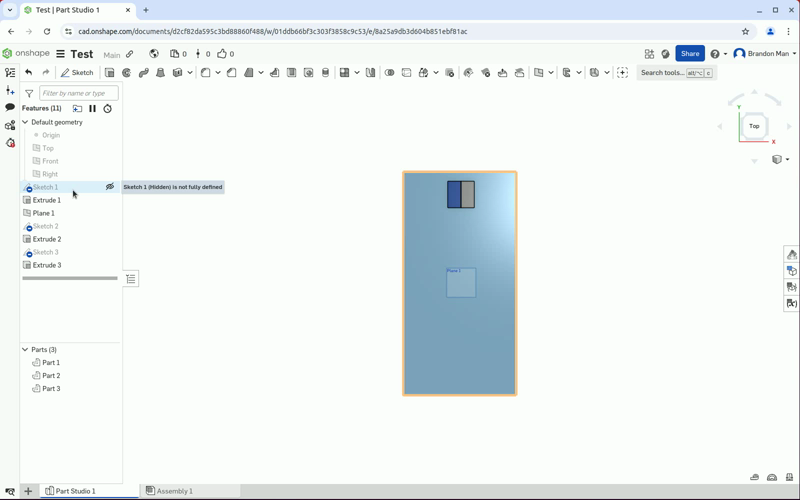
click(73, 189)
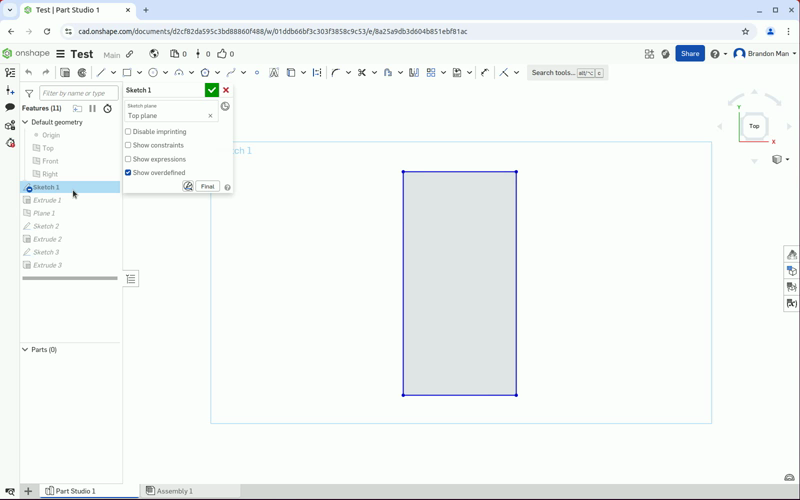
mouse_move(229, 92)
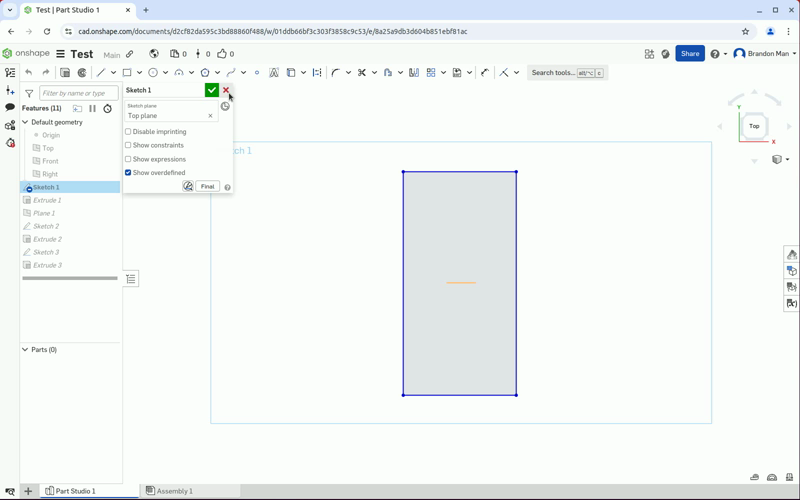
click(229, 92)
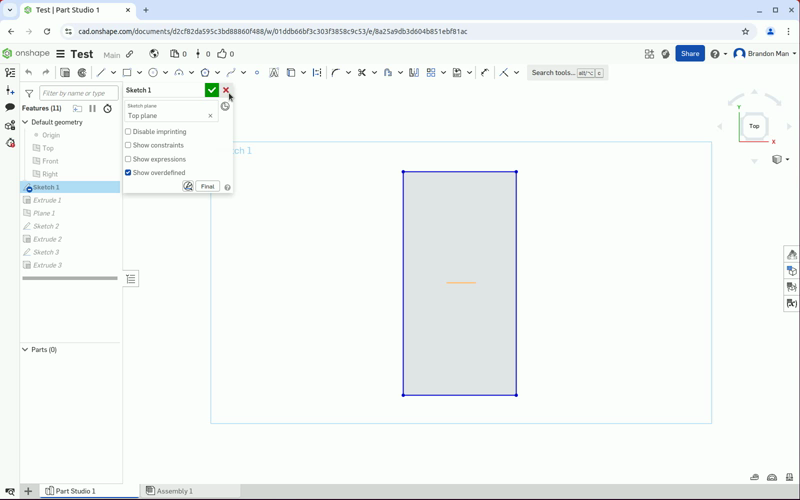
key(shift+s)
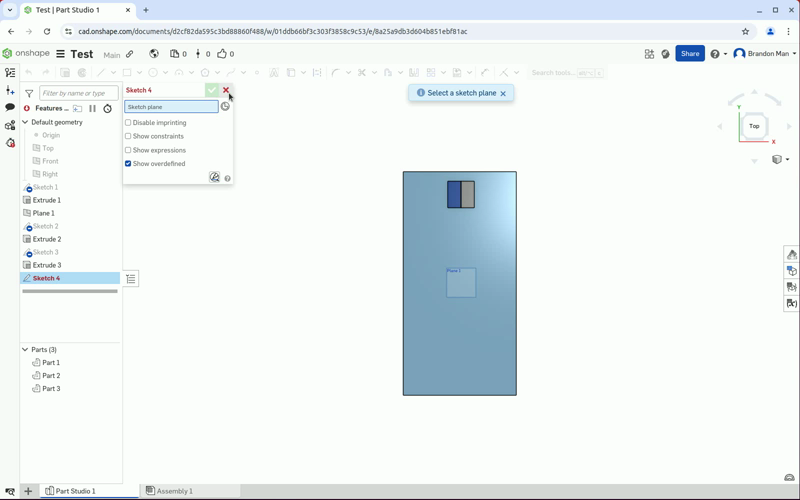
mouse_move(73, 215)
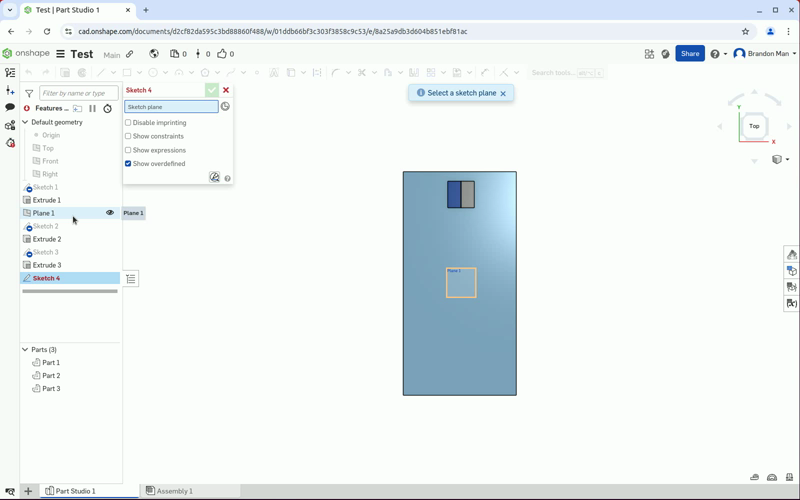
click(73, 215)
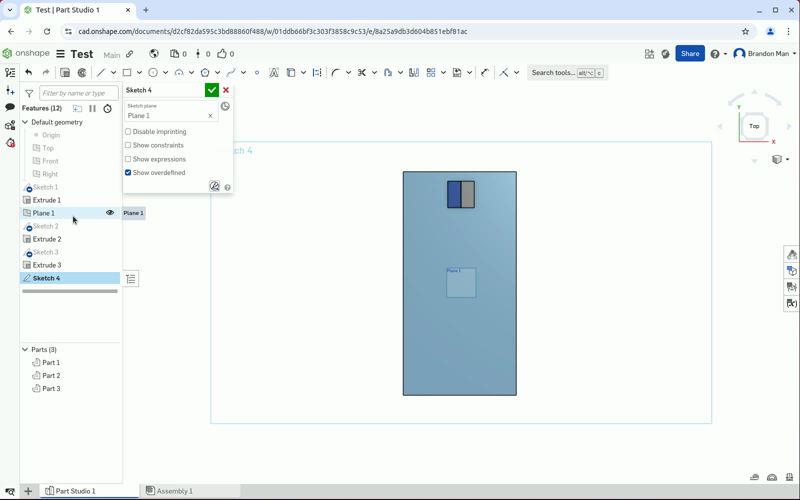
mouse_move(73, 352)
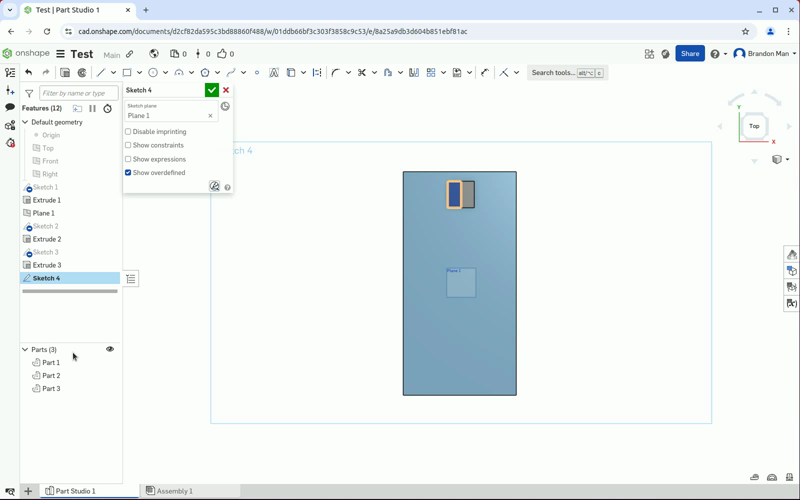
key(y)
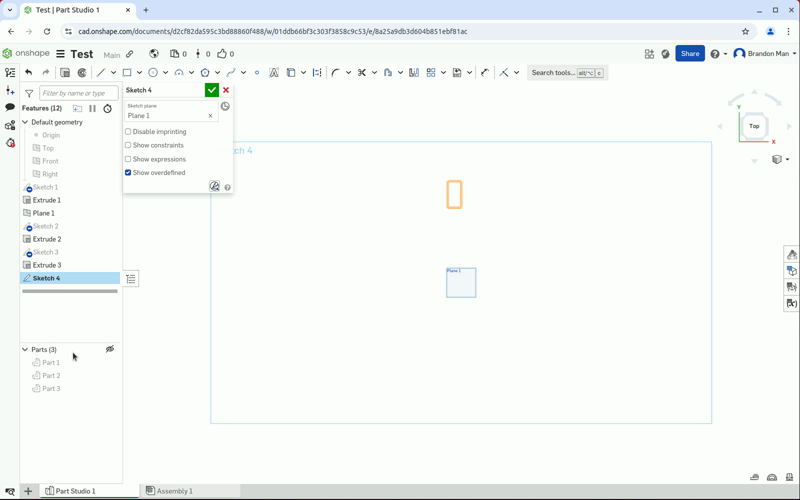
key(l)
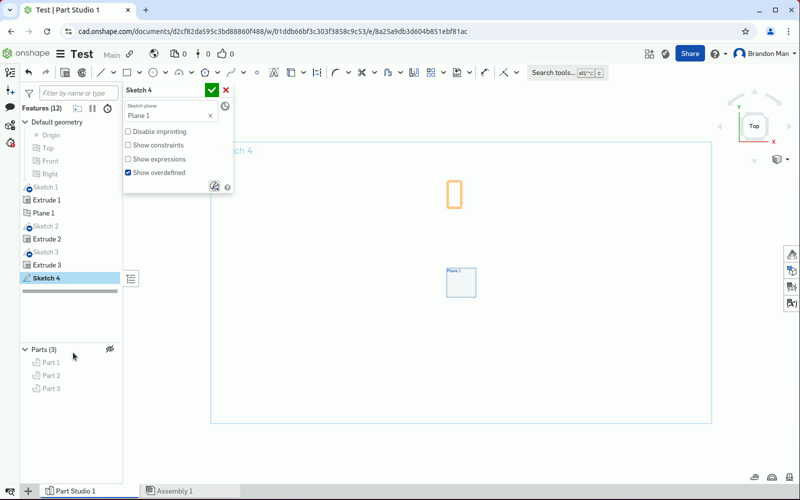
key_down(shift)
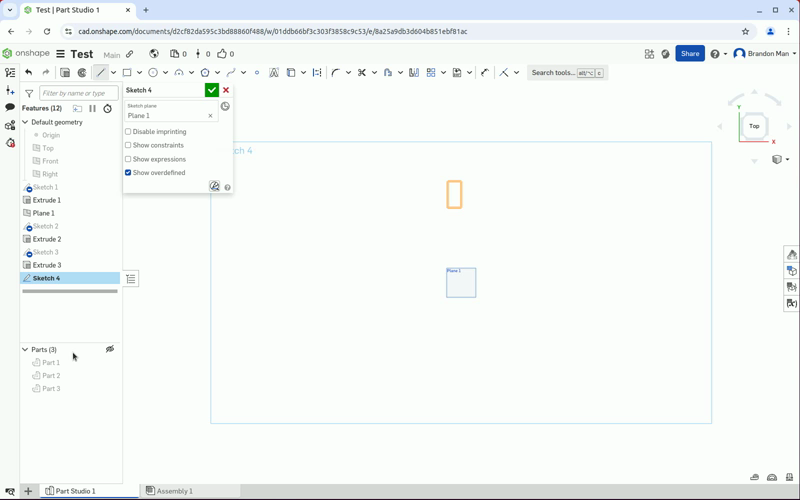
mouse_move(452, 223)
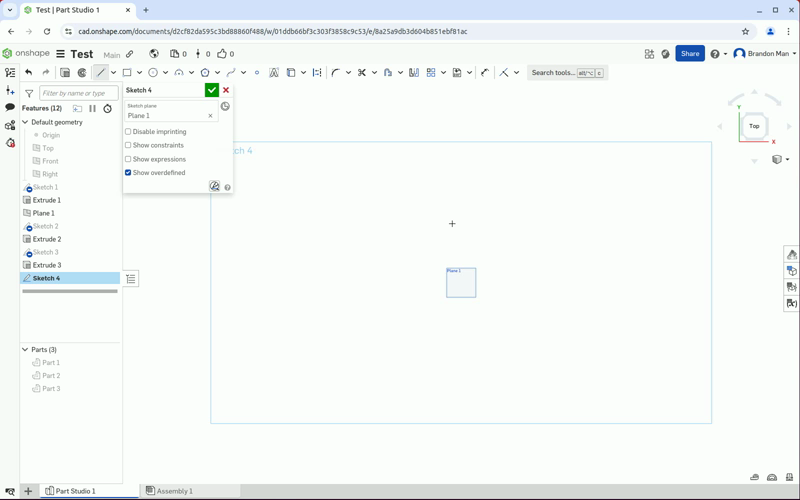
click(452, 223)
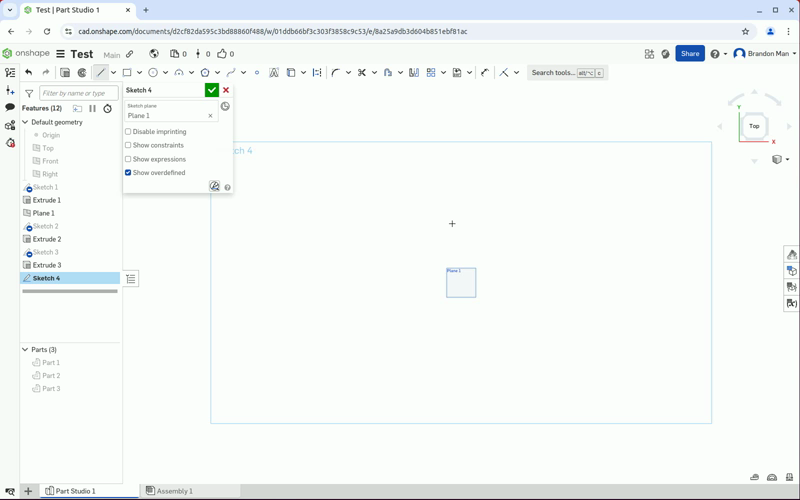
key_up(shift)
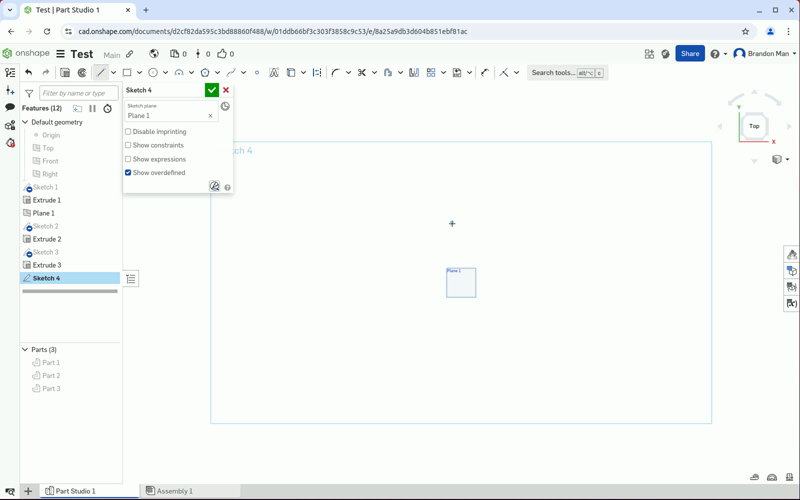
key_down(shift)
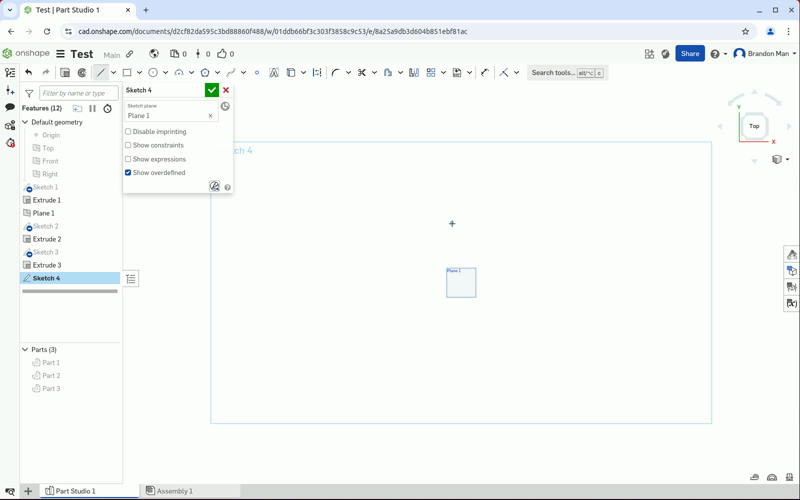
mouse_move(482, 223)
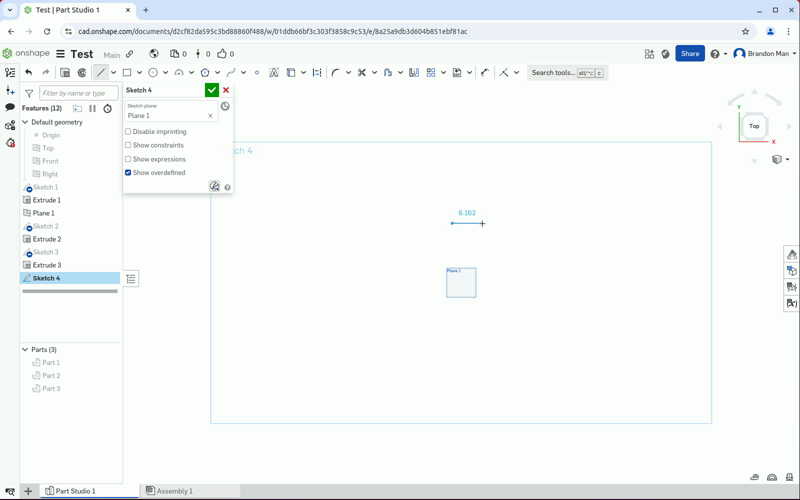
mouse_move(460, 223)
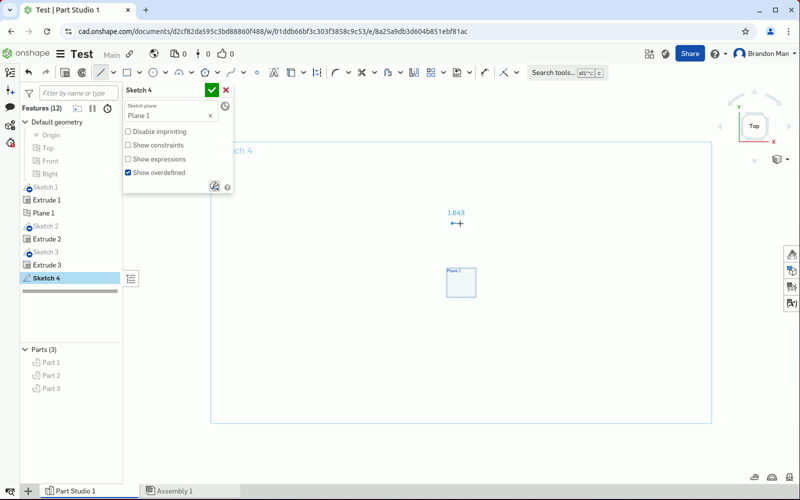
click(460, 223)
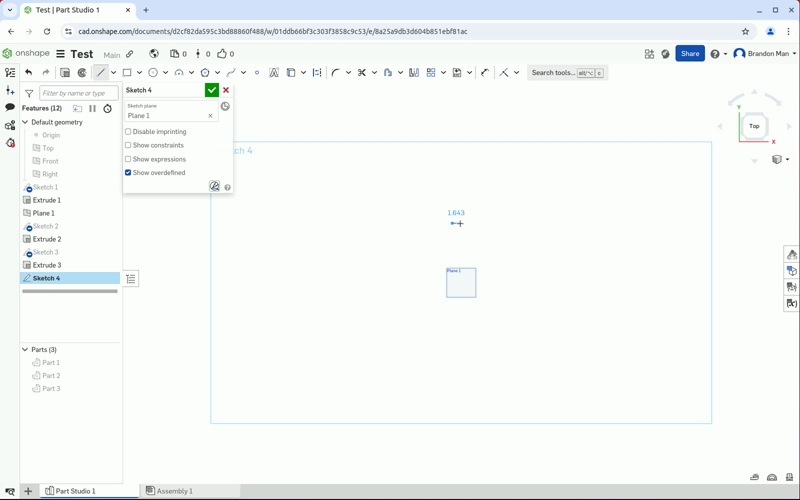
key_up(shift)
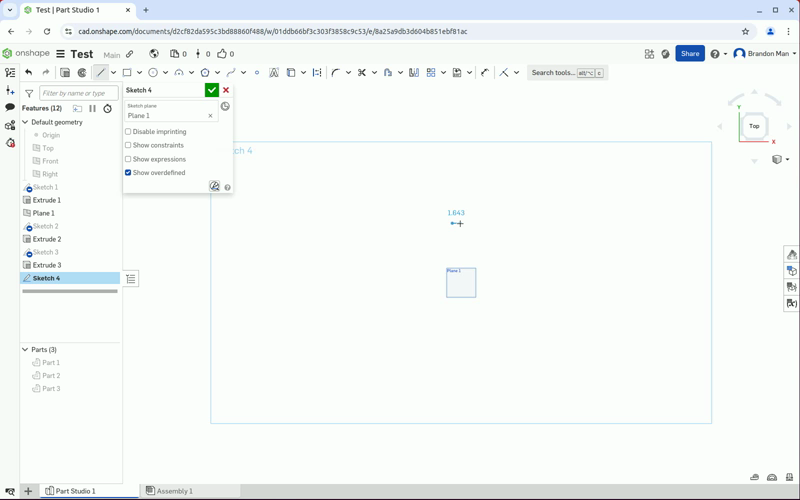
key_down(shift)
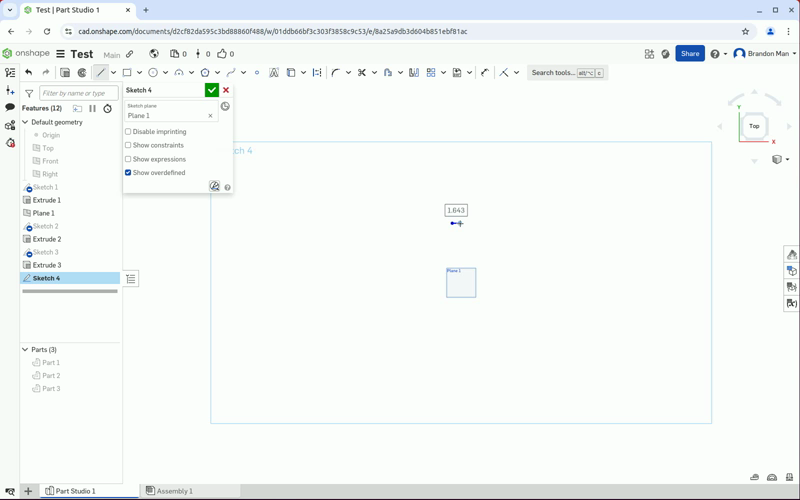
mouse_move(490, 223)
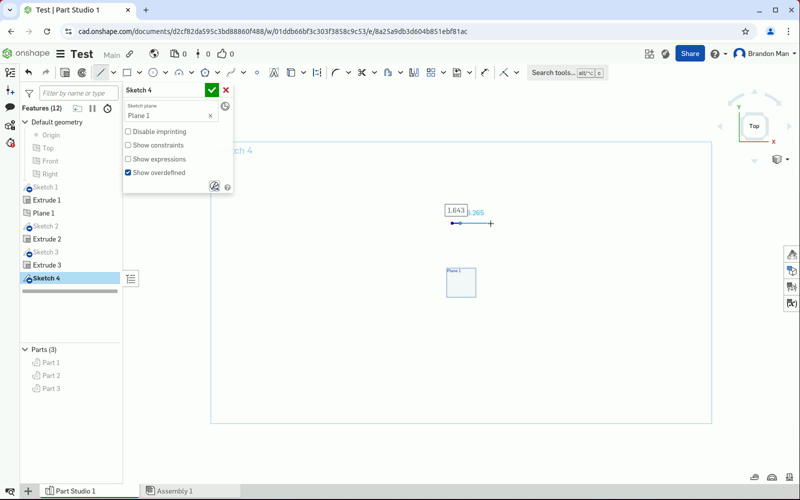
mouse_move(460, 207)
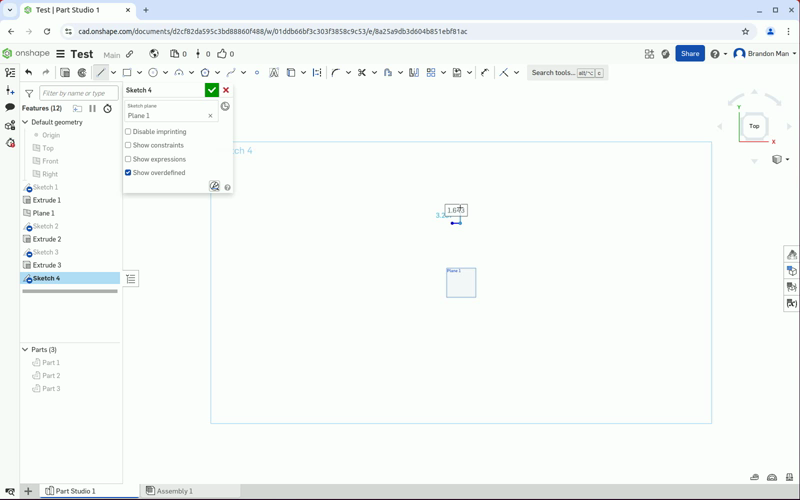
click(460, 207)
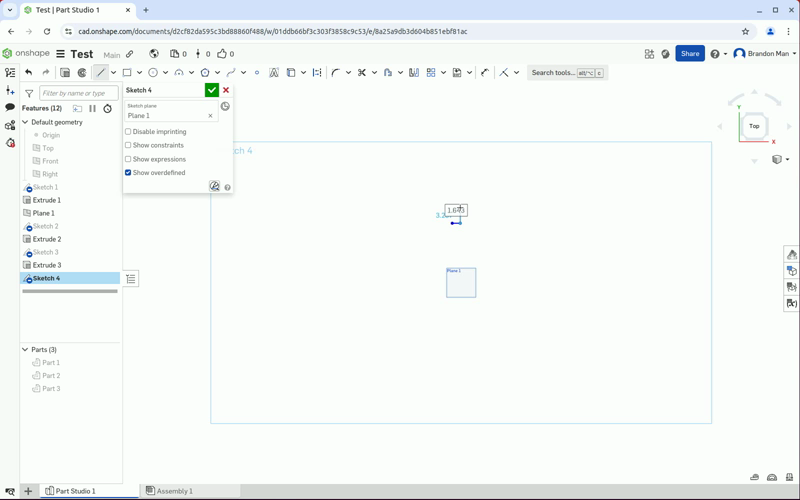
key_up(shift)
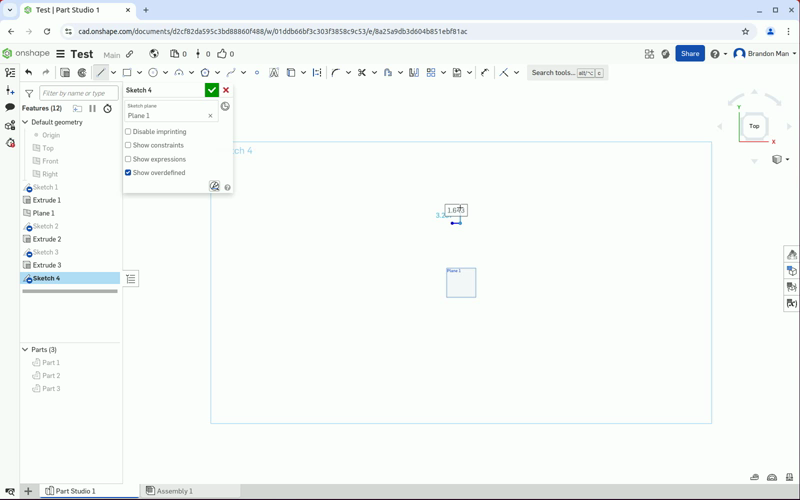
key_down(shift)
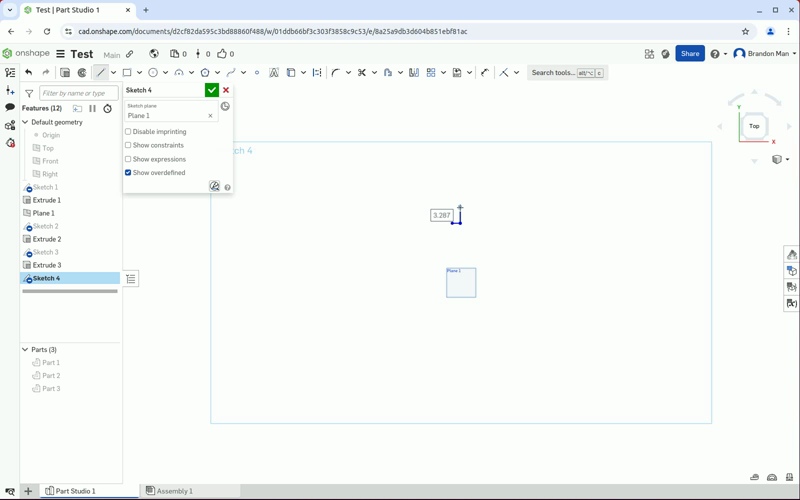
mouse_move(490, 207)
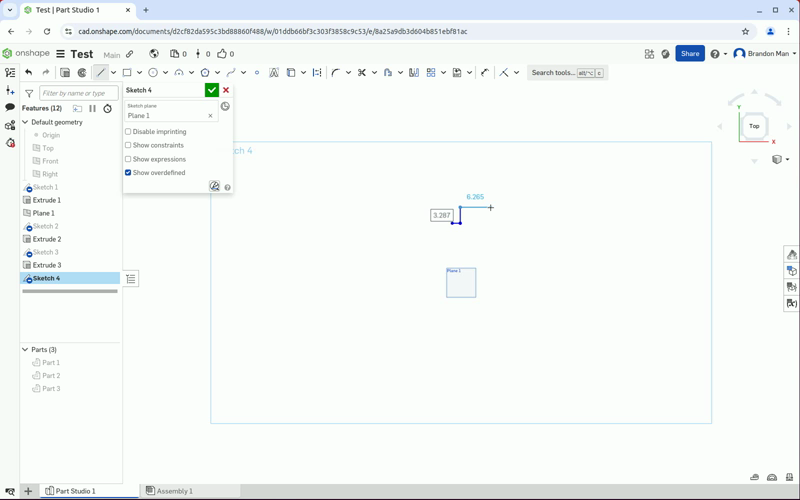
mouse_move(452, 207)
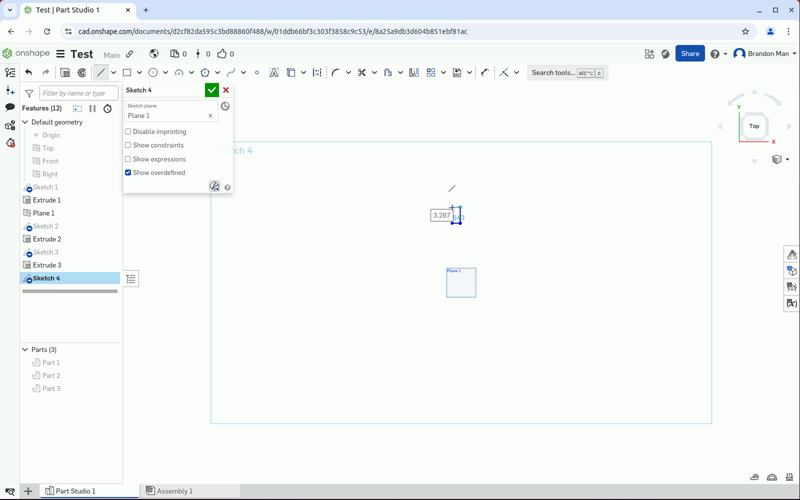
click(452, 207)
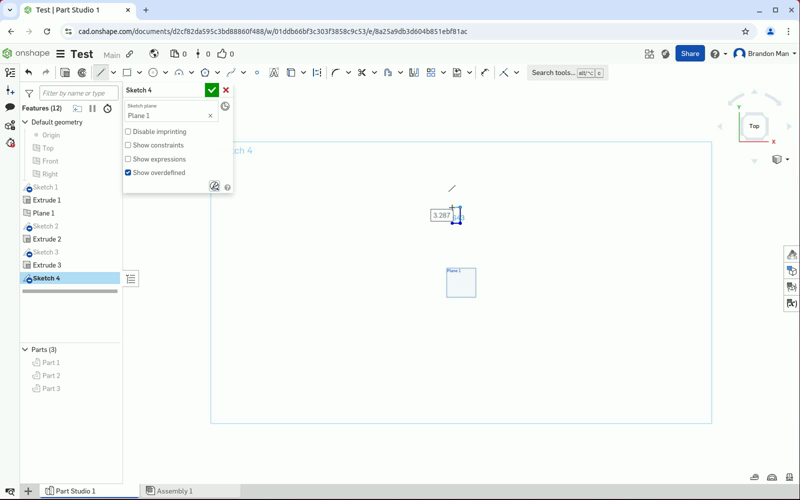
key_up(shift)
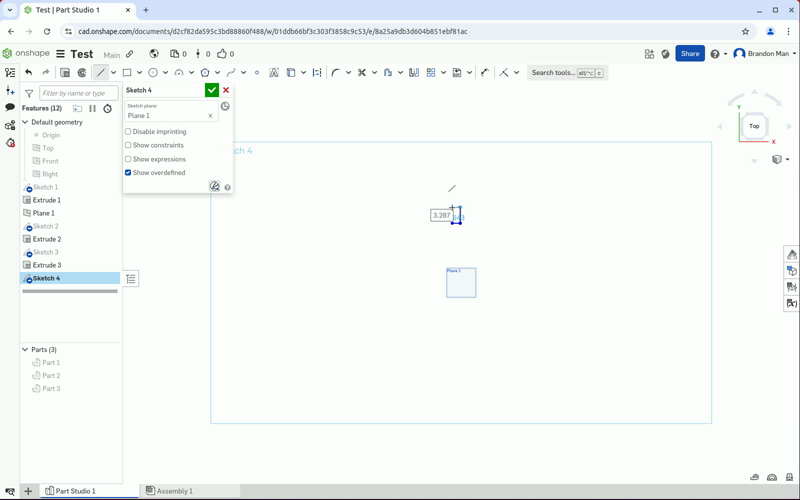
mouse_move(482, 207)
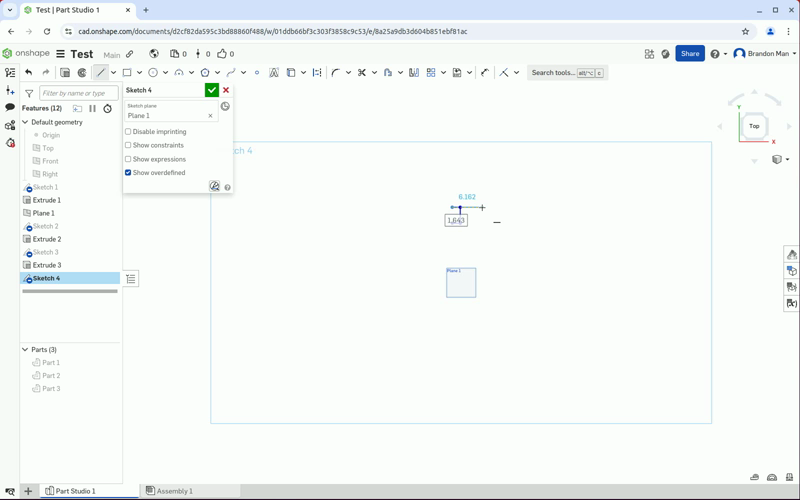
key_down(shift)
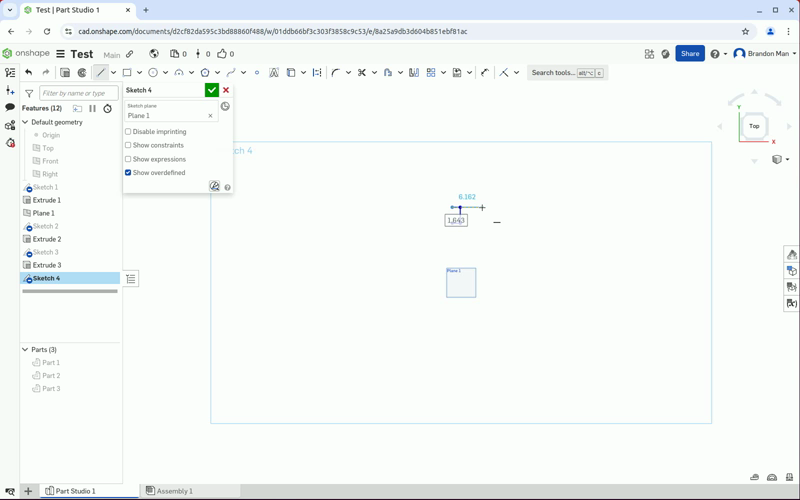
mouse_move(452, 223)
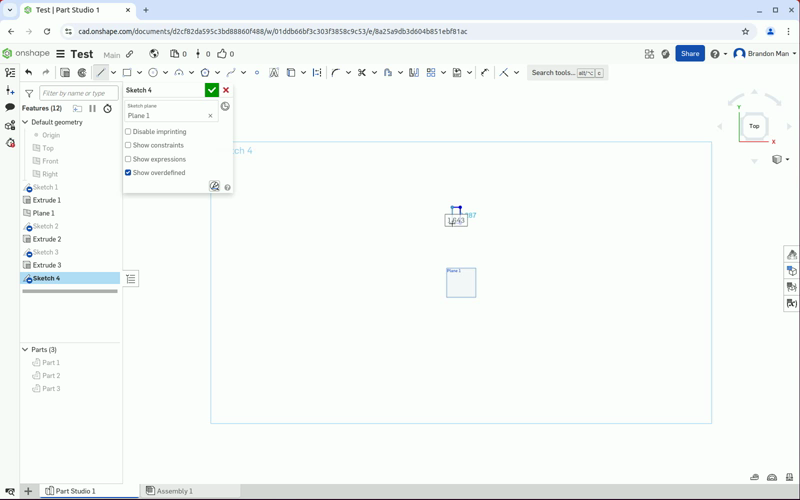
key_up(shift)
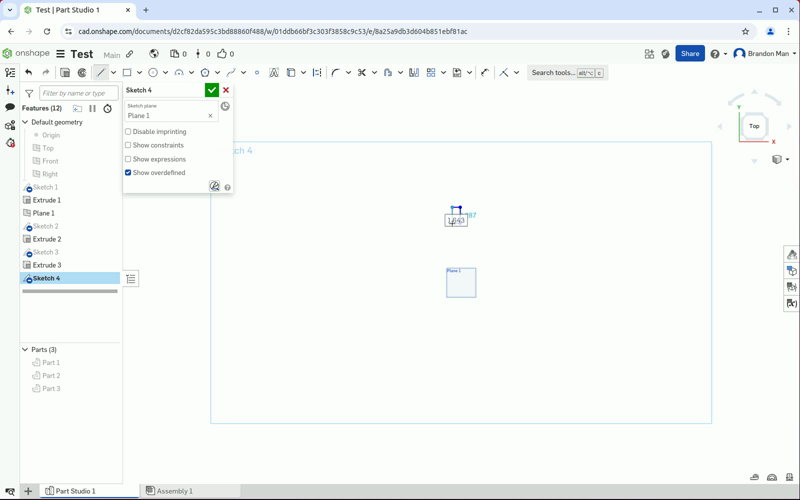
click(452, 223)
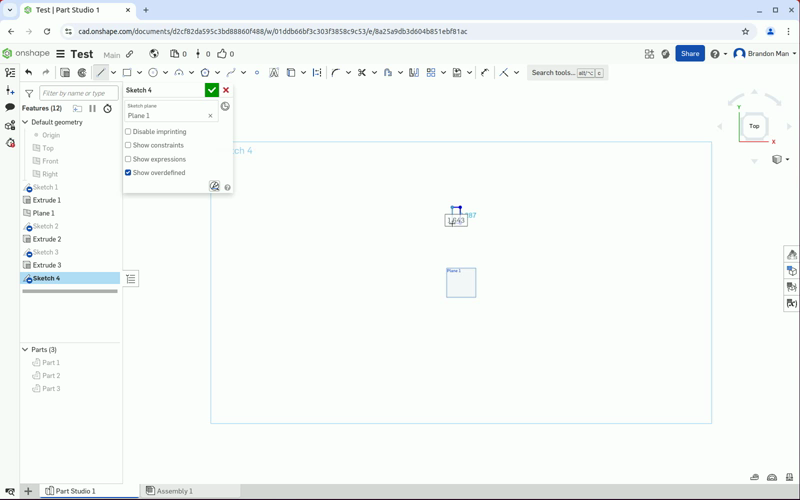
key(esc)
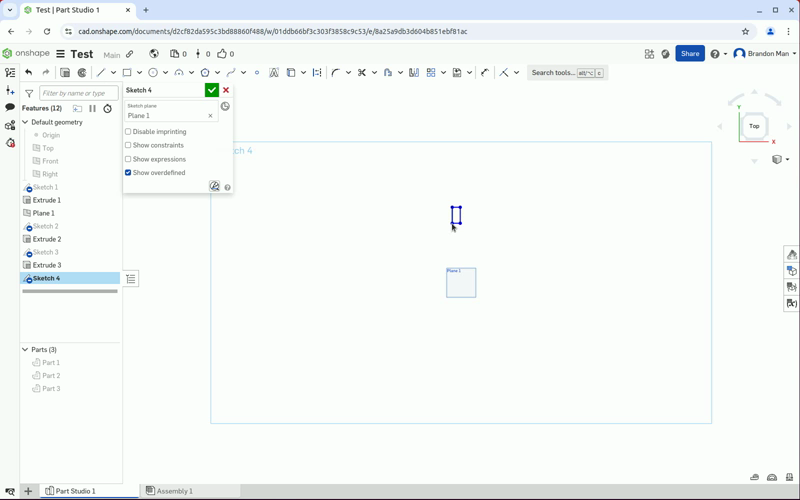
mouse_move(452, 219)
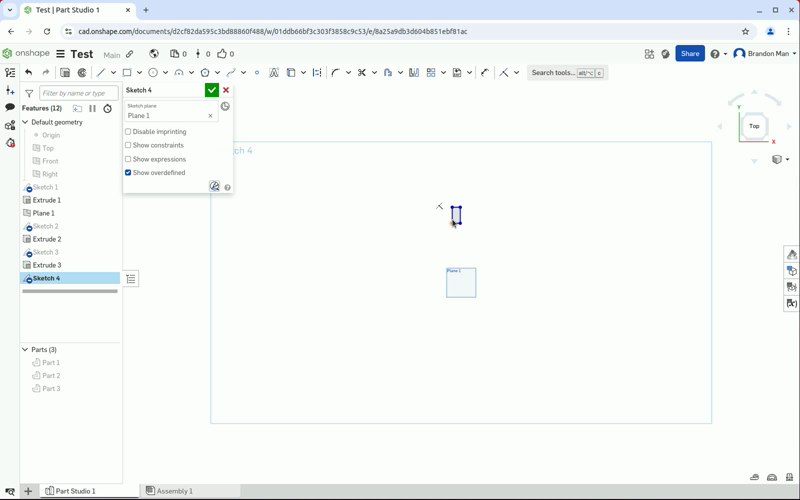
scroll(6)
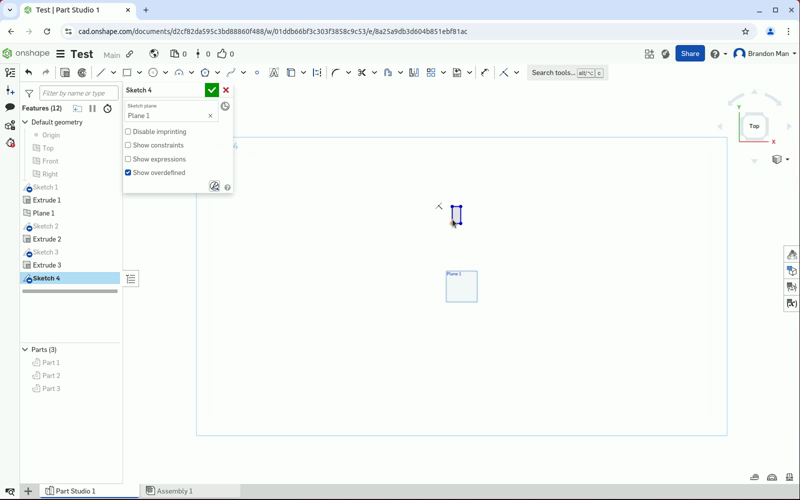
scroll(6)
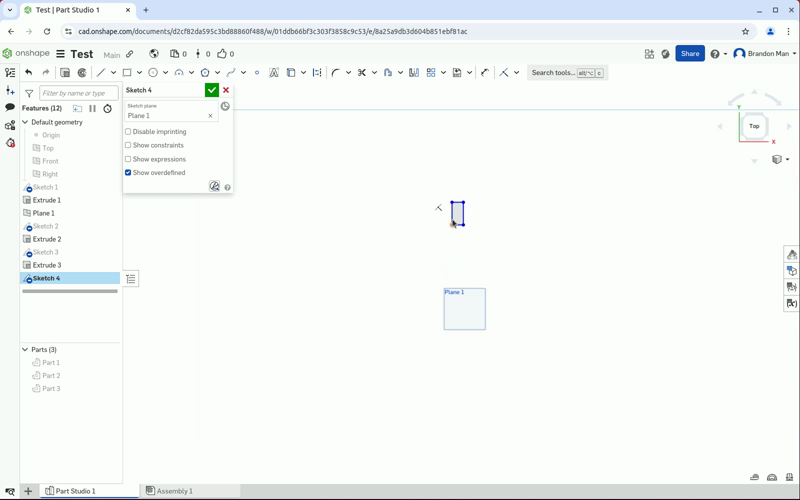
scroll(6)
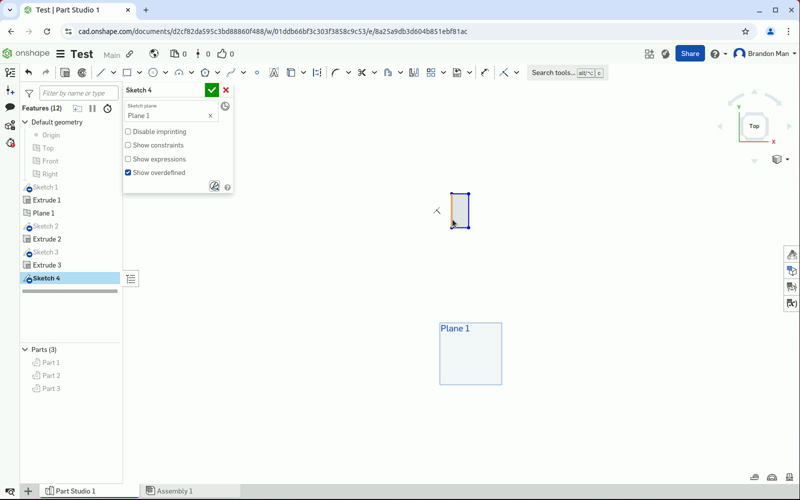
scroll(6)
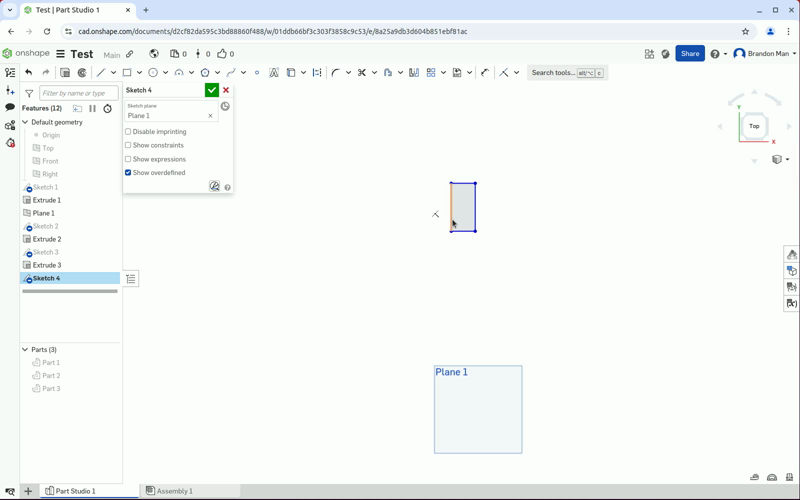
scroll(6)
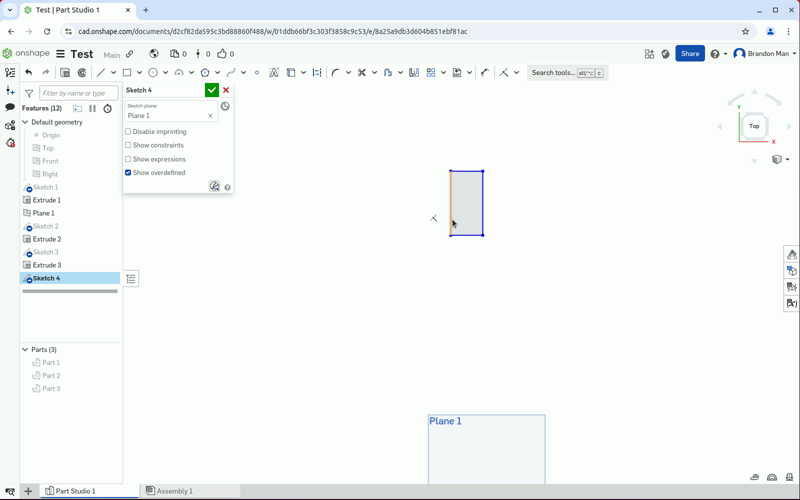
scroll(6)
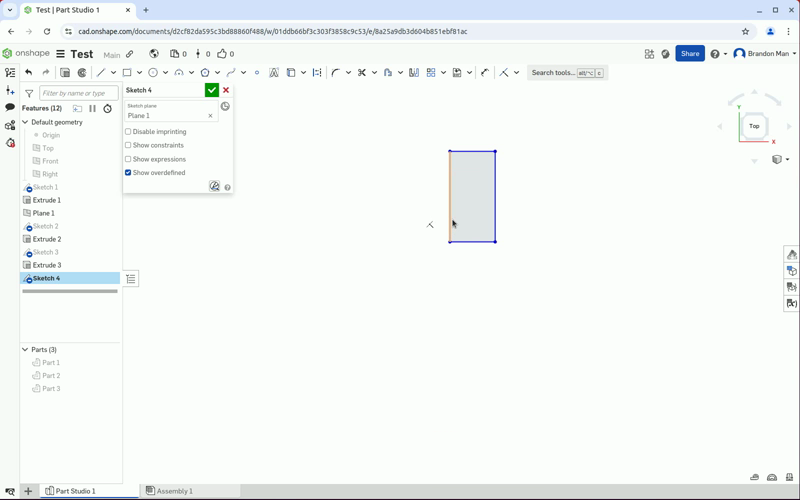
scroll(6)
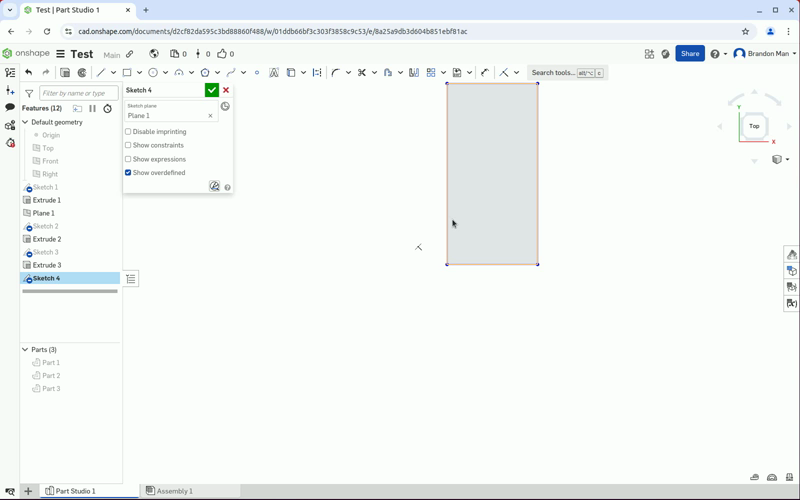
click(452, 219)
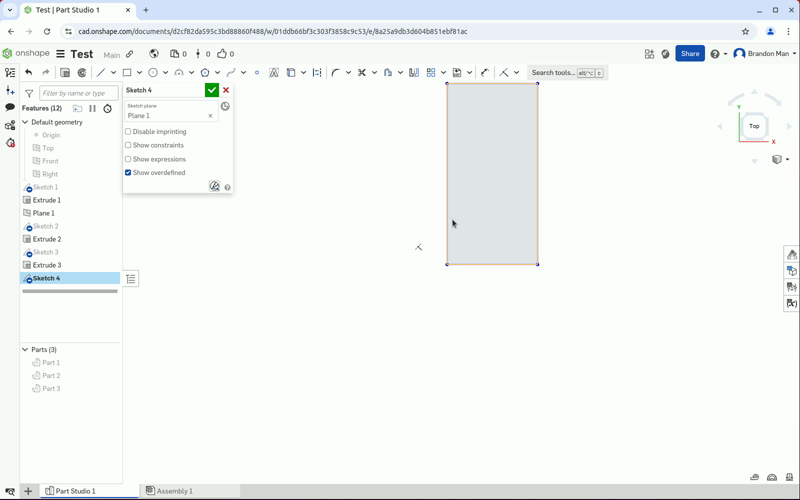
scroll(-6)
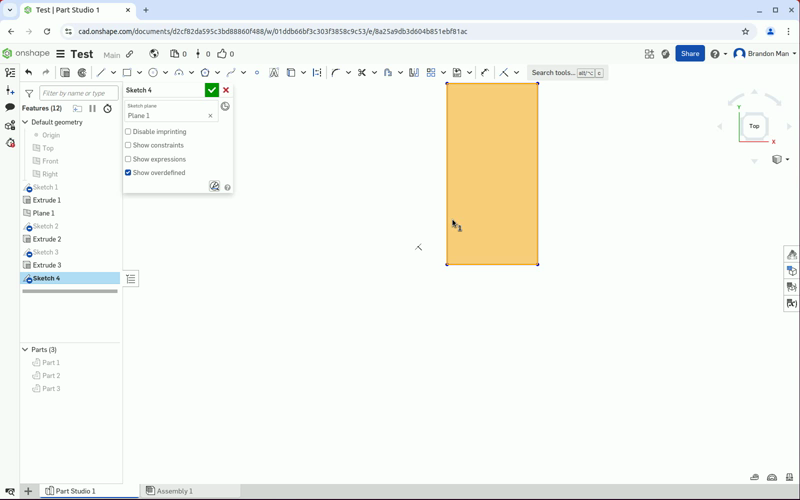
scroll(-6)
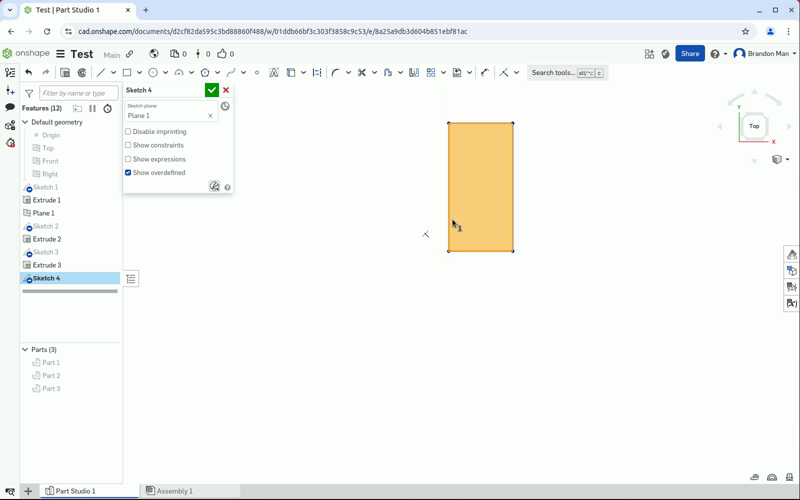
scroll(-6)
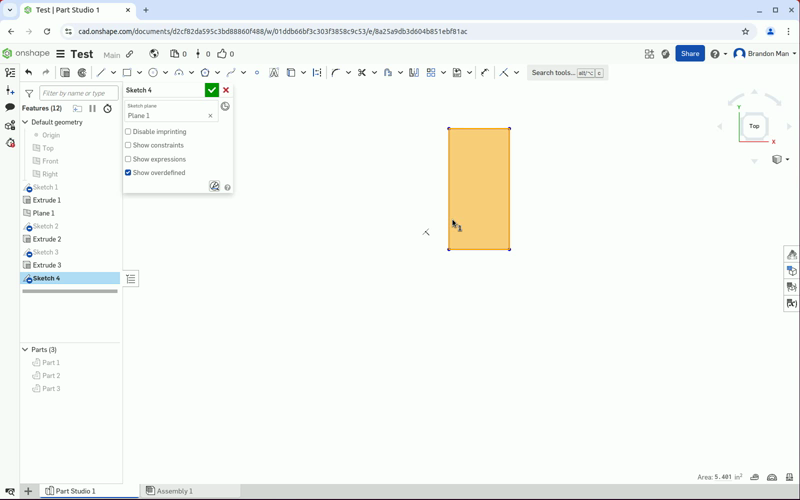
scroll(-6)
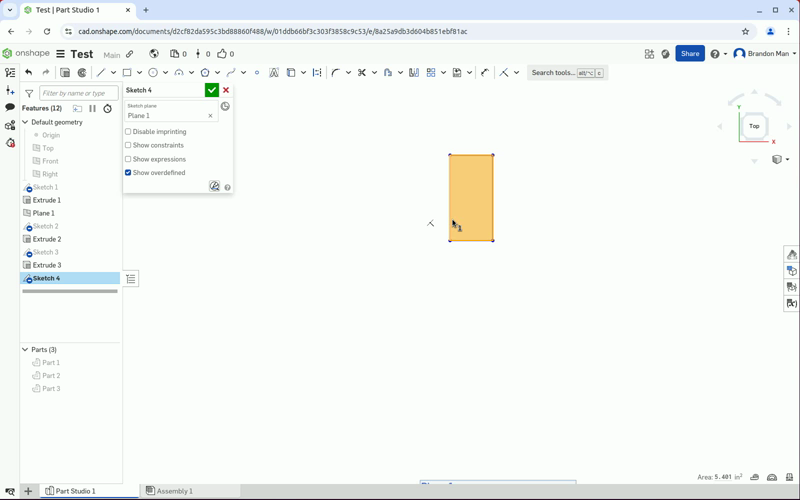
scroll(-6)
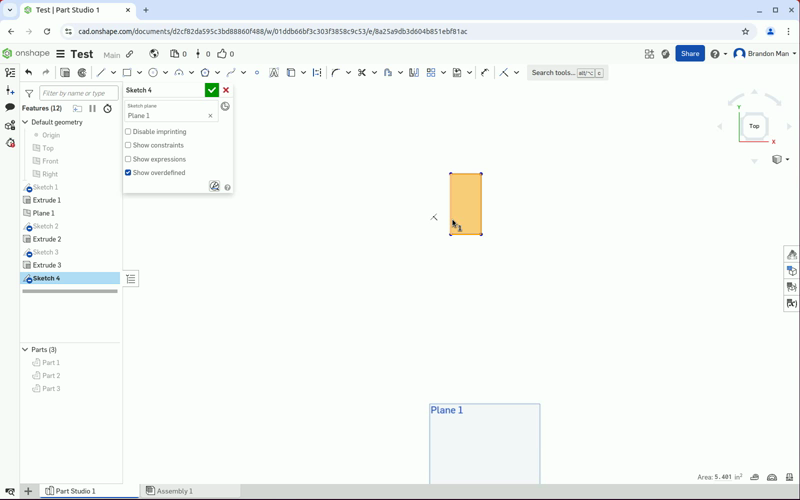
scroll(-6)
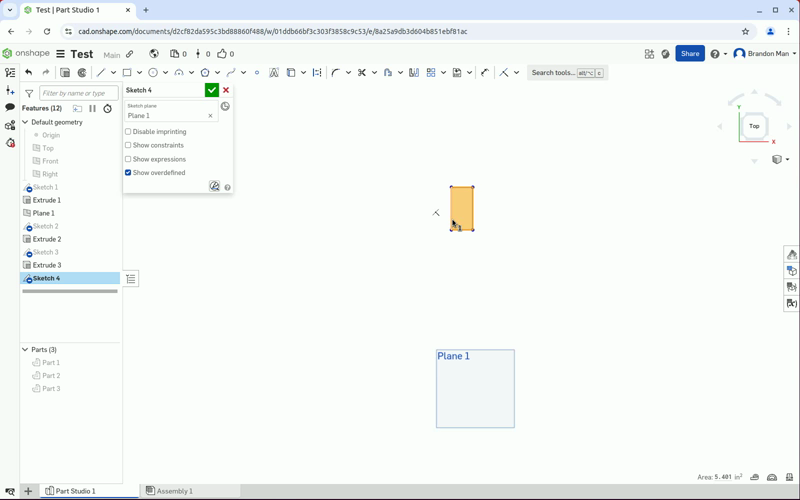
scroll(-6)
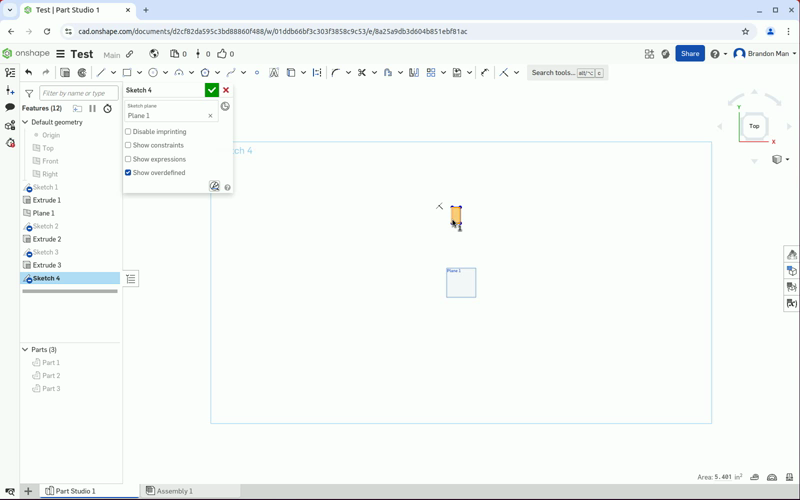
mouse_move(73, 352)
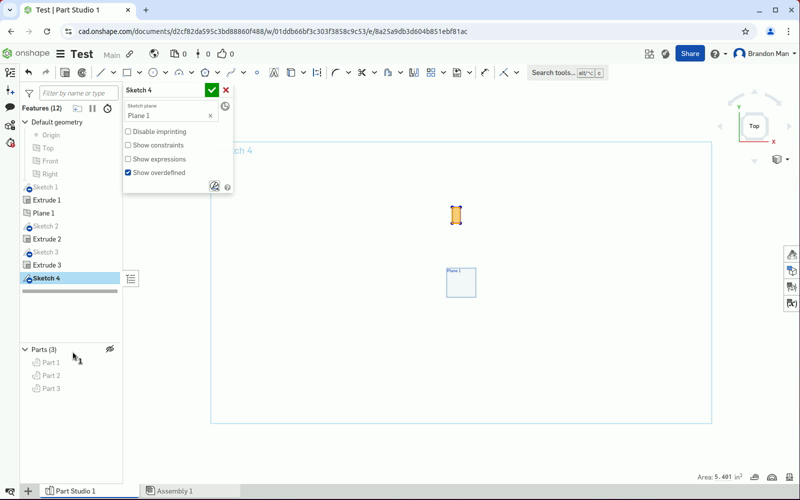
key(shift+y)
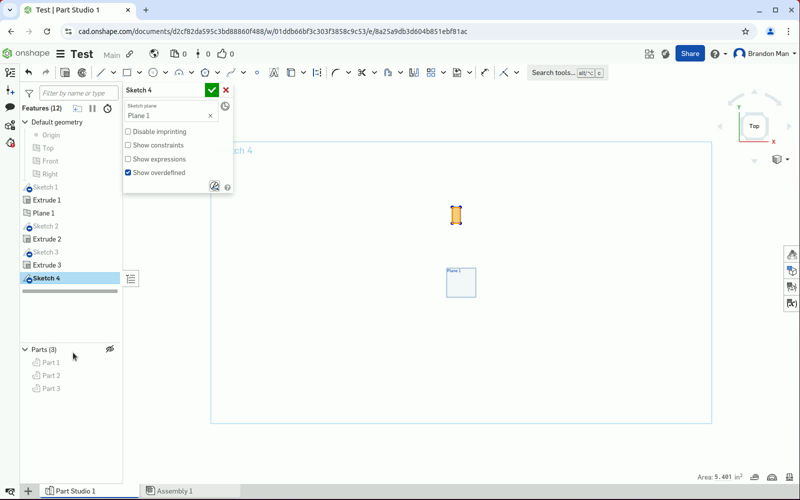
key(shift+e)
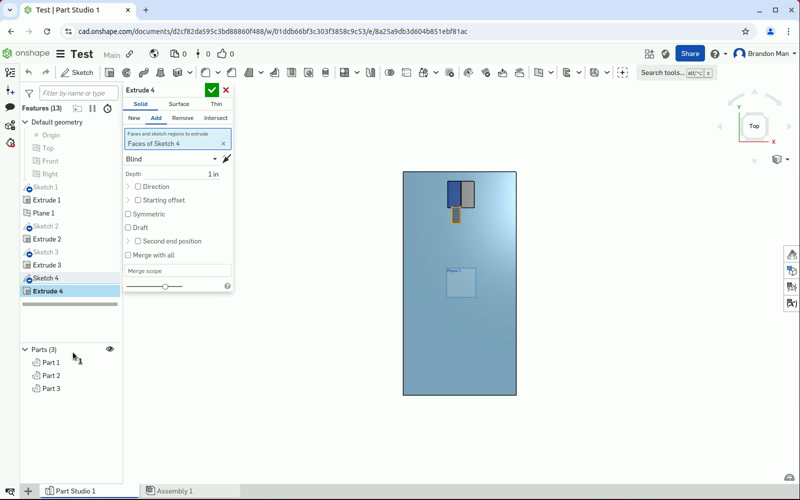
mouse_move(143, 106)
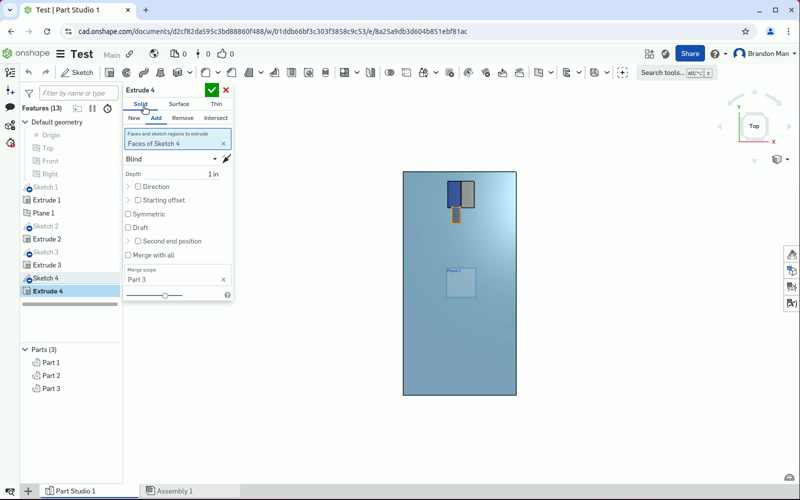
click(143, 106)
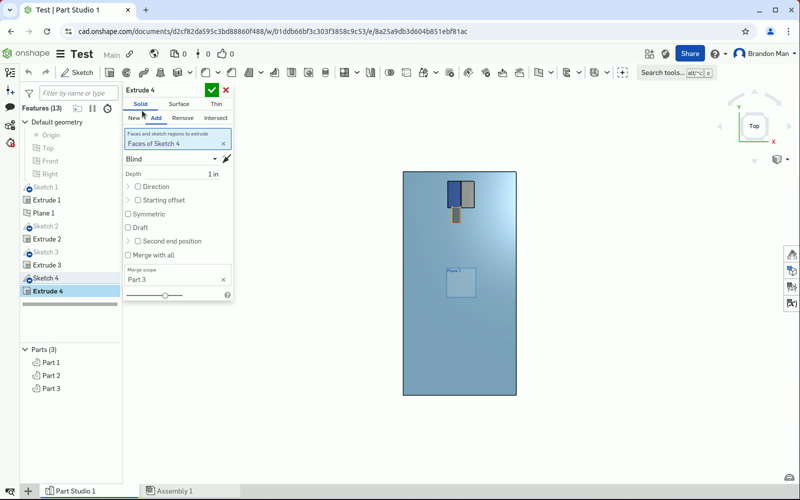
mouse_move(137, 120)
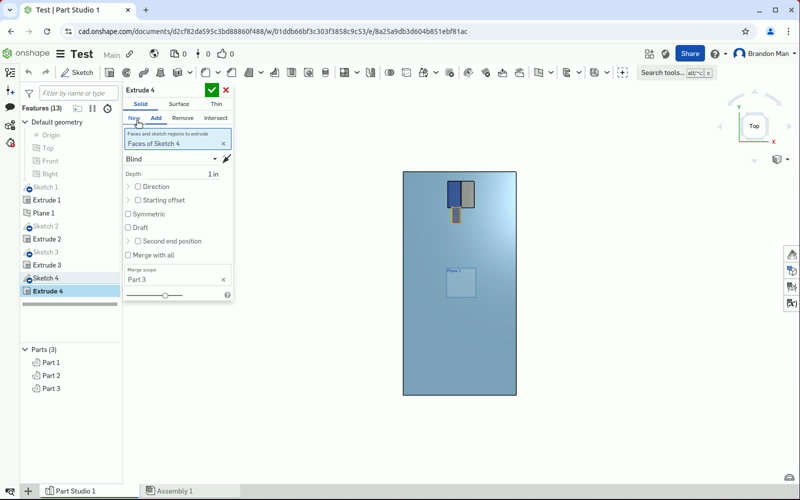
click(137, 120)
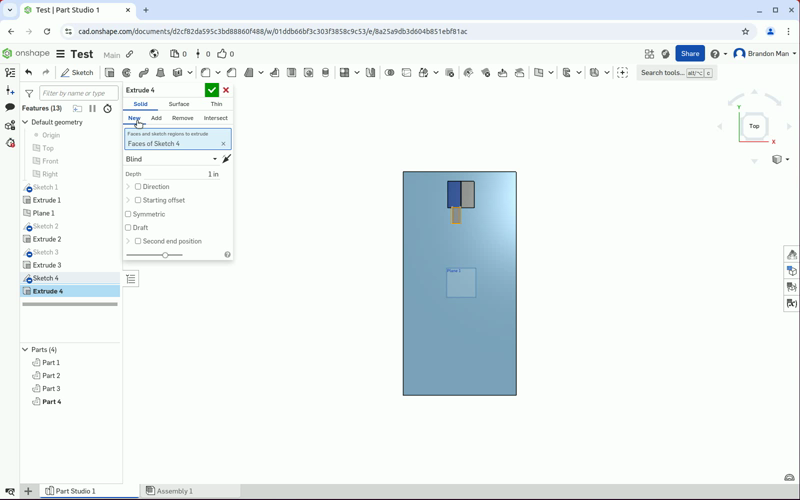
key(tab, 4)
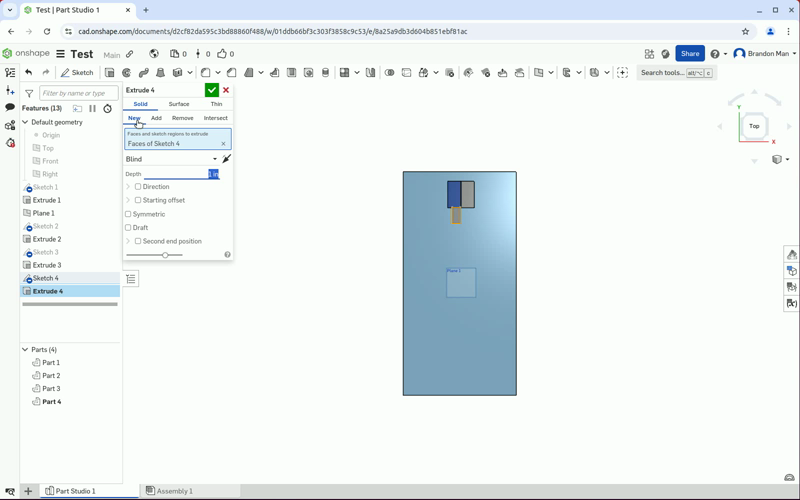
text(0.241)
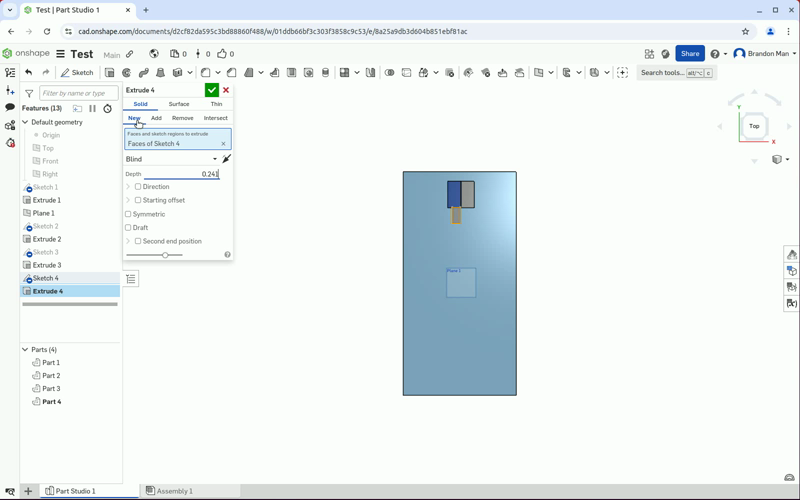
key(enter)
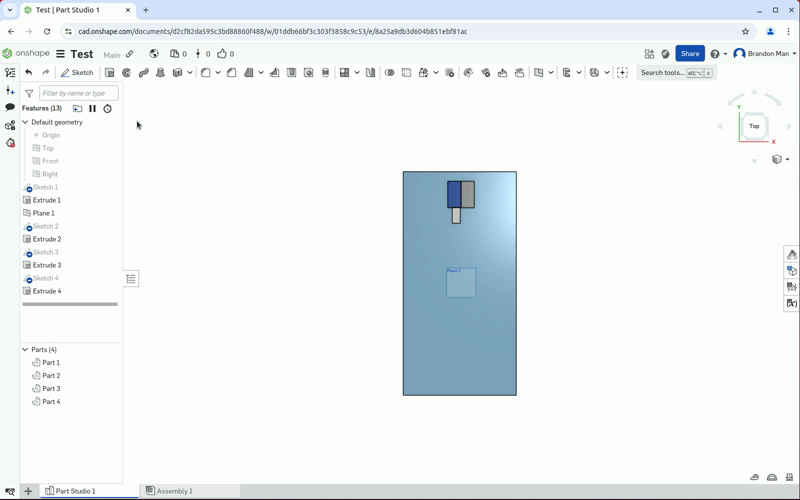
key(shift+h)
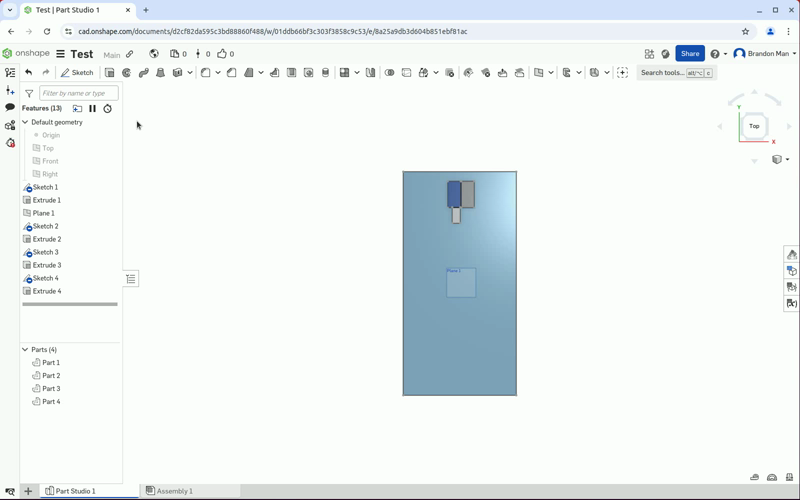
key(shift+h)
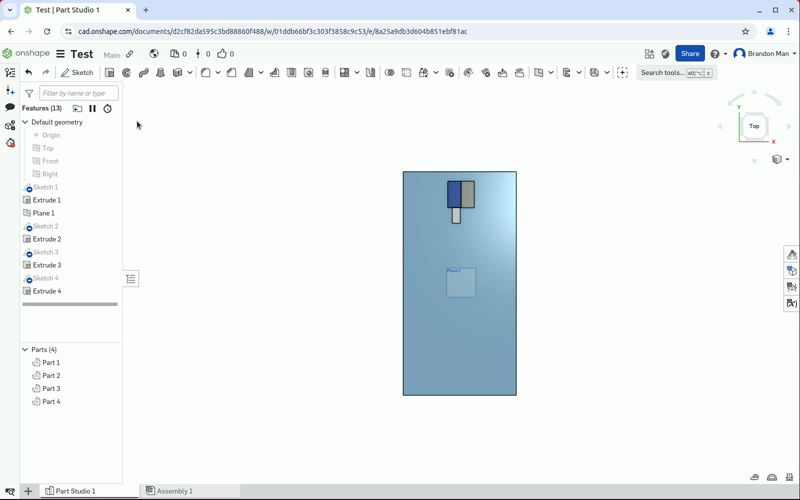
mouse_move(73, 189)
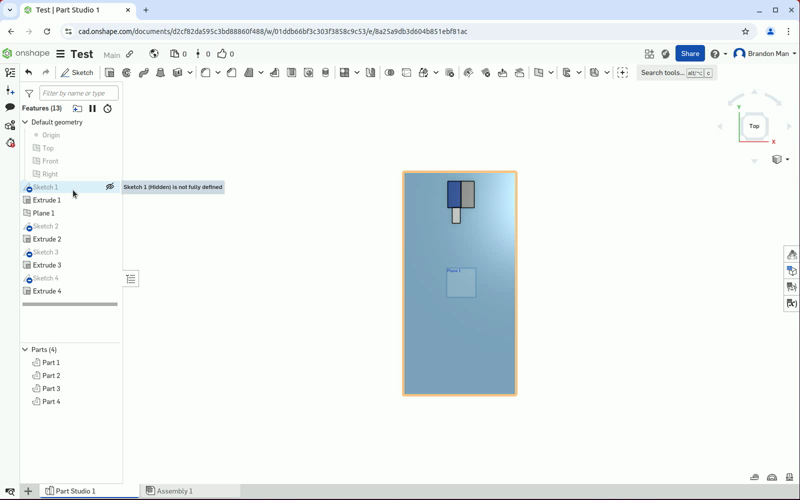
click(73, 189)
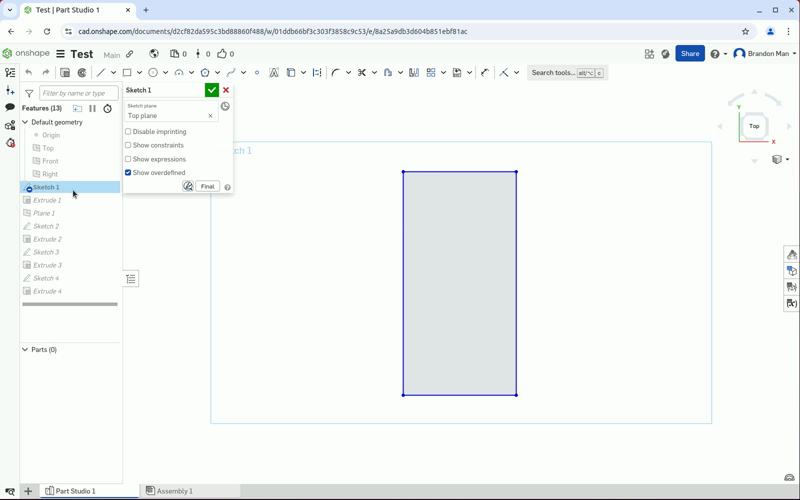
mouse_move(229, 92)
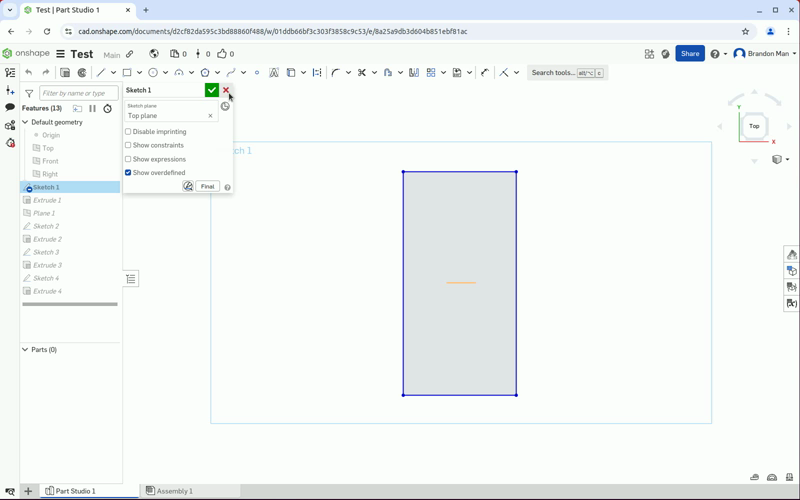
click(229, 92)
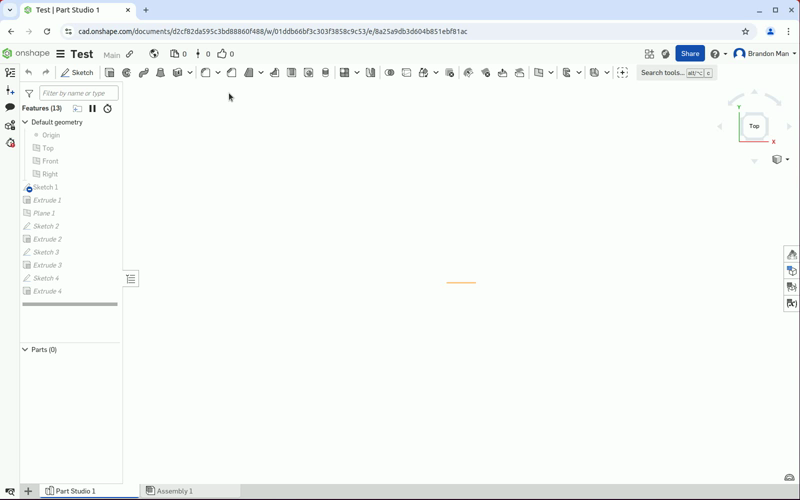
key(shift+s)
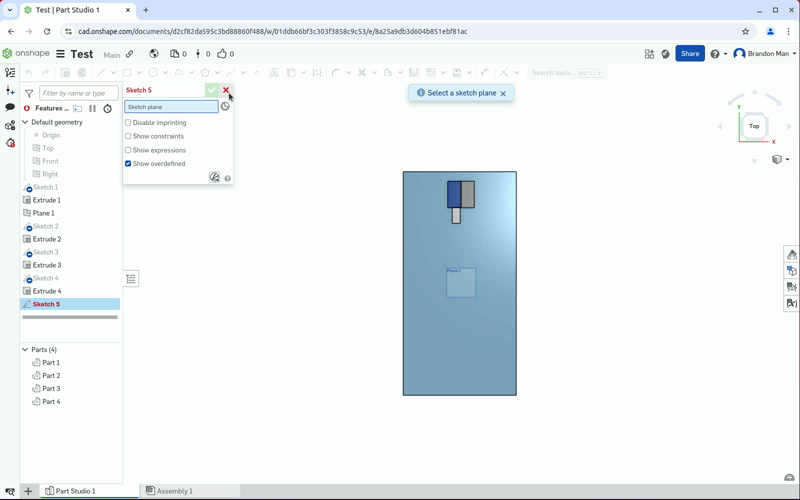
mouse_move(73, 215)
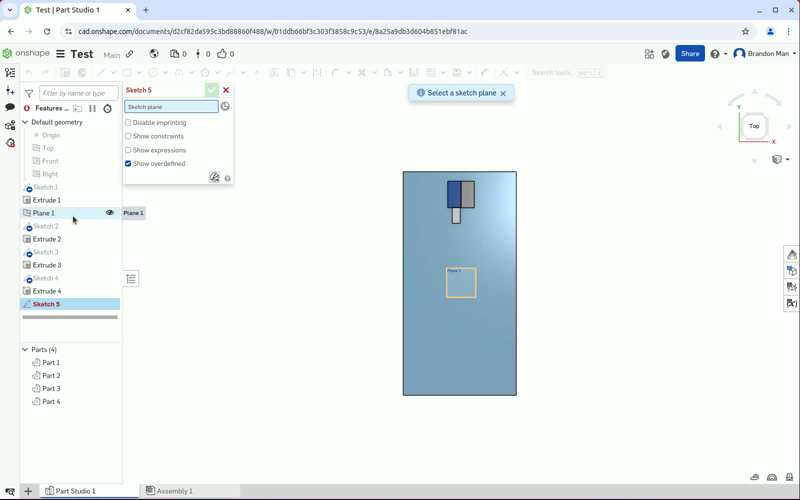
click(73, 215)
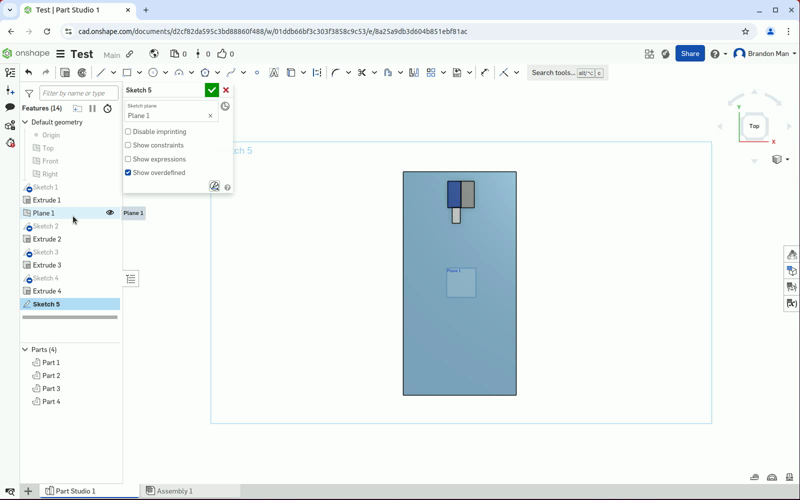
mouse_move(73, 352)
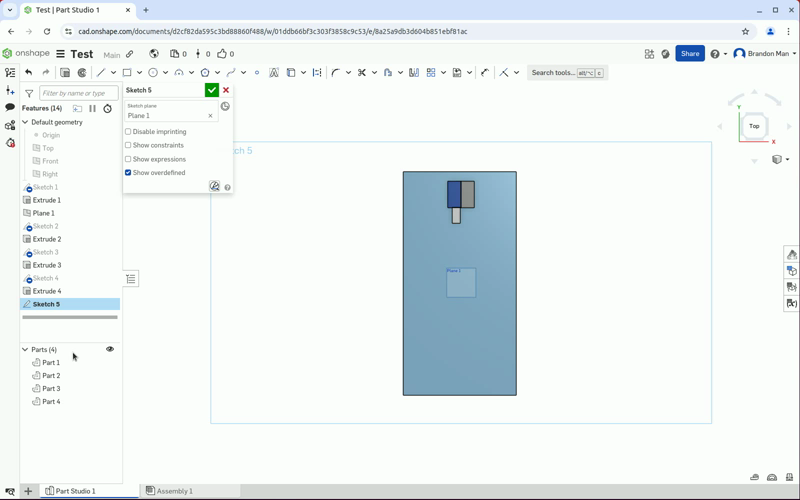
key(y)
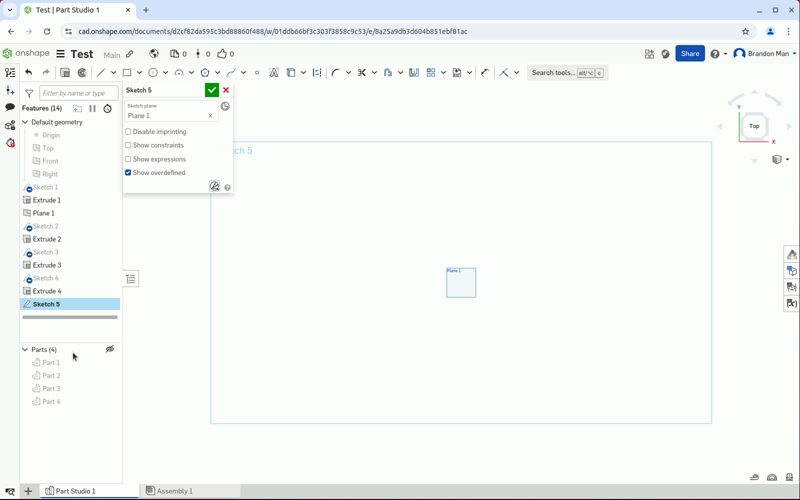
key(l)
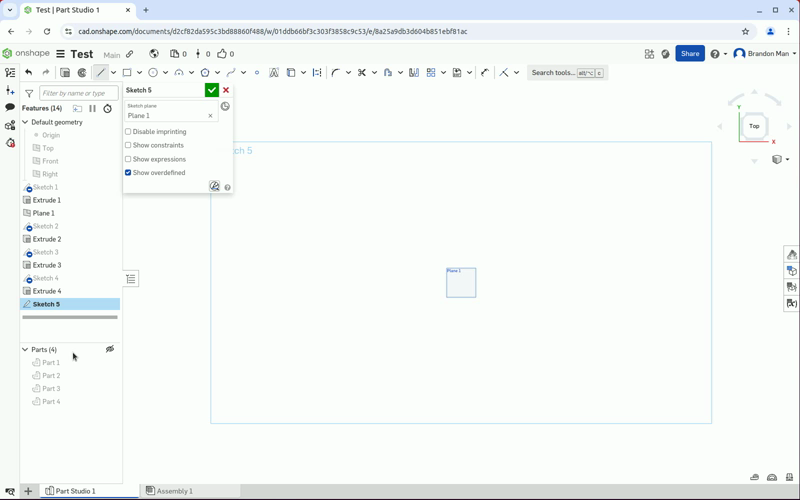
key_down(shift)
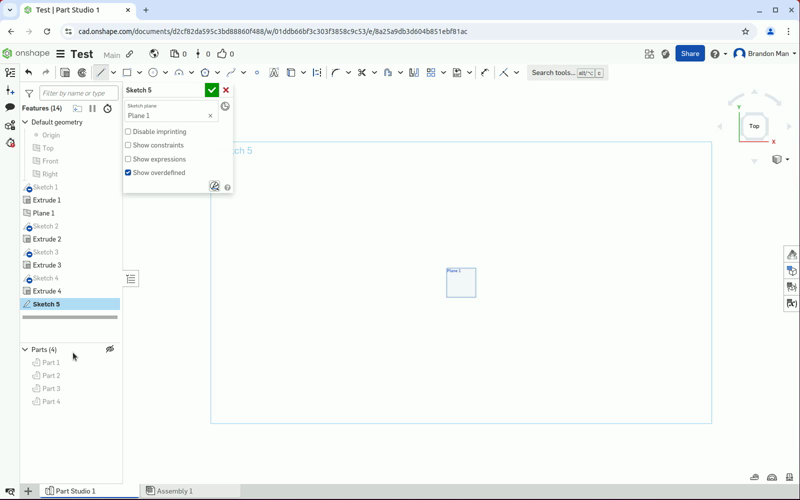
mouse_move(460, 223)
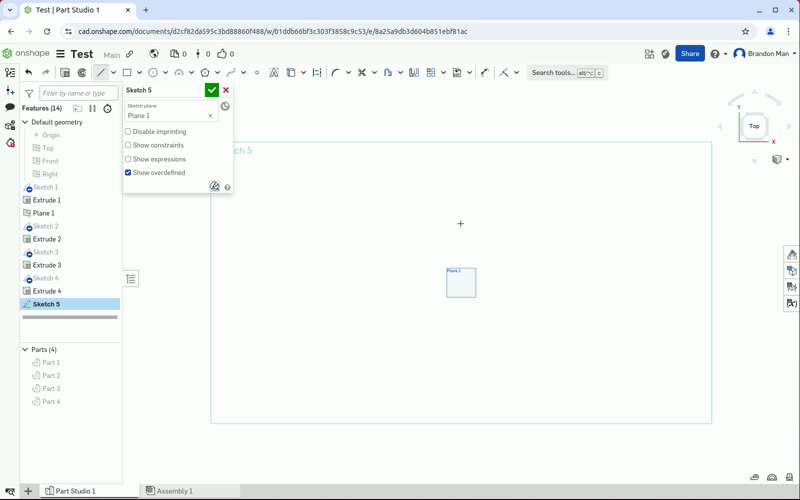
click(460, 223)
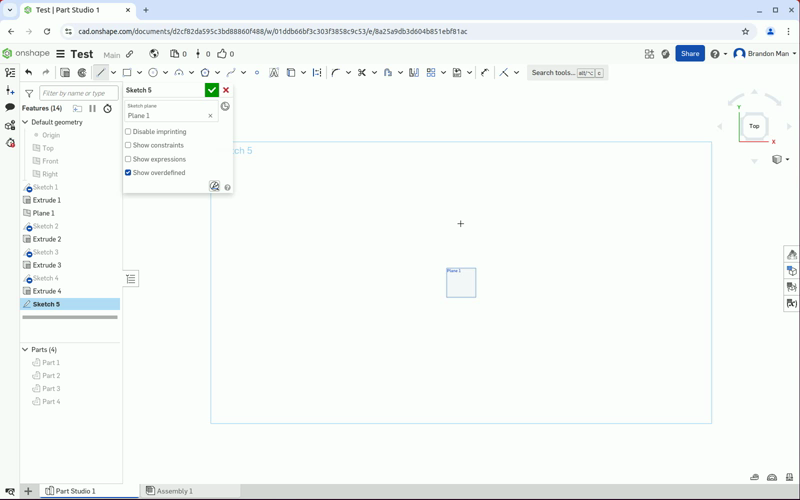
key_up(shift)
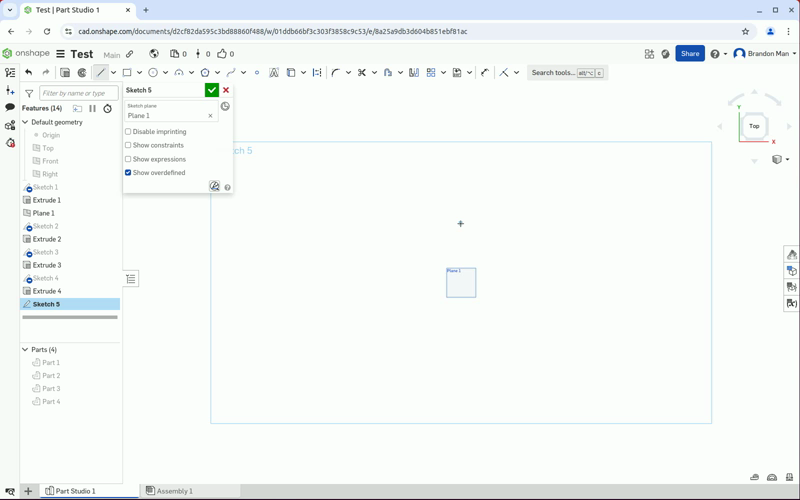
key_down(shift)
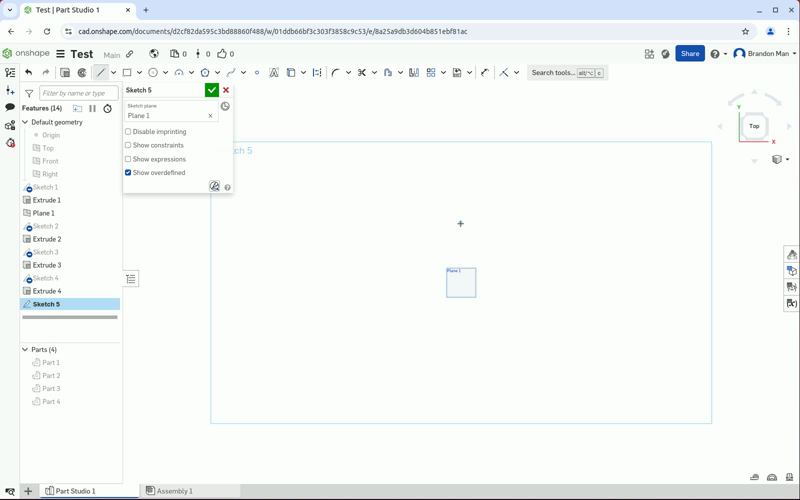
mouse_move(490, 223)
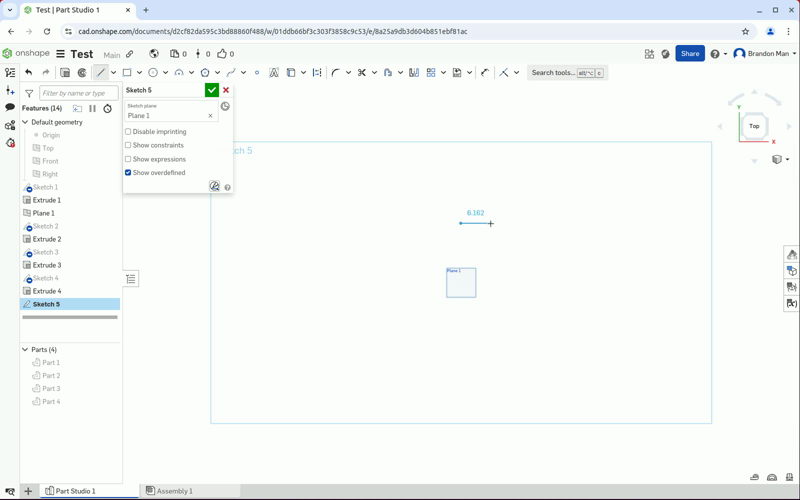
mouse_move(468, 223)
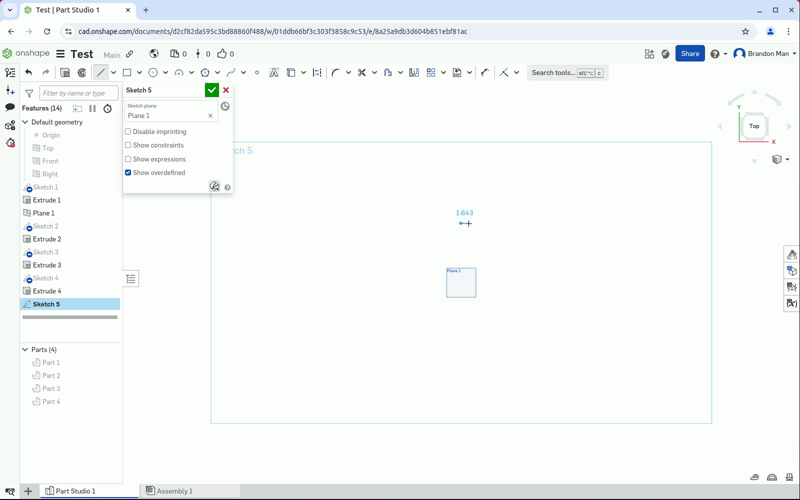
click(468, 223)
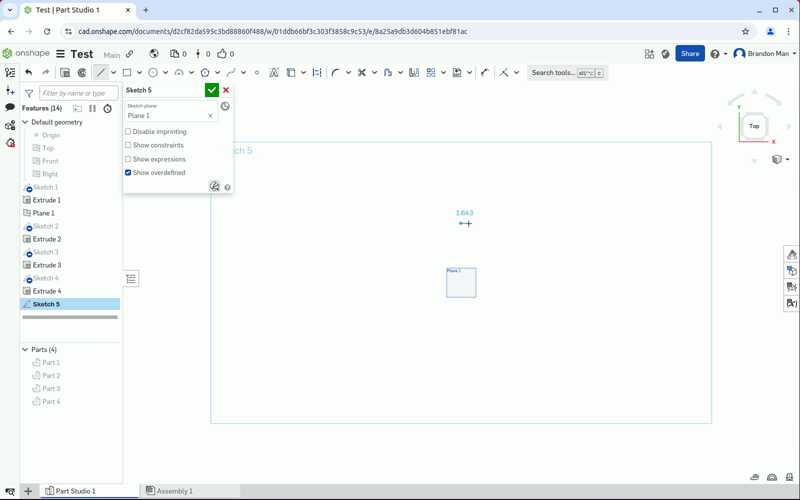
key_up(shift)
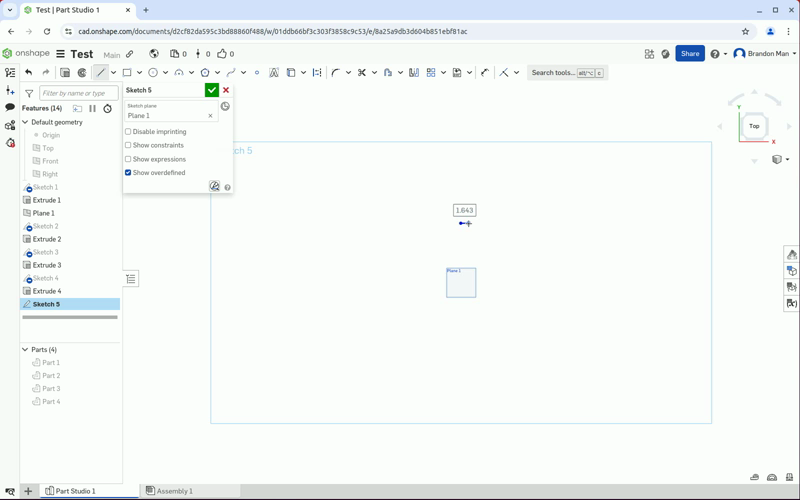
key_down(shift)
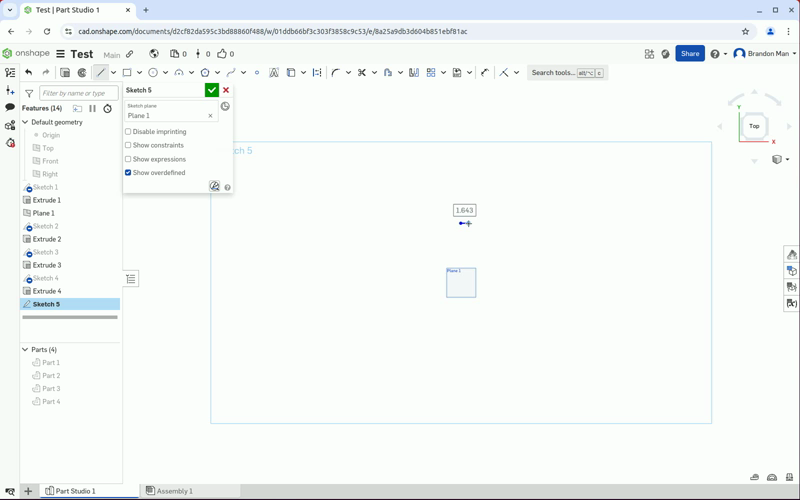
mouse_move(498, 223)
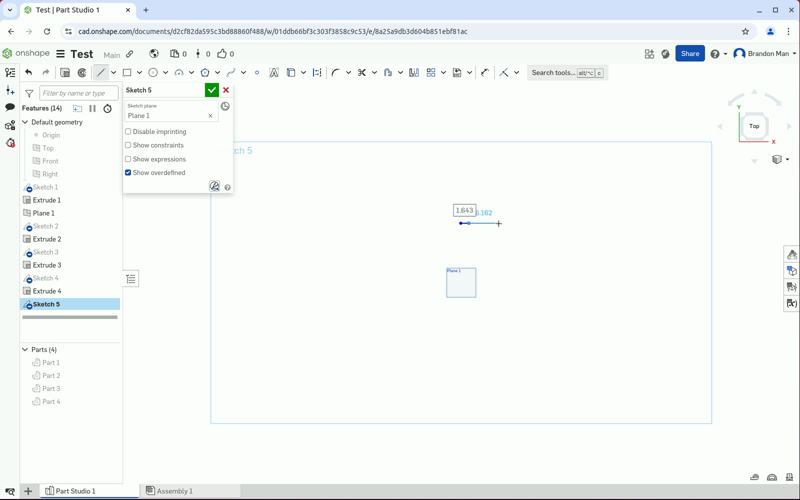
mouse_move(468, 207)
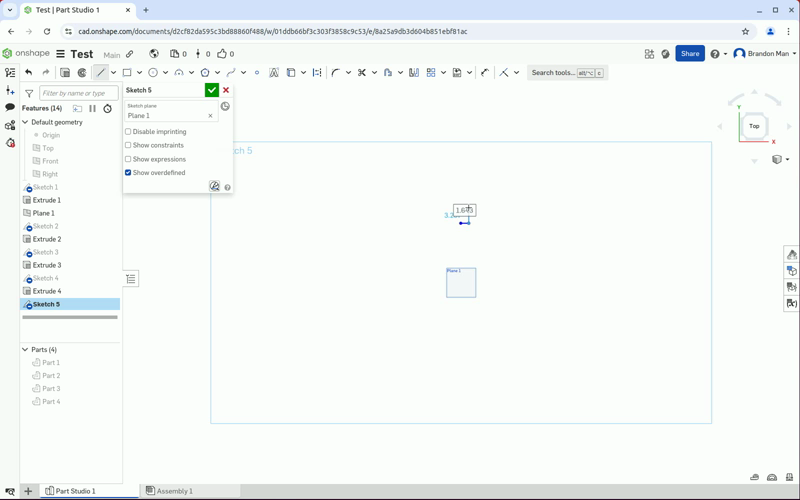
click(468, 207)
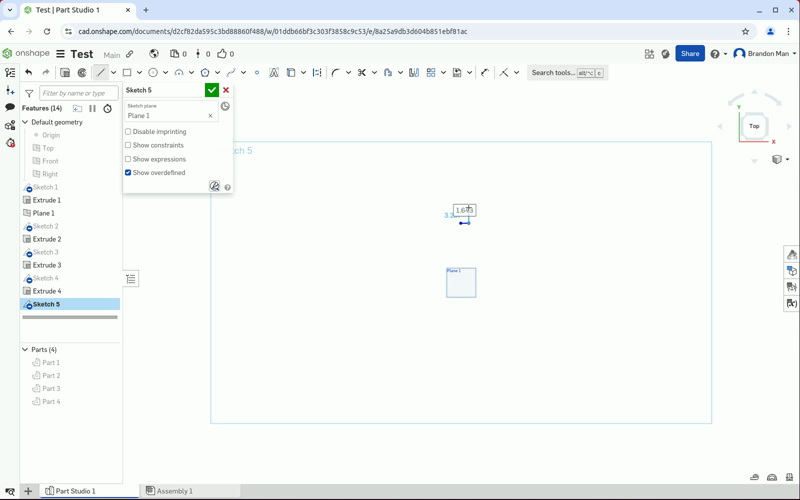
key_up(shift)
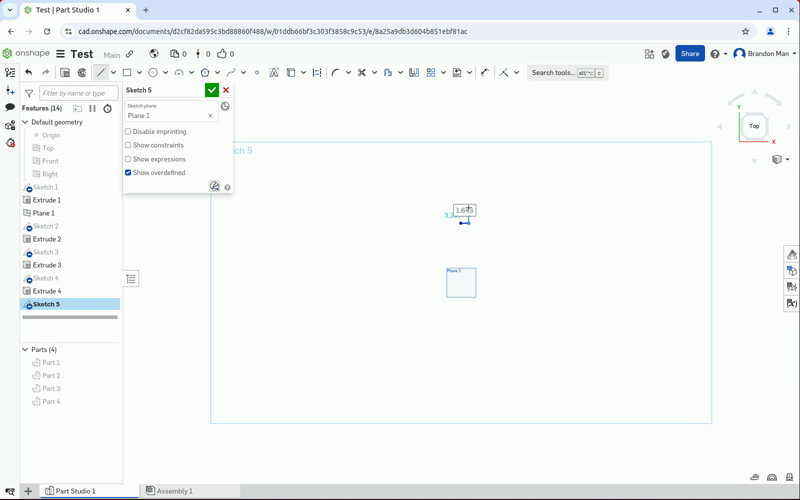
key_down(shift)
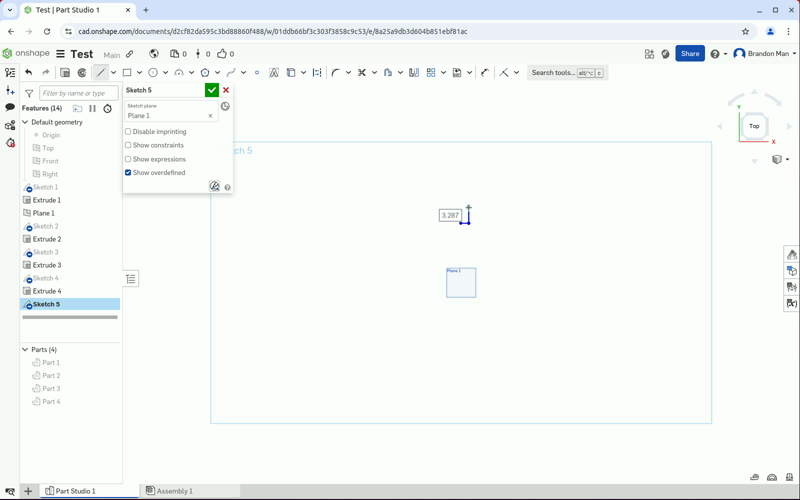
mouse_move(498, 207)
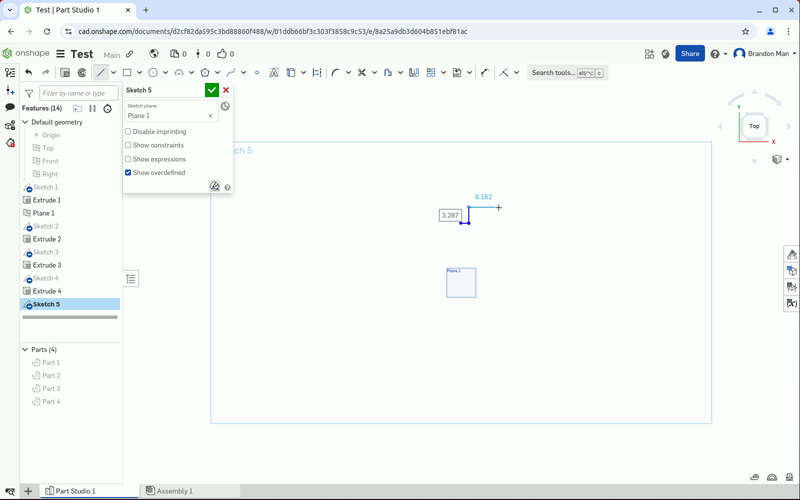
mouse_move(460, 207)
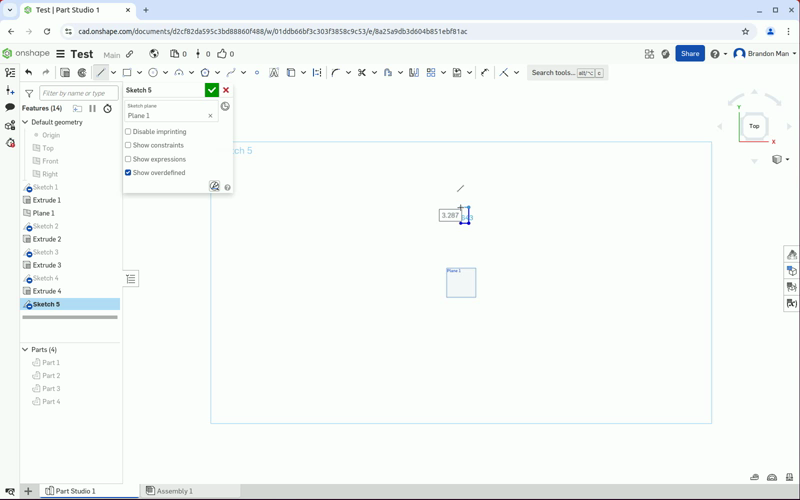
click(460, 207)
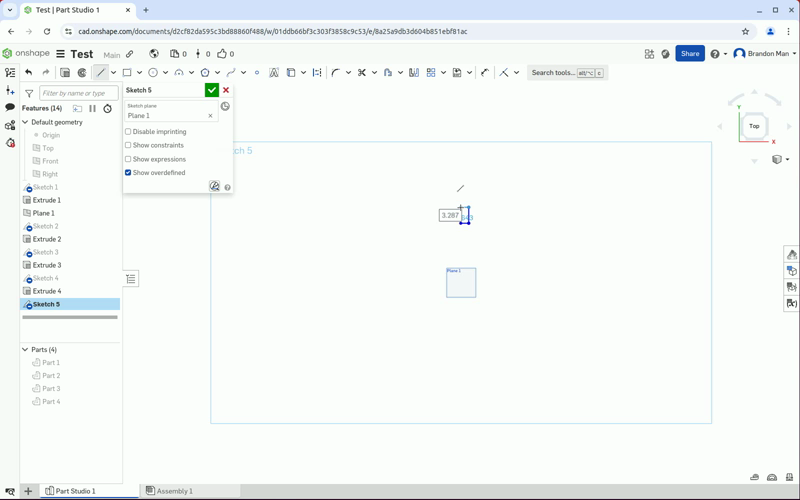
key_up(shift)
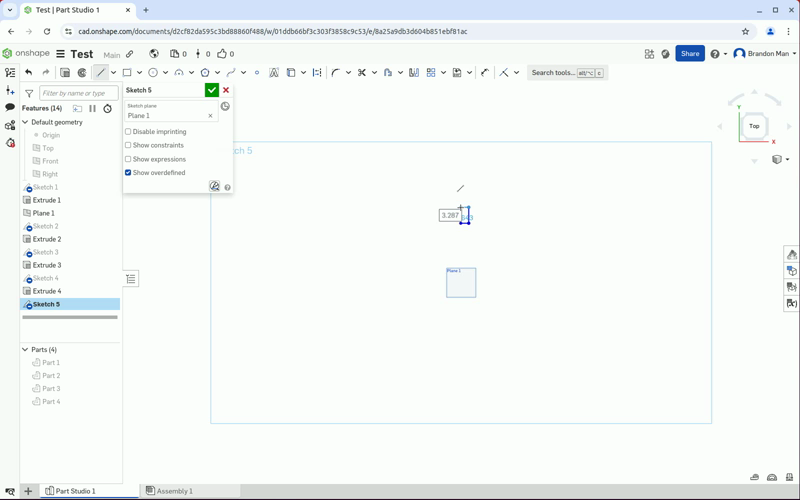
mouse_move(490, 207)
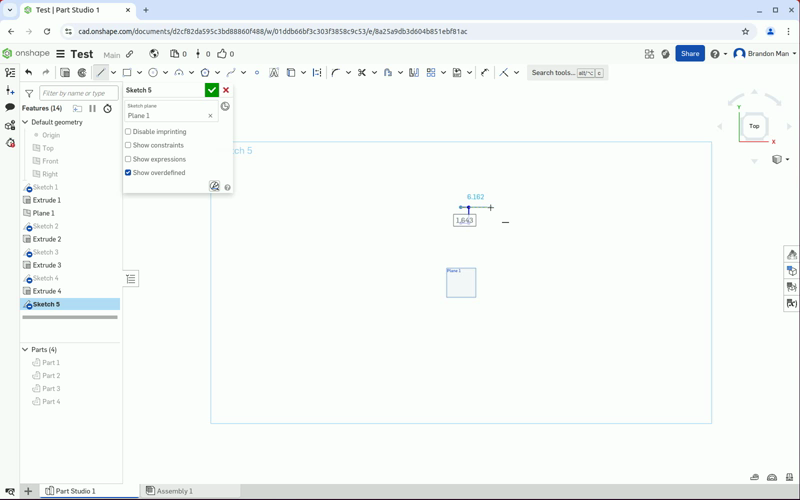
key_down(shift)
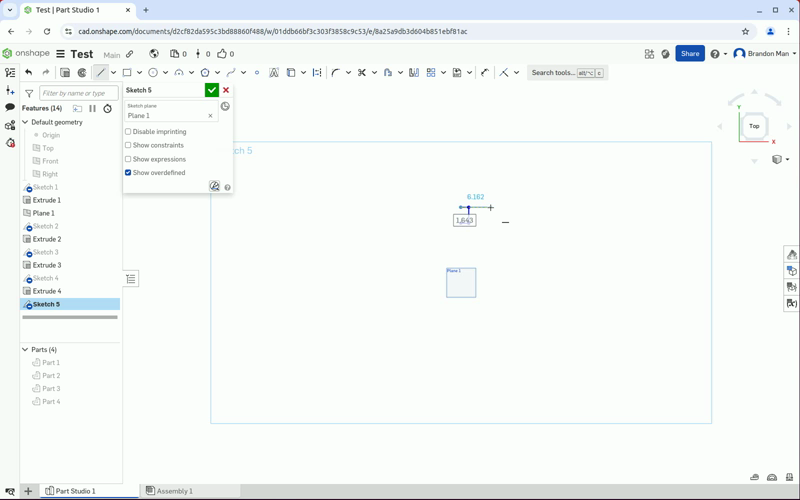
mouse_move(460, 223)
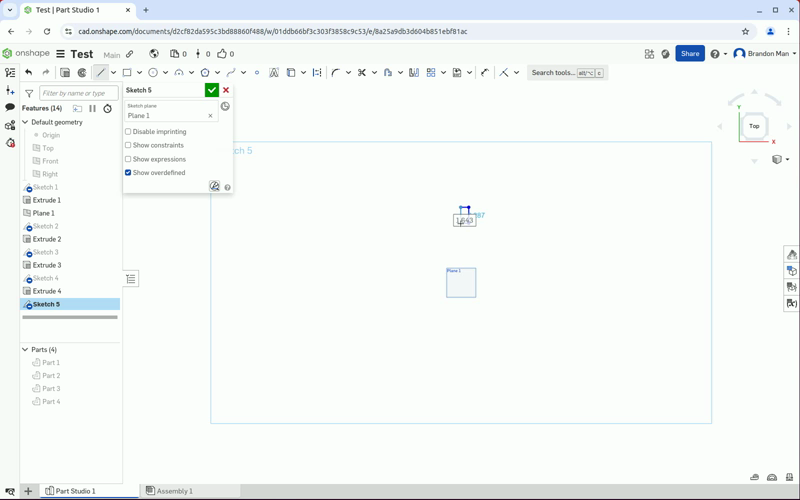
key_up(shift)
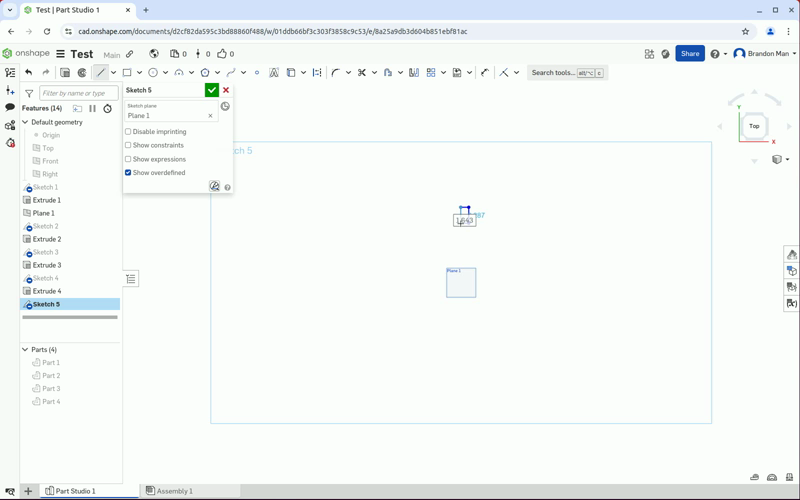
click(460, 223)
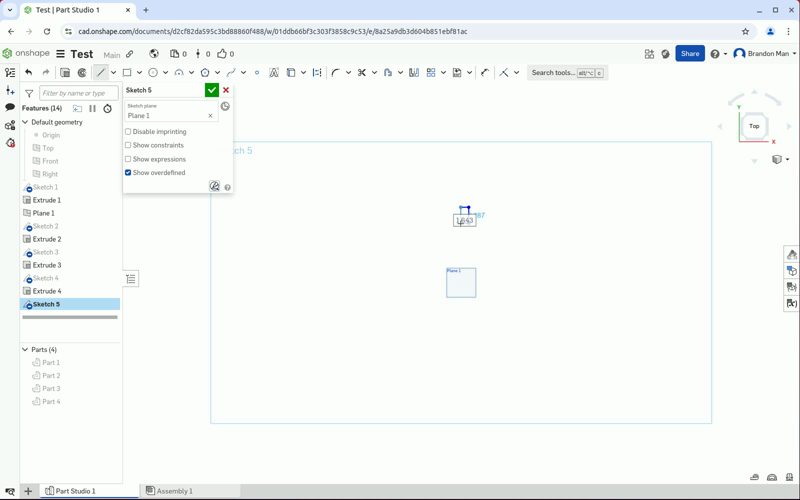
key(esc)
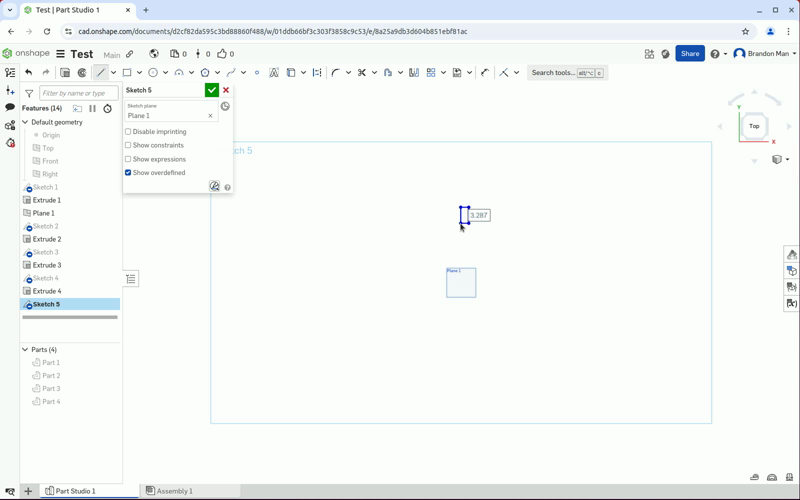
mouse_move(461, 209)
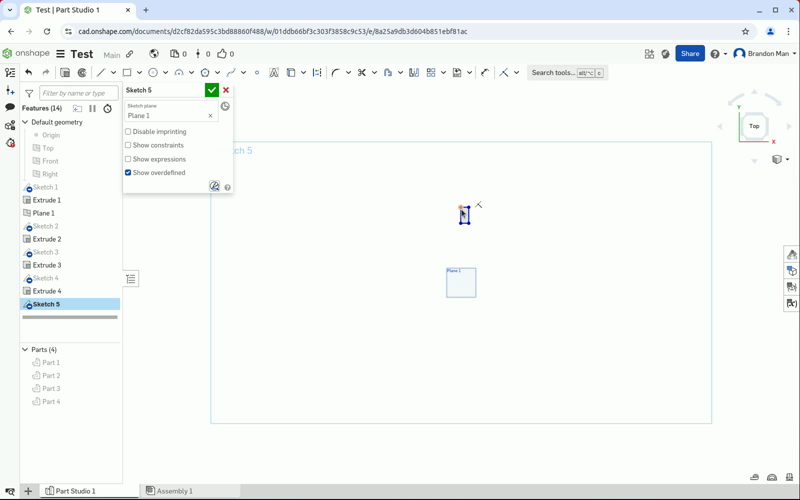
scroll(6)
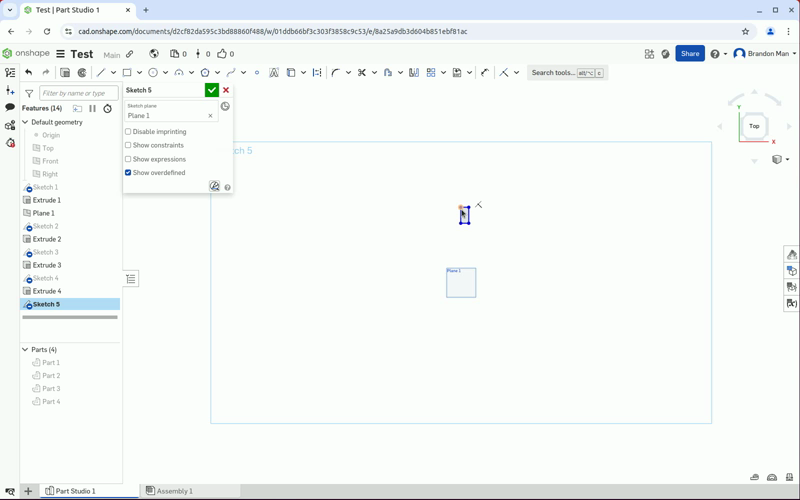
scroll(6)
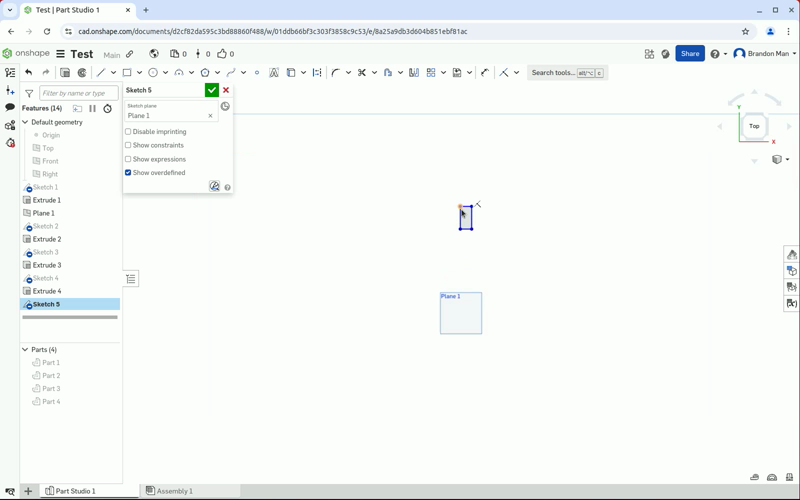
scroll(6)
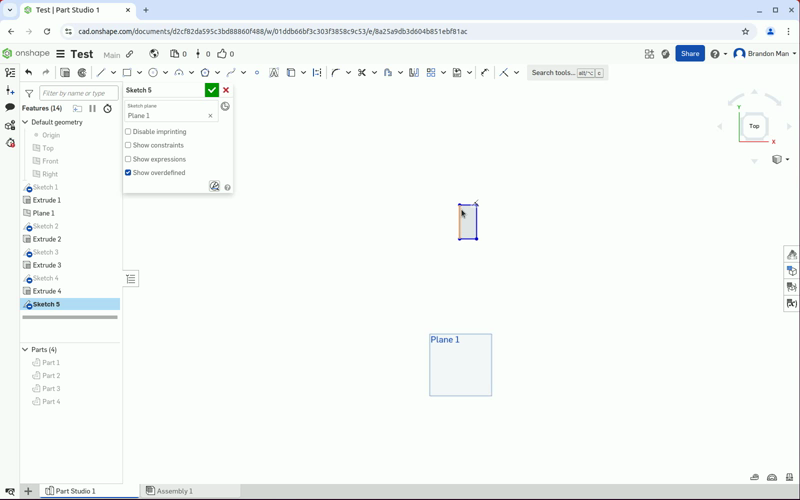
scroll(6)
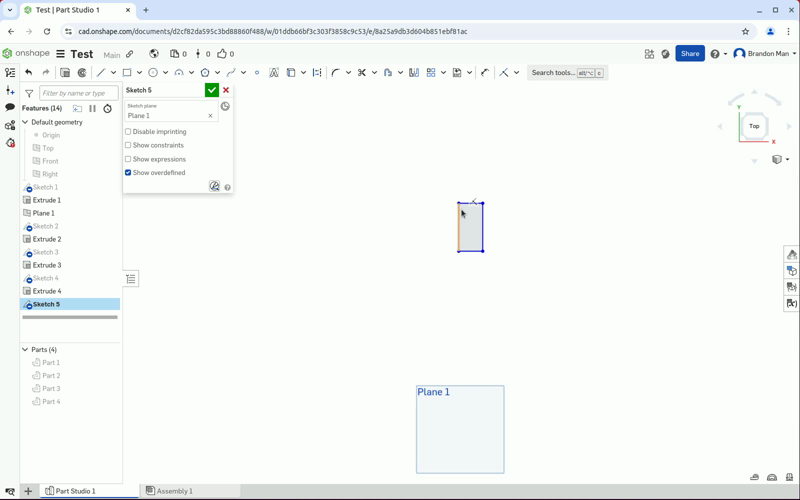
scroll(6)
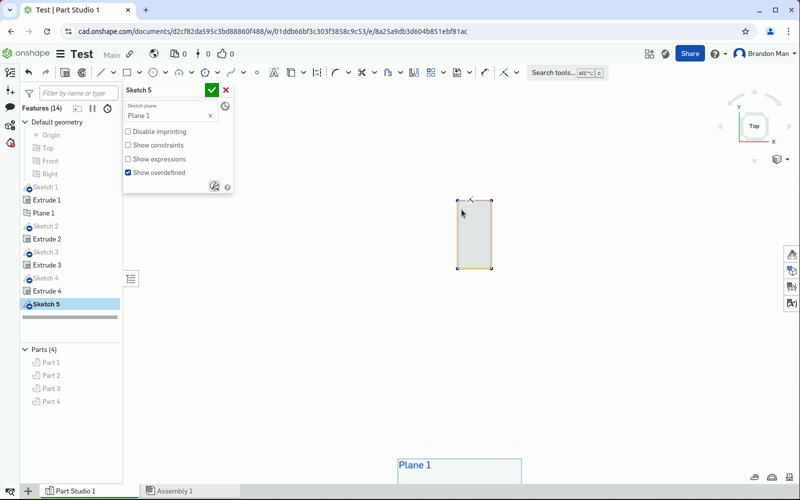
scroll(6)
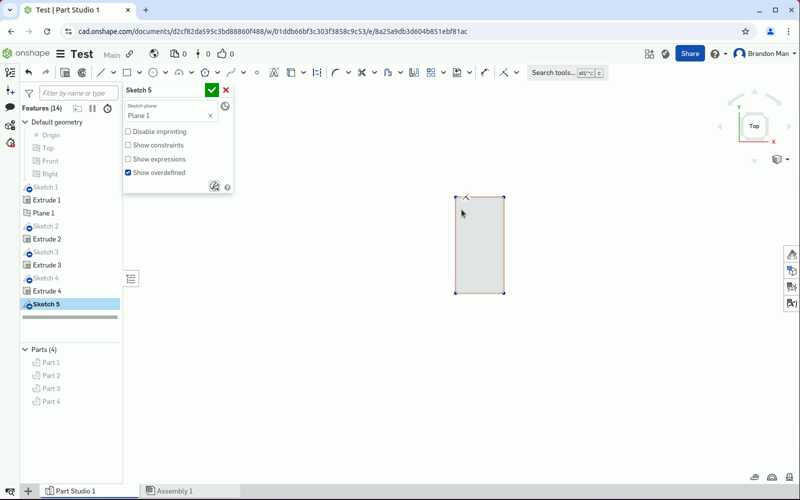
scroll(6)
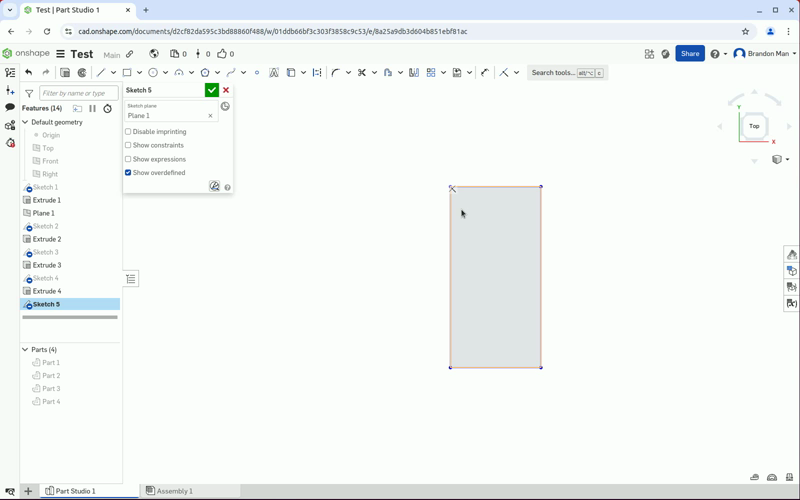
click(461, 209)
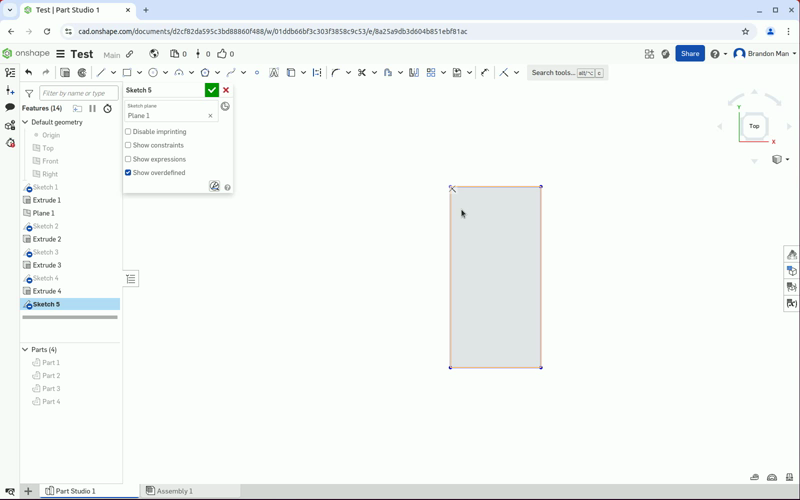
scroll(-6)
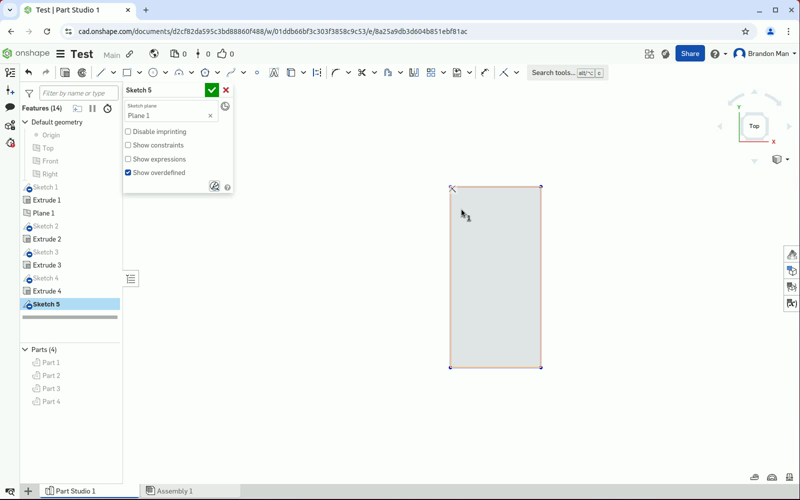
scroll(-6)
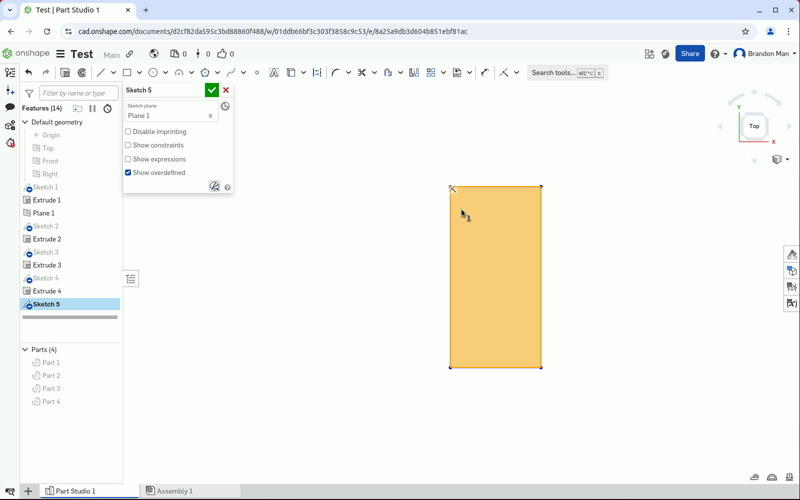
scroll(-6)
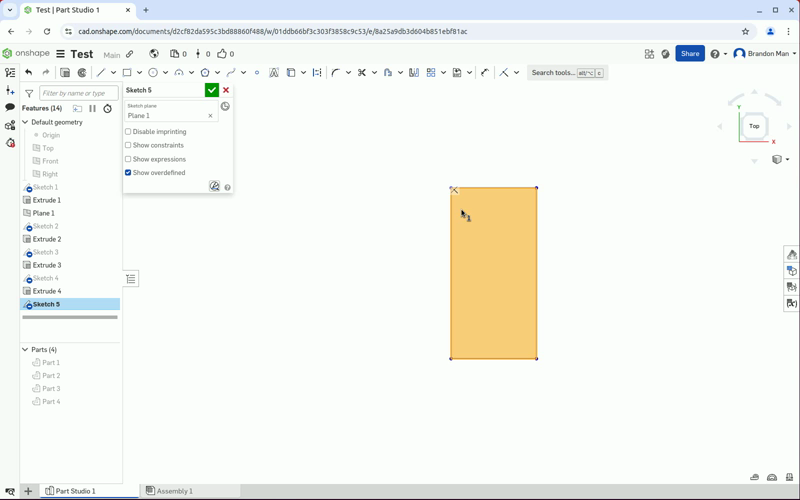
scroll(-6)
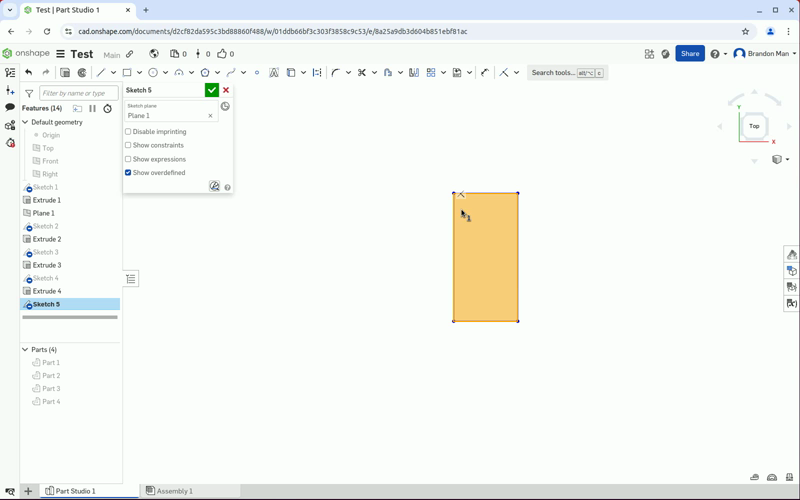
scroll(-6)
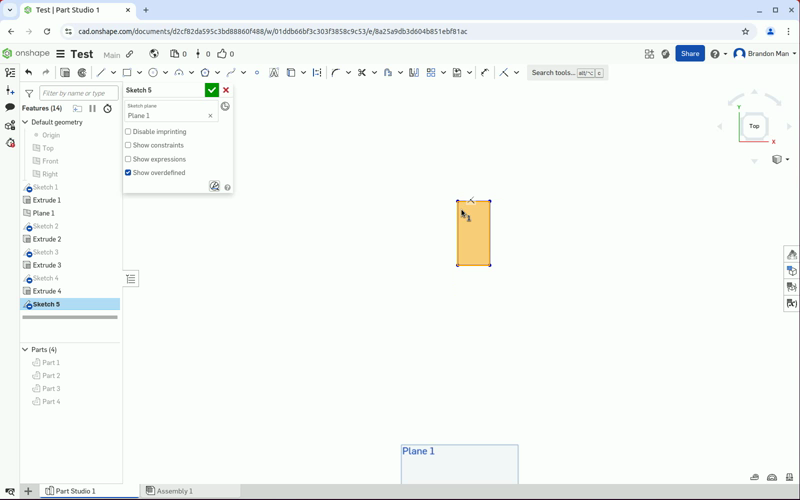
scroll(-6)
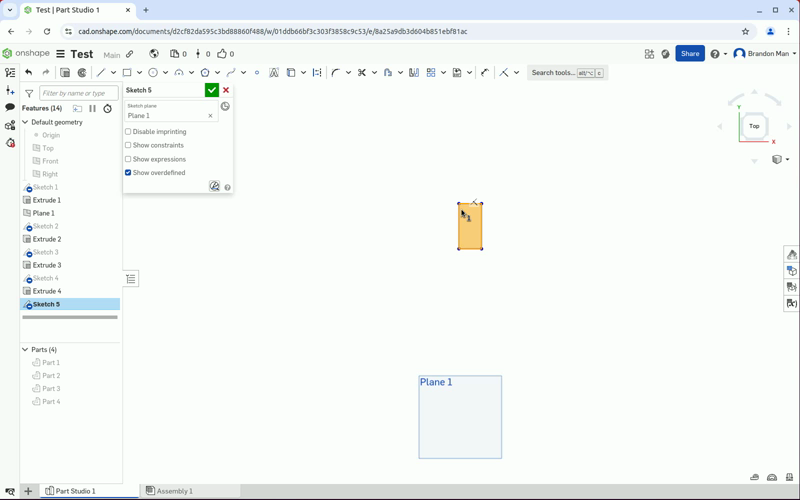
scroll(-6)
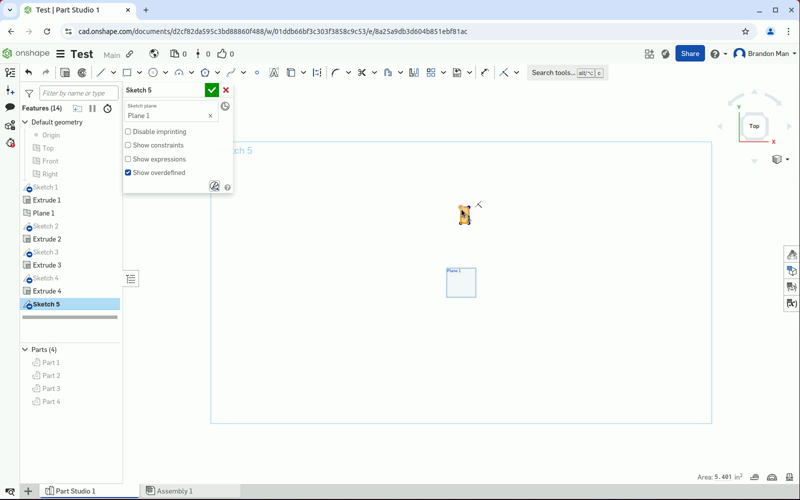
mouse_move(73, 352)
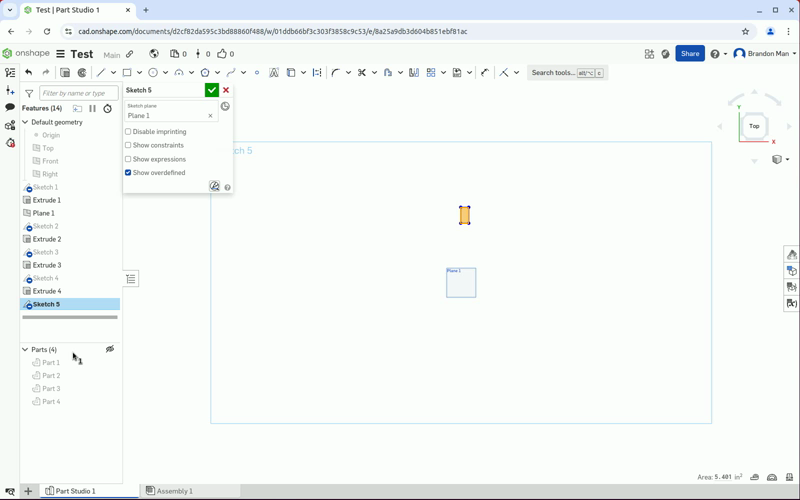
key(shift+y)
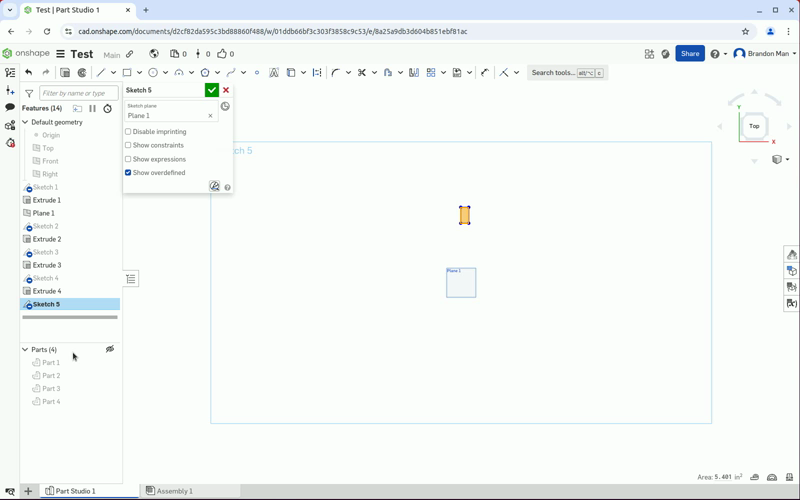
key(shift+e)
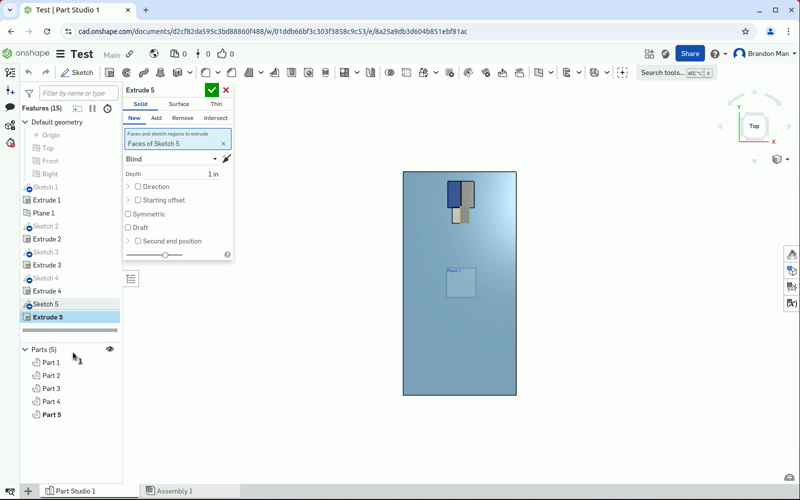
mouse_move(143, 106)
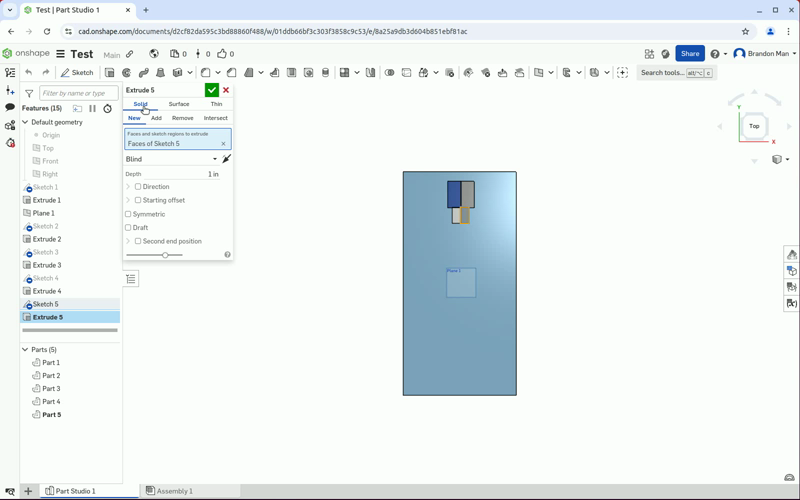
click(143, 106)
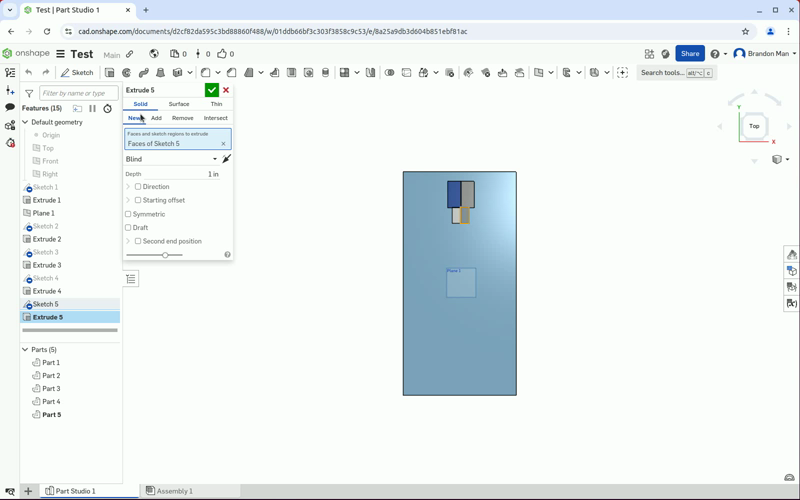
mouse_move(137, 120)
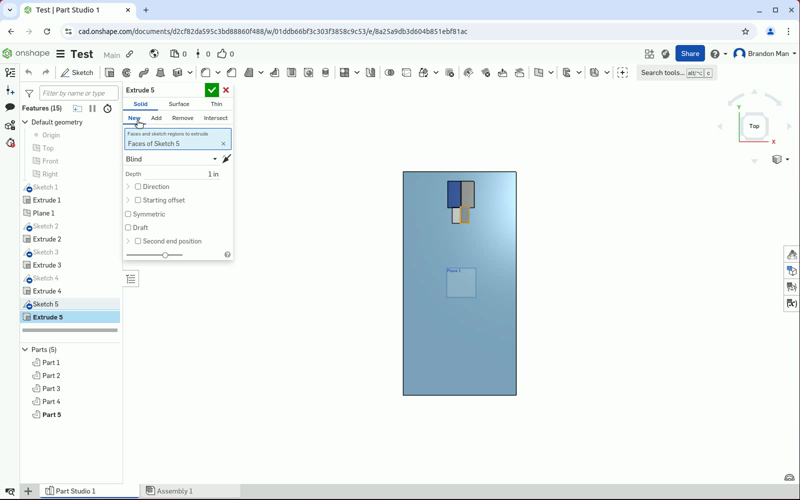
click(137, 120)
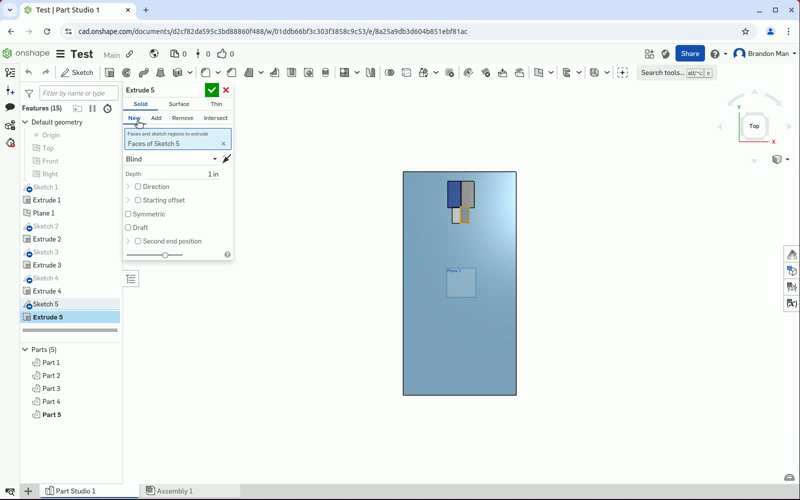
key(tab, 4)
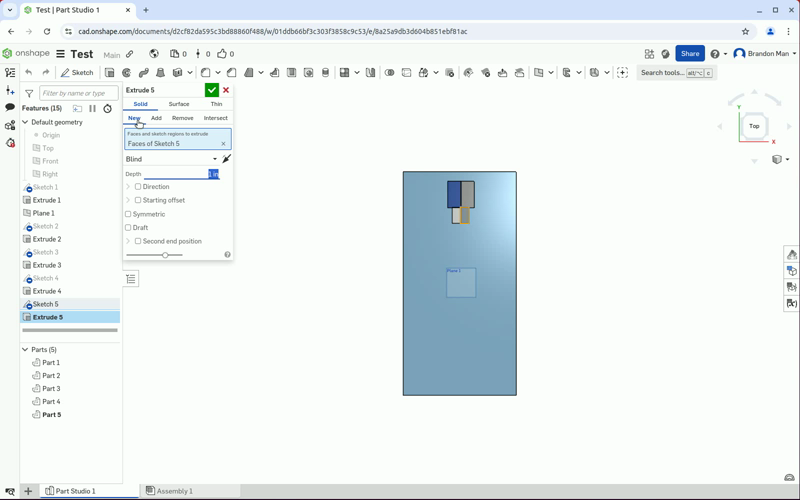
text(0.241)
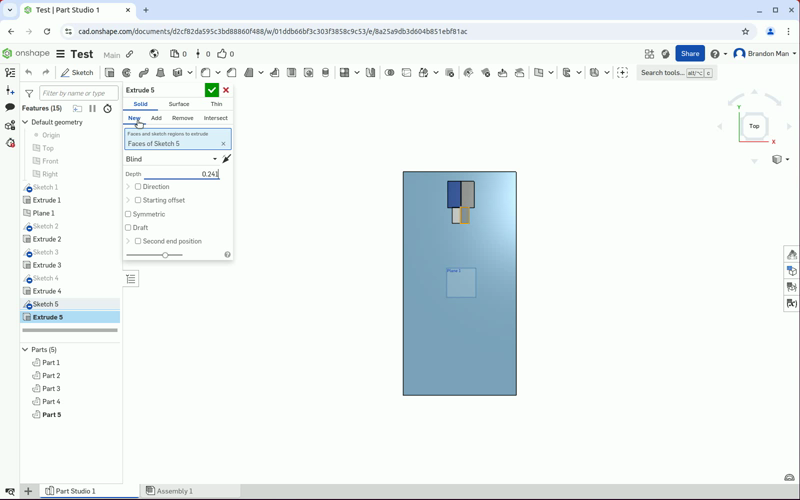
key(enter)
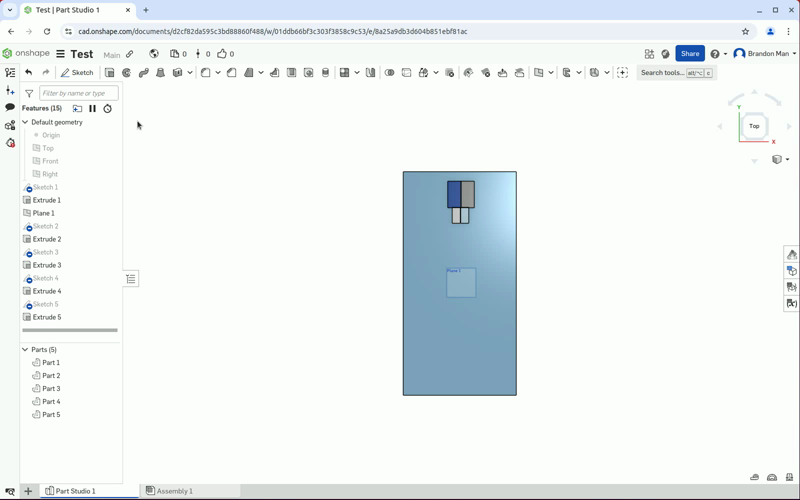
key(shift+h)
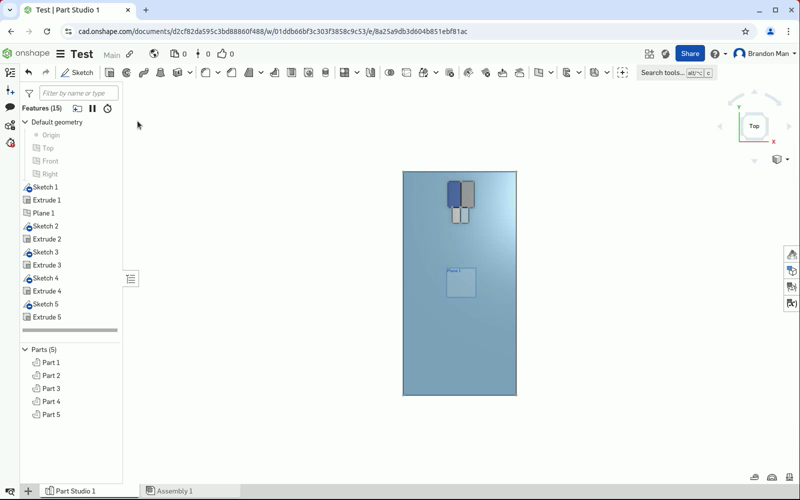
key(shift+h)
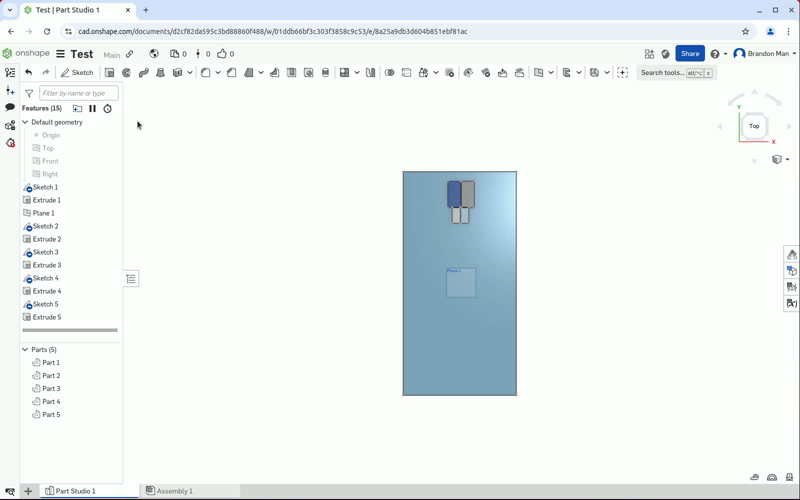
key(shift+7)
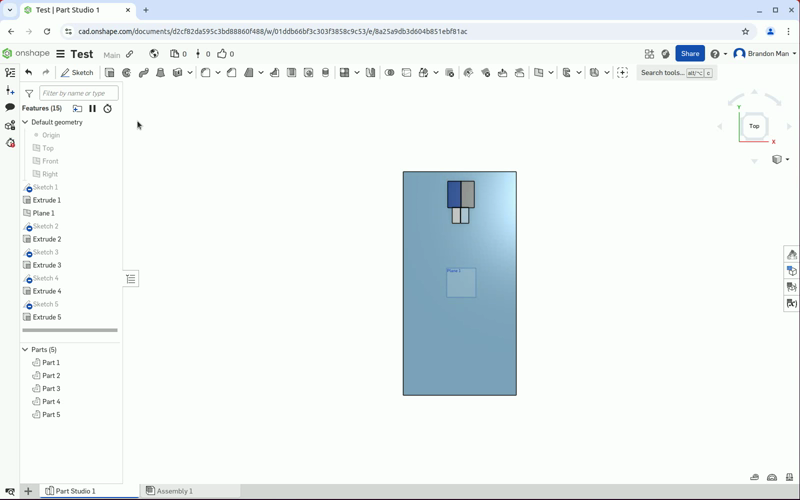
key(up, 3)
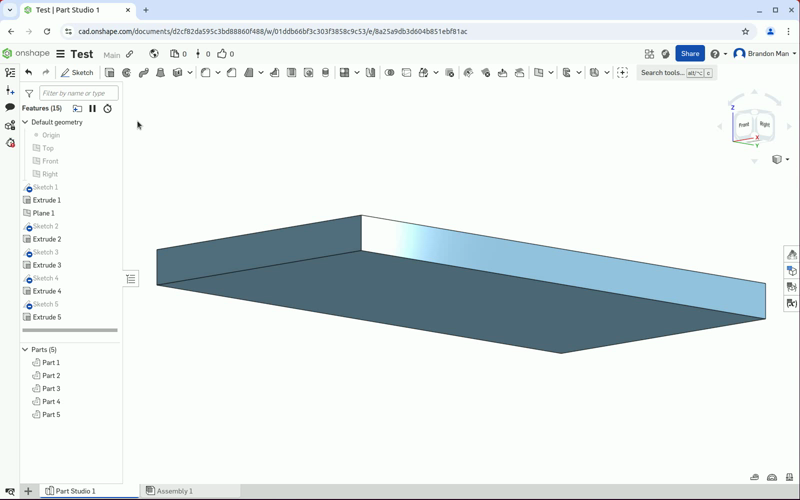
key(left, 3)
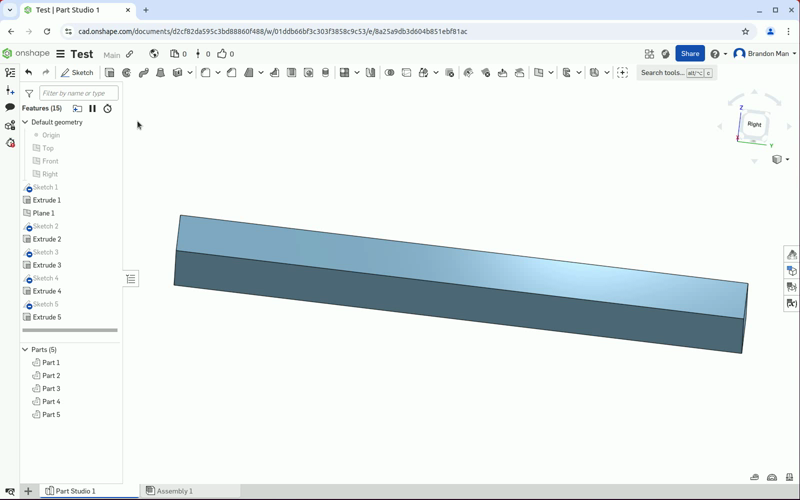
key(right, 3)
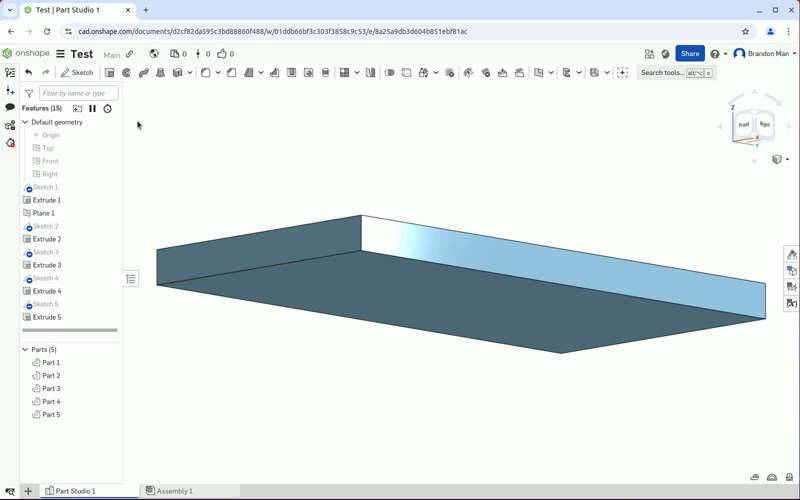
key(down, 3)
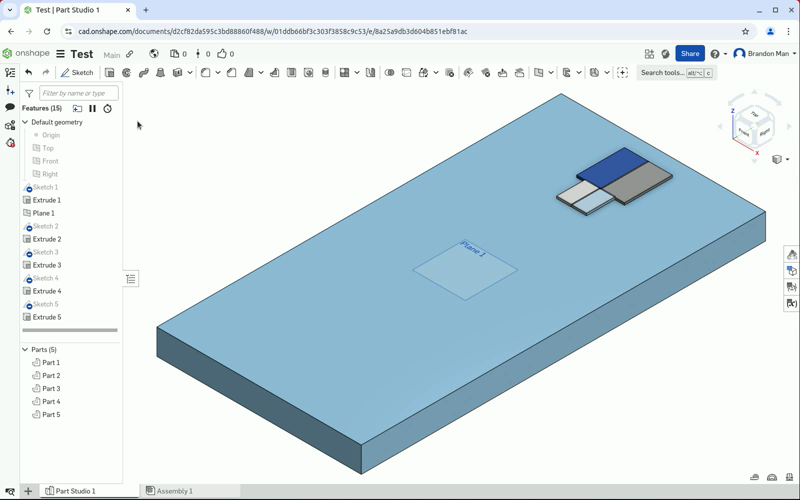
mouse_move(73, 189)
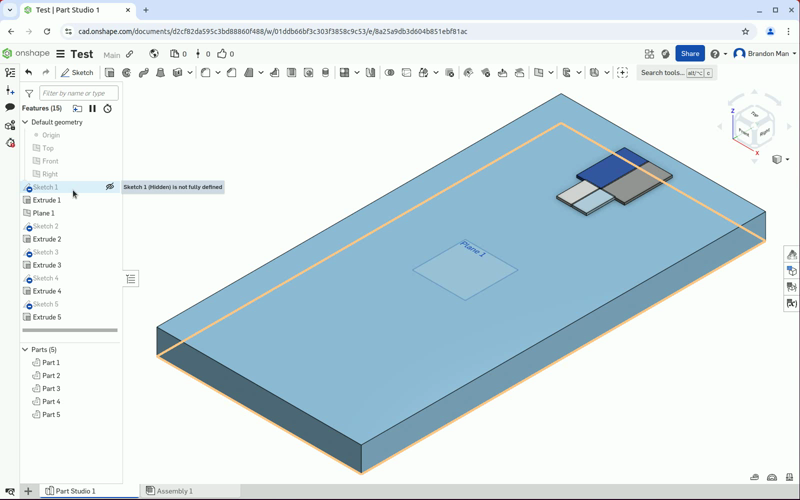
click(73, 189)